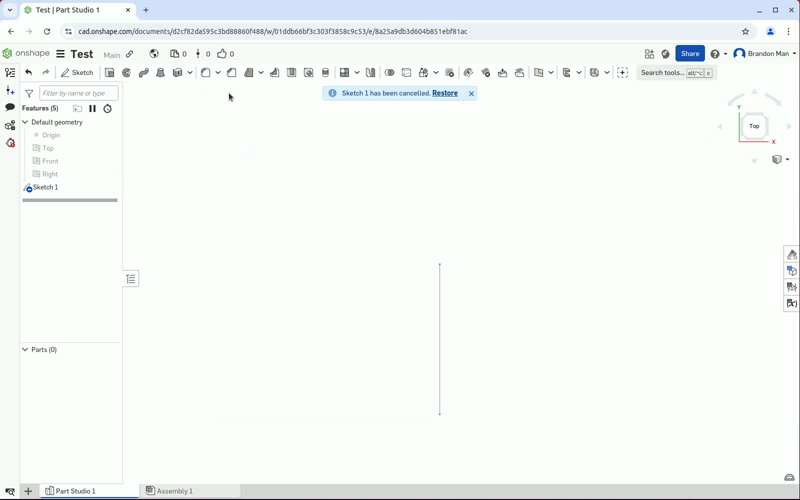
key(shift+h)
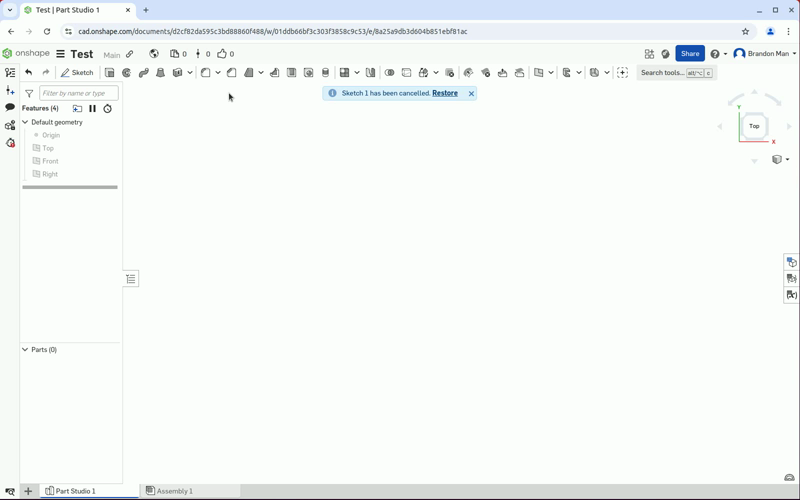
mouse_move(73, 352)
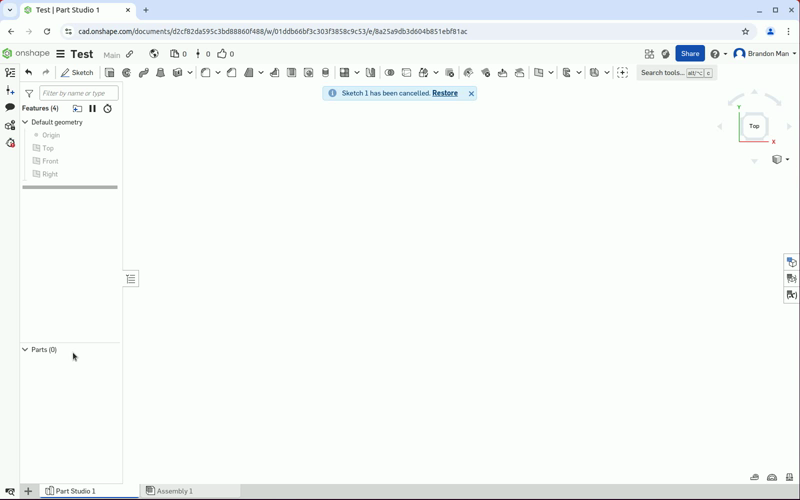
key(y)
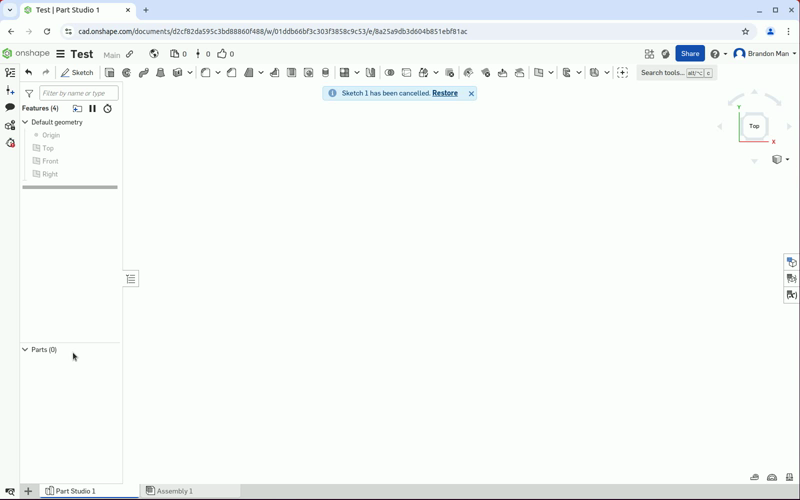
key(shift+p)
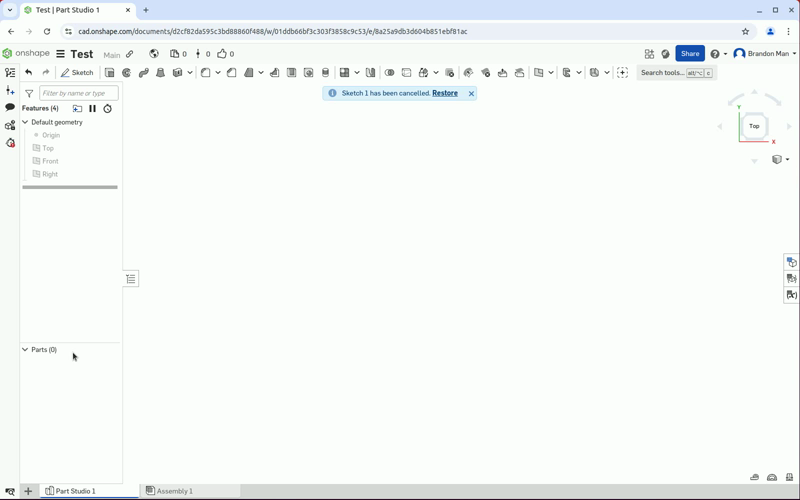
key(space)
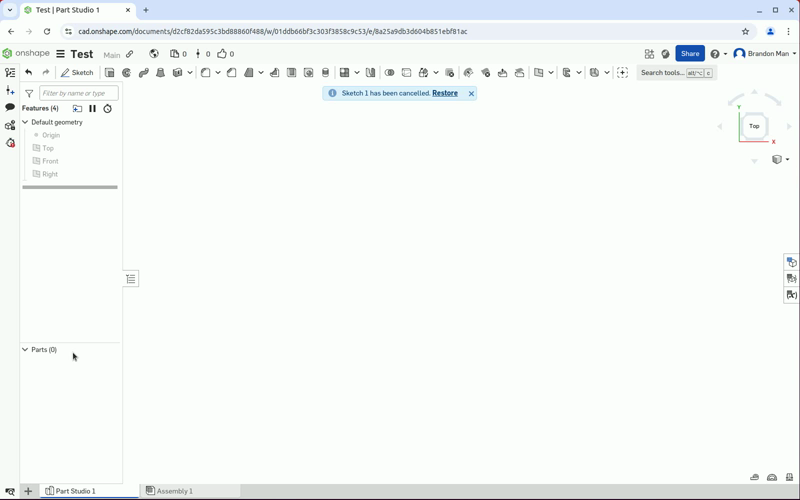
key_down(shift)
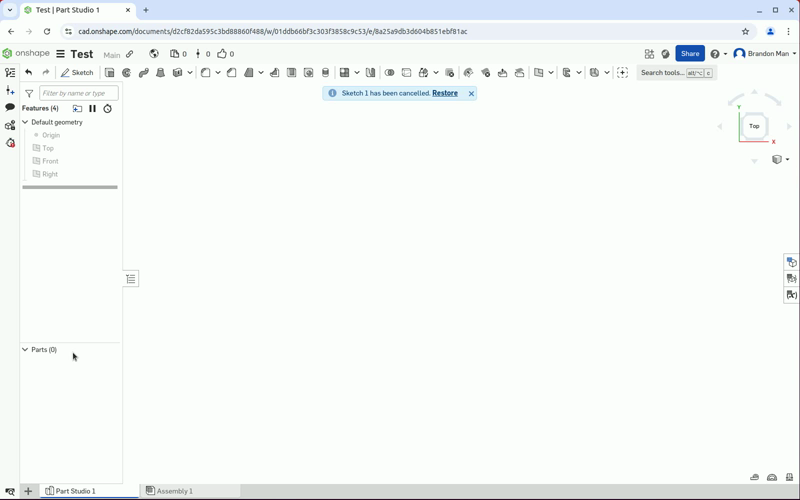
key(up)
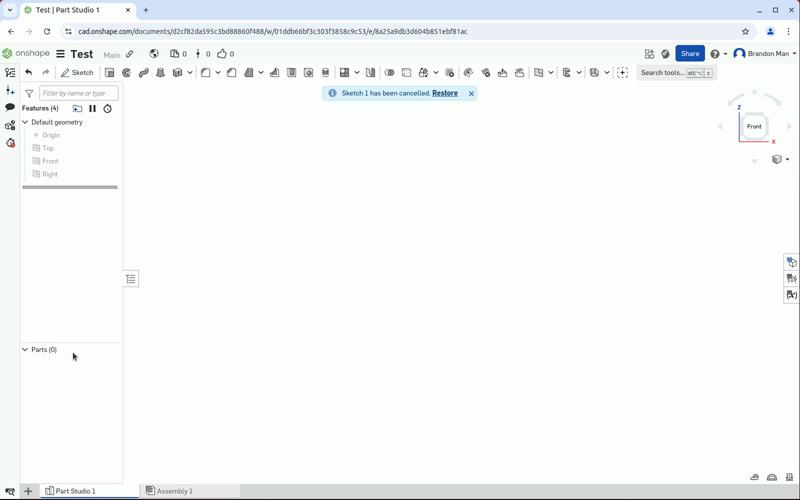
key_up(shift)
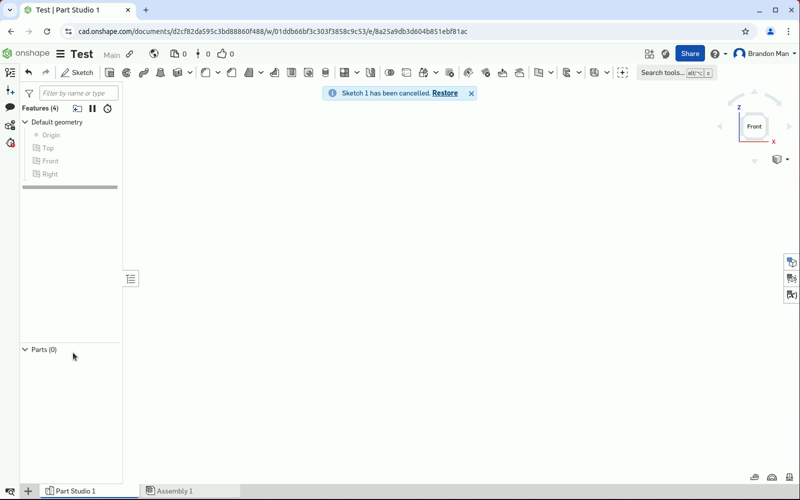
mouse_move(73, 352)
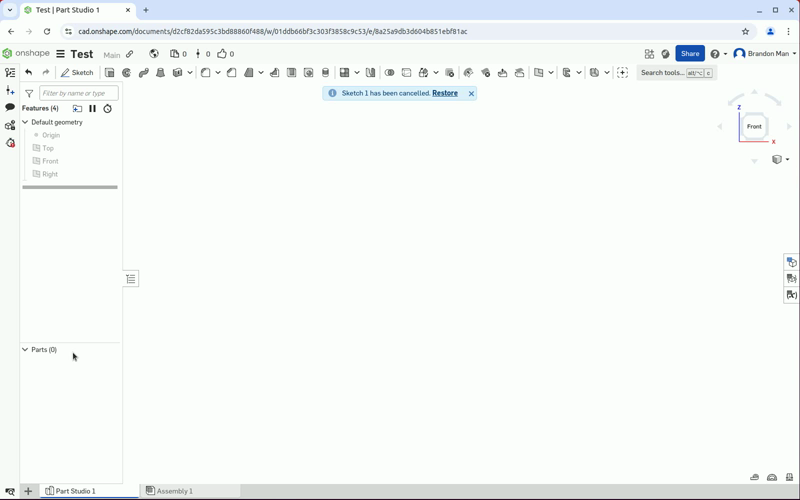
key(shift+y)
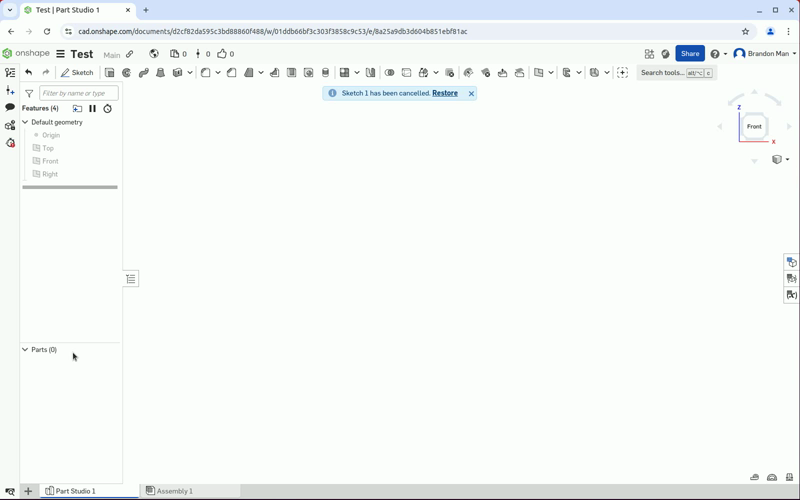
key(shift+s)
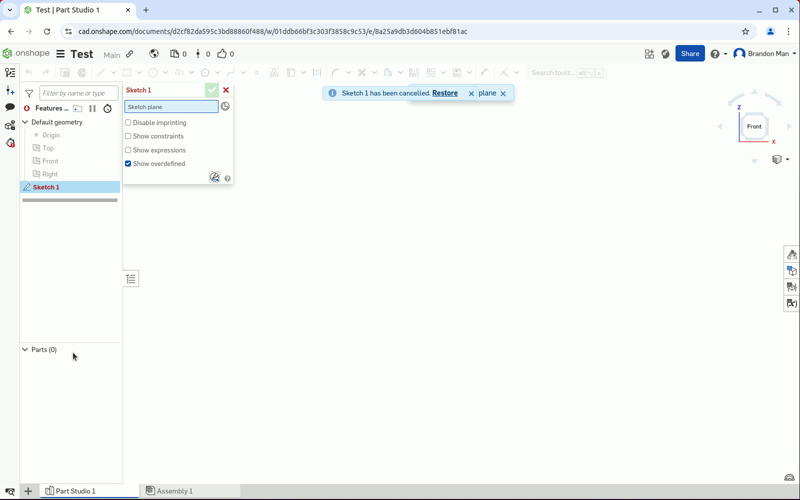
mouse_move(73, 163)
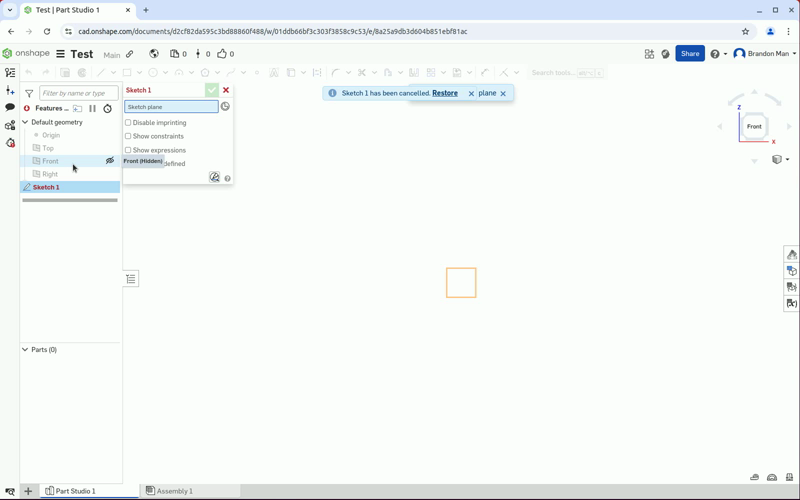
click(73, 163)
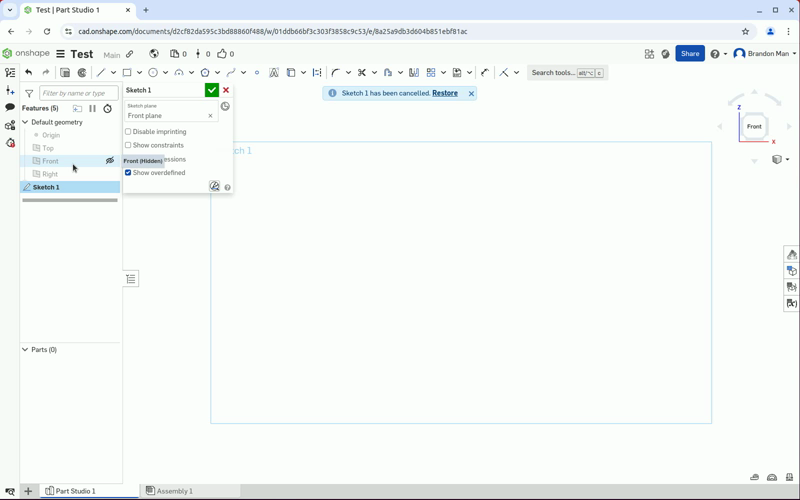
mouse_move(73, 352)
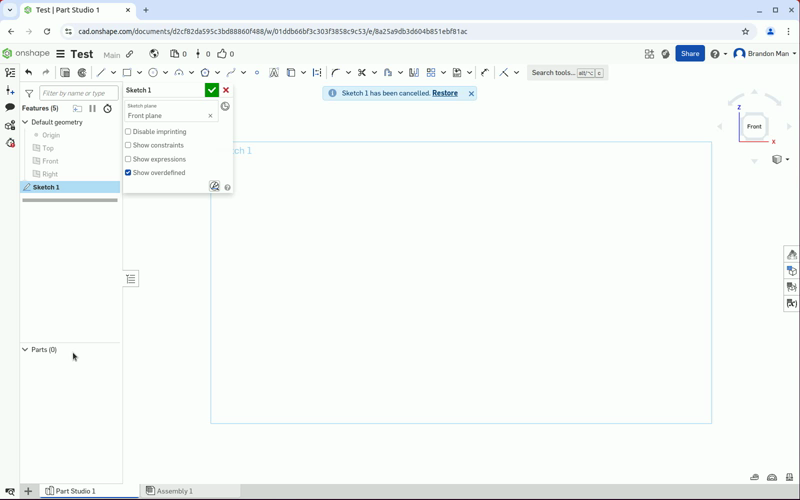
key(y)
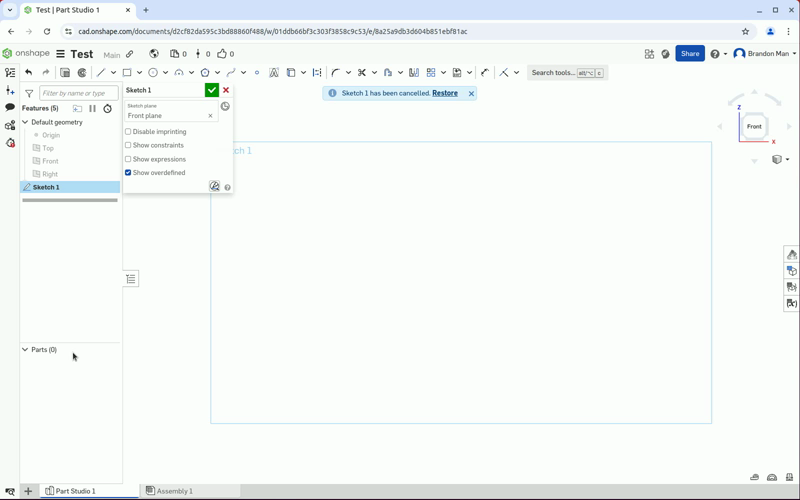
key(l)
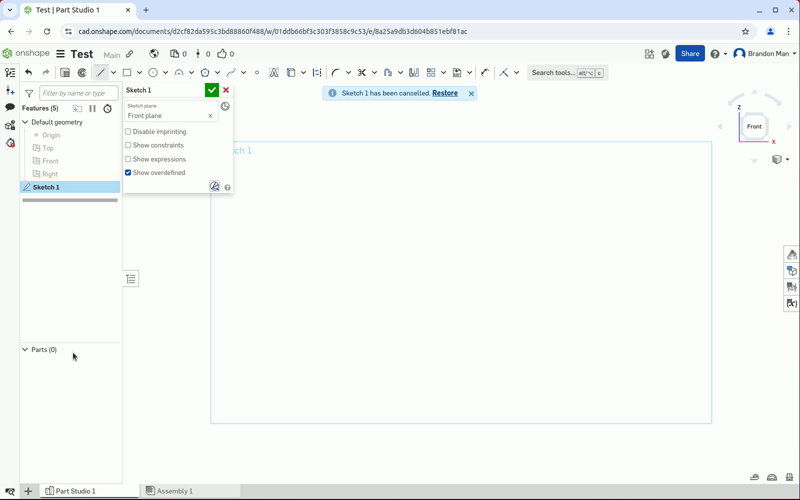
key_down(shift)
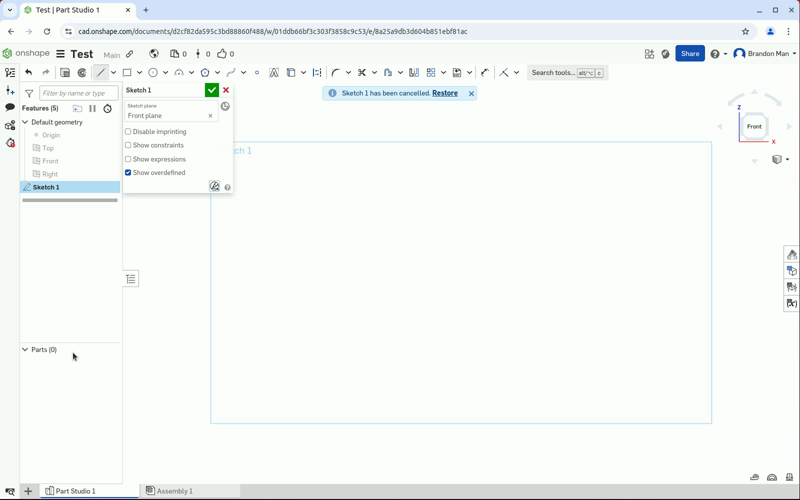
mouse_move(348, 395)
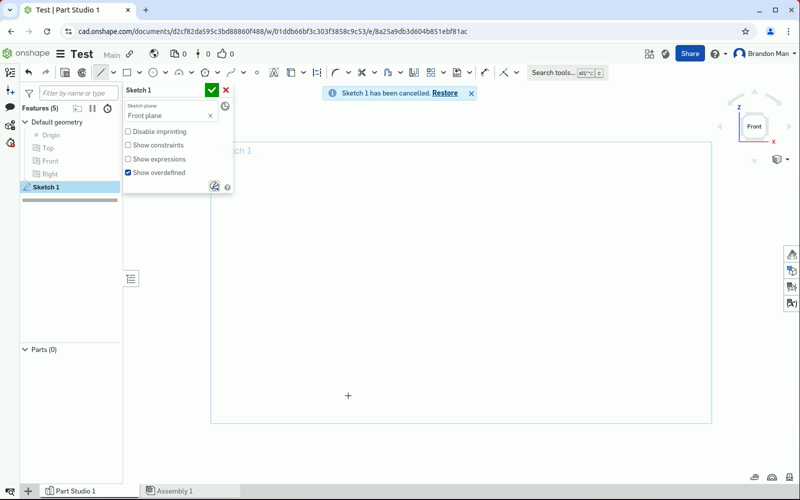
click(348, 395)
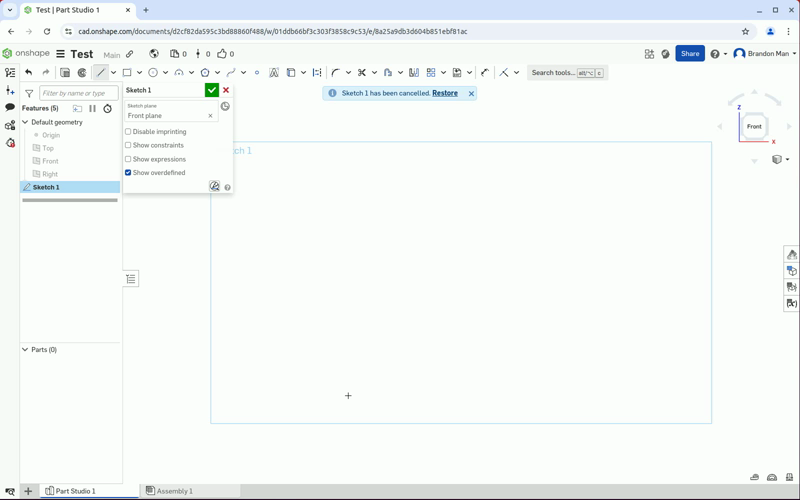
key_up(shift)
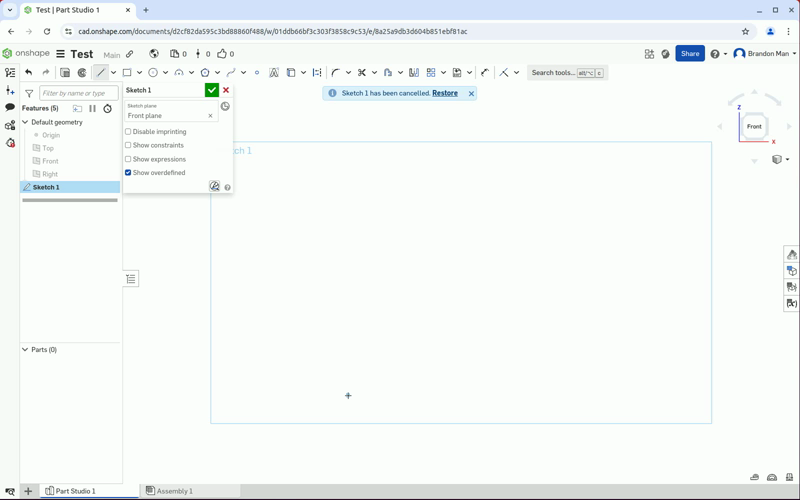
key_down(shift)
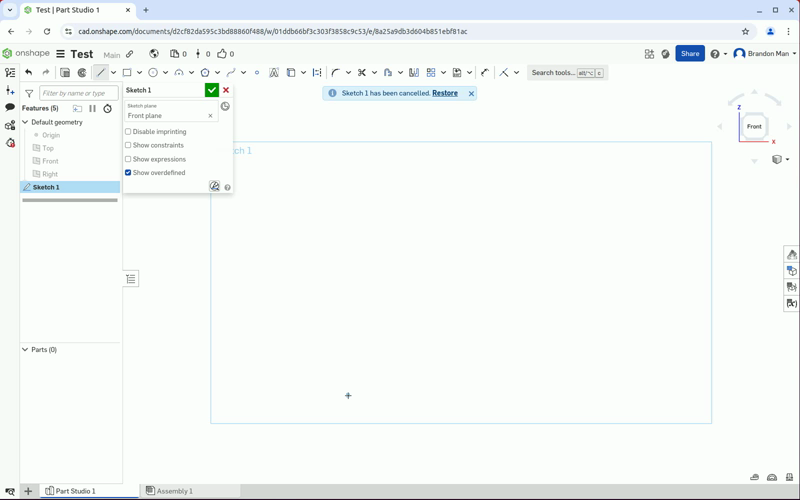
mouse_move(572, 395)
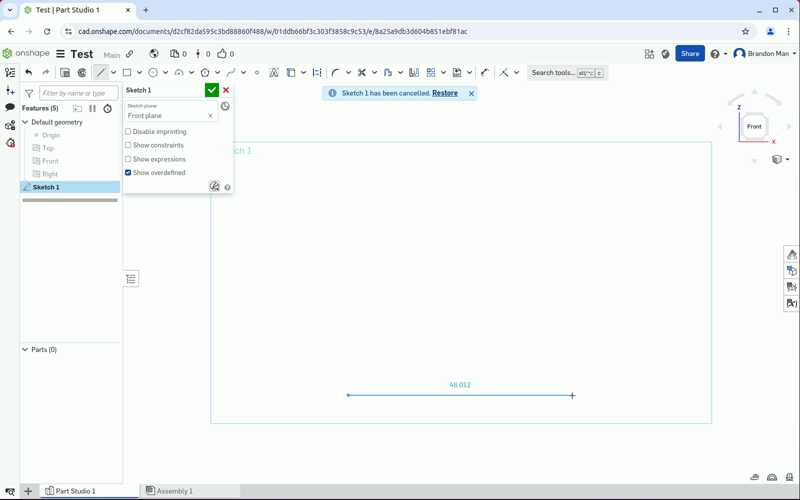
click(572, 395)
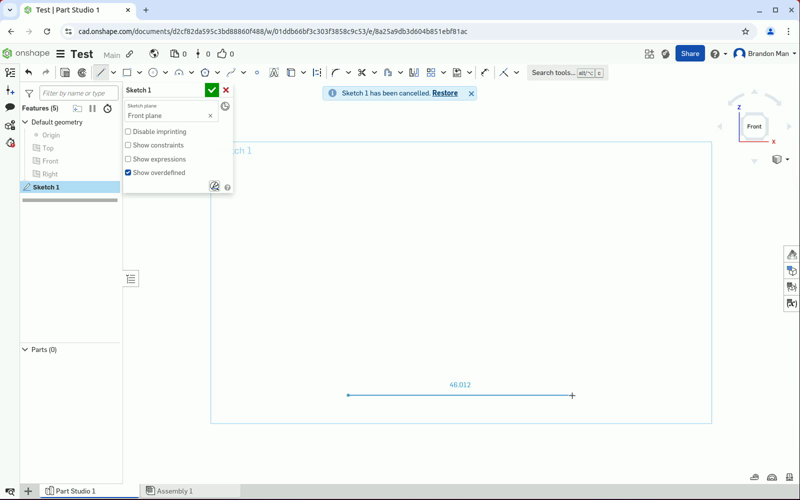
key_up(shift)
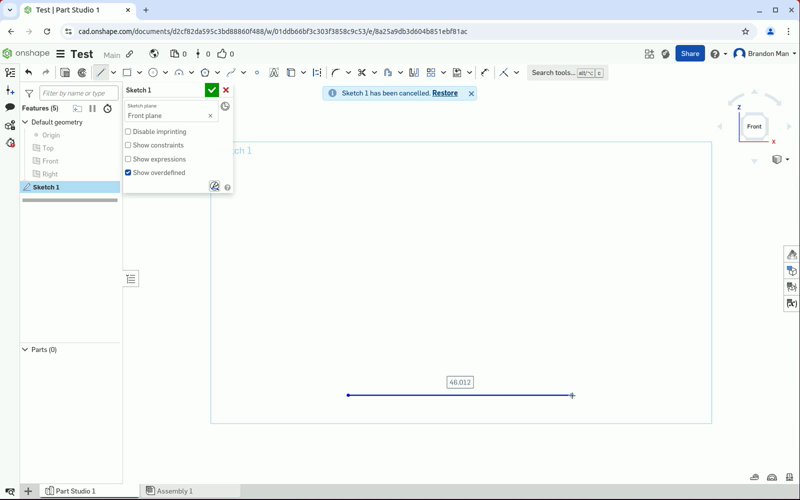
key_down(shift)
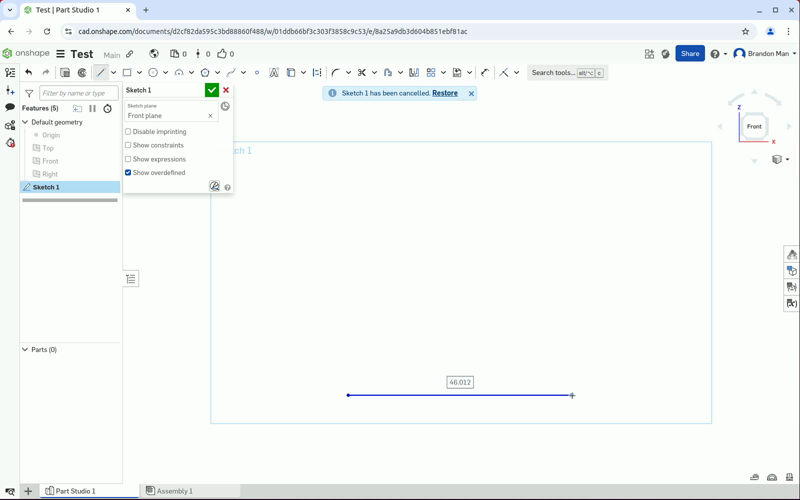
mouse_move(572, 171)
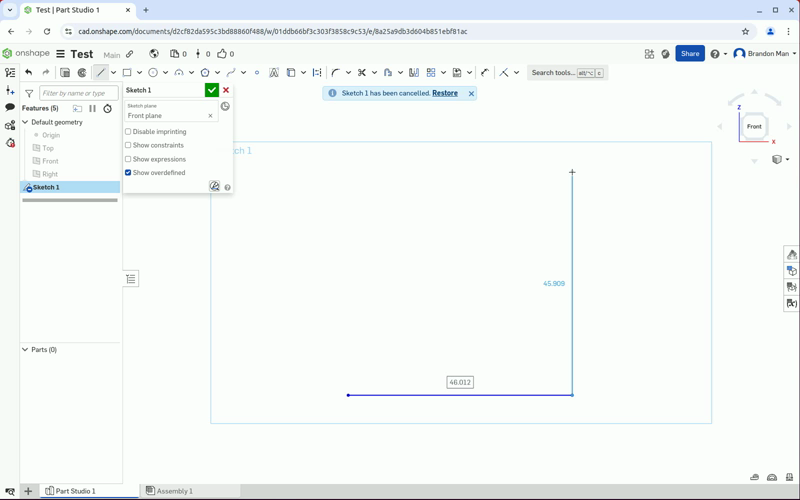
click(572, 171)
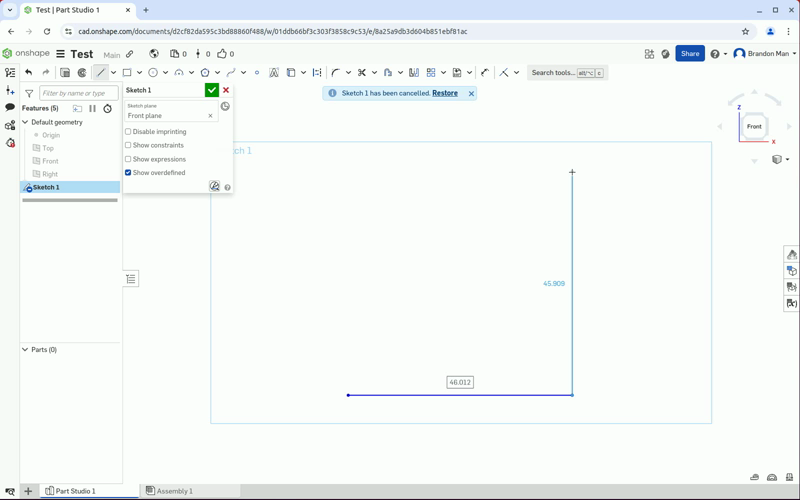
key_up(shift)
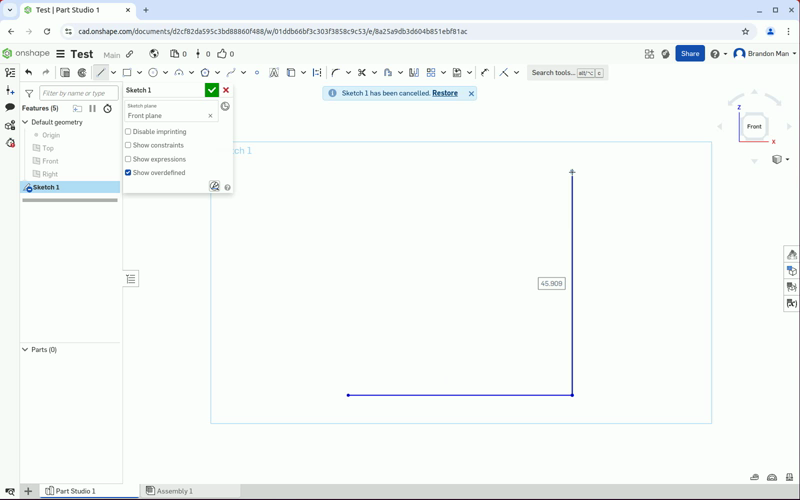
key_down(shift)
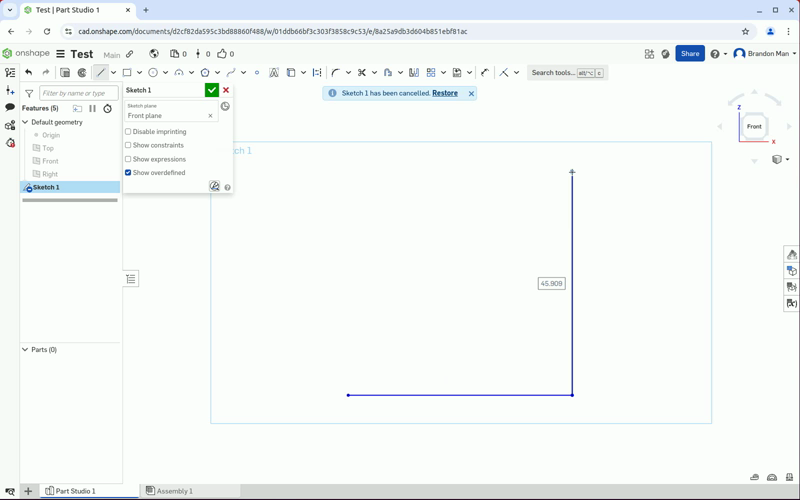
mouse_move(348, 171)
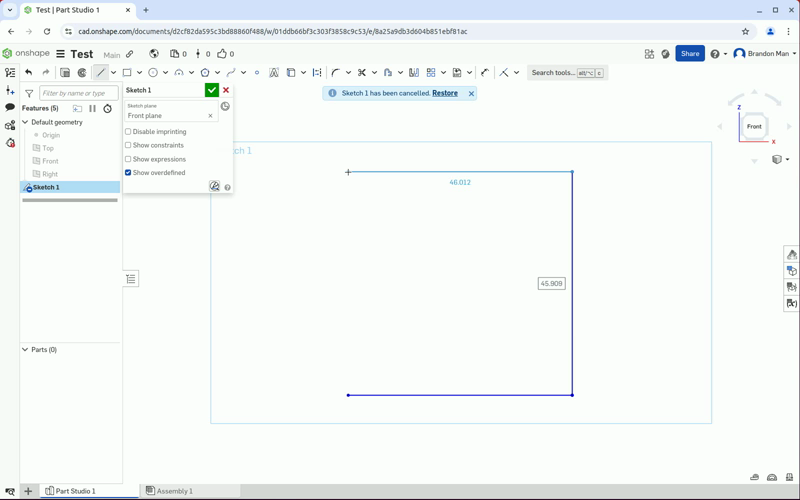
click(348, 171)
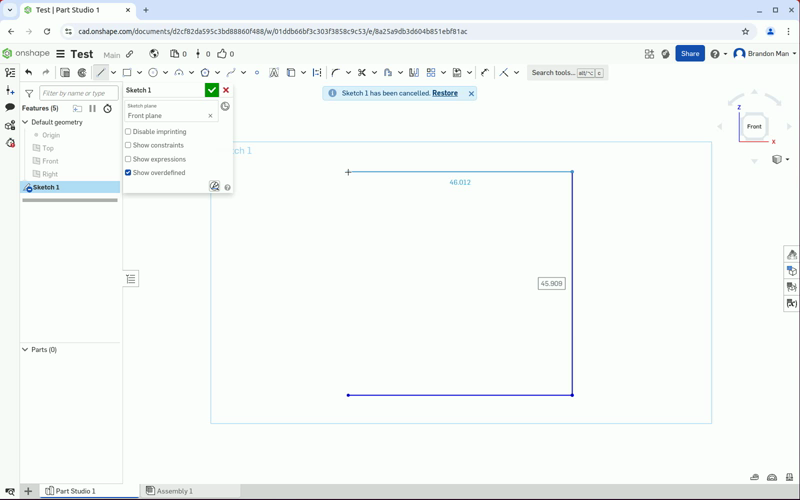
key_up(shift)
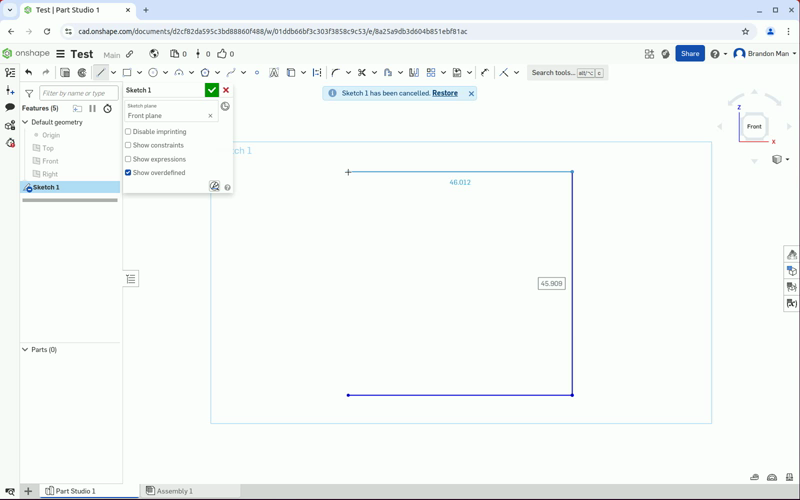
key_down(shift)
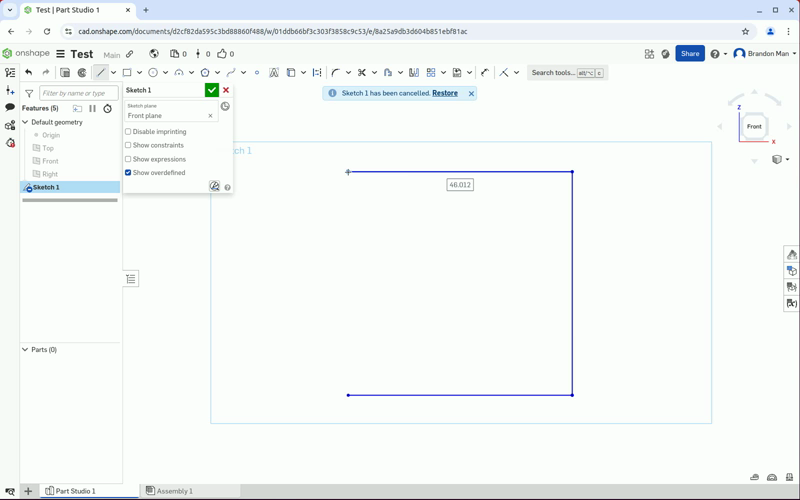
mouse_move(348, 395)
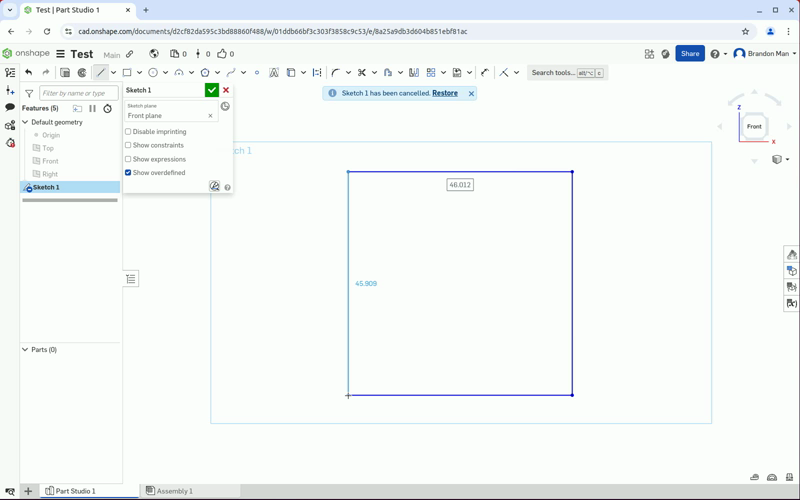
key_up(shift)
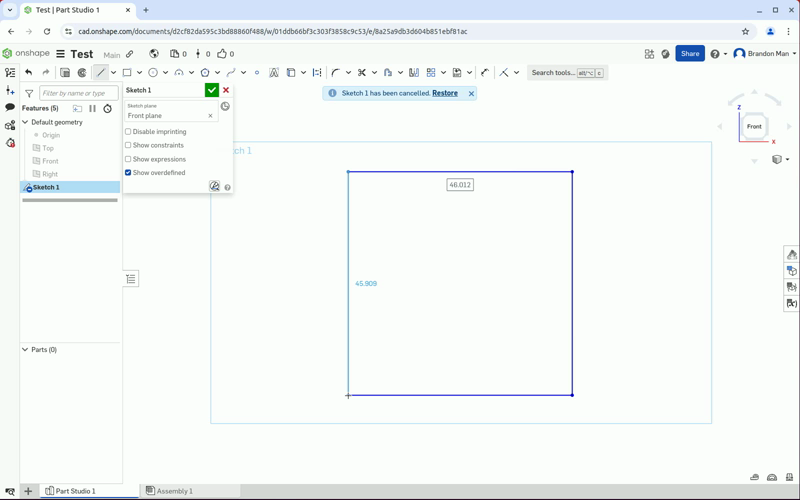
click(348, 395)
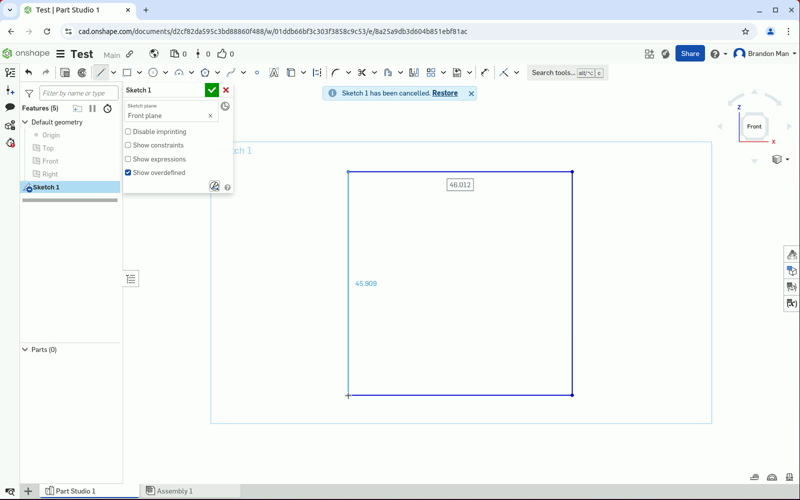
key(esc)
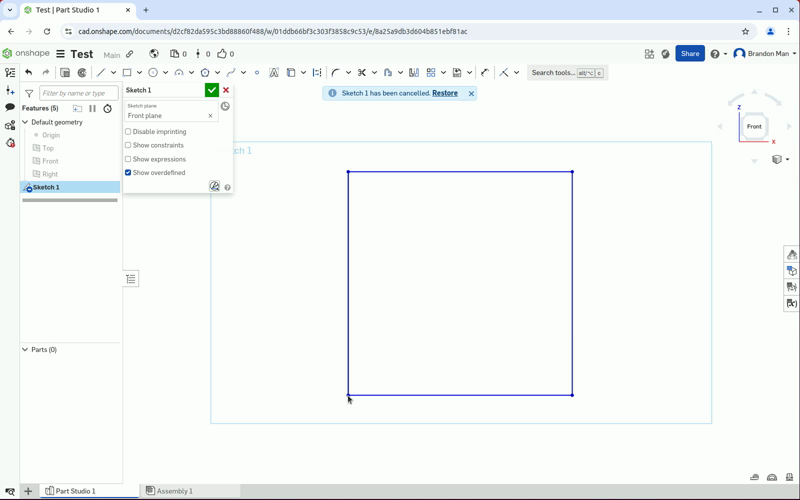
key(c)
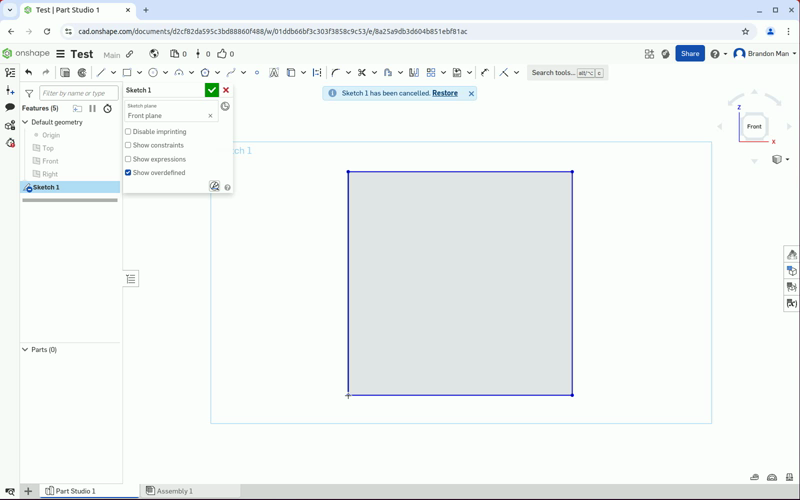
key_down(shift)
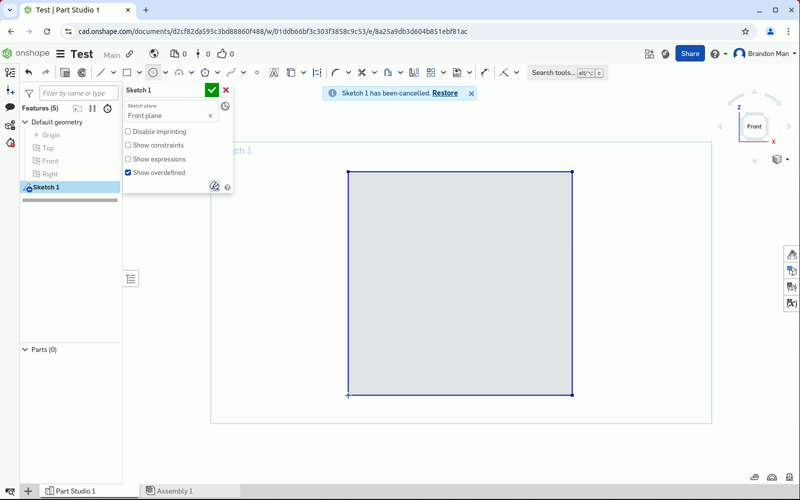
mouse_move(367, 376)
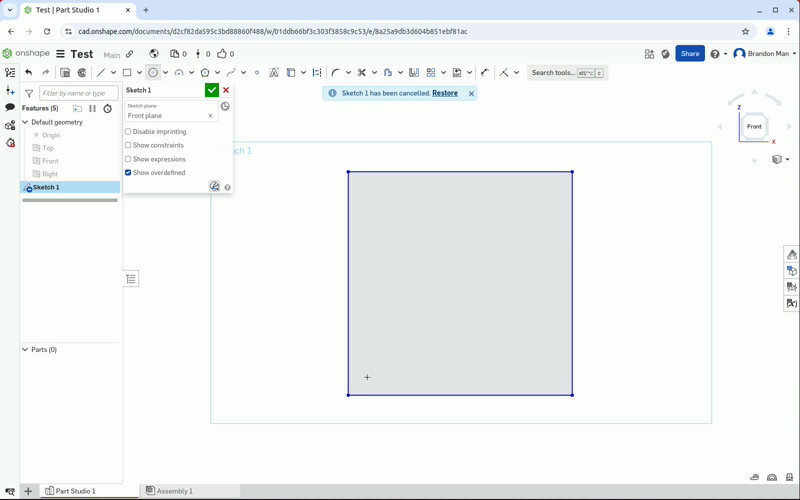
click(367, 376)
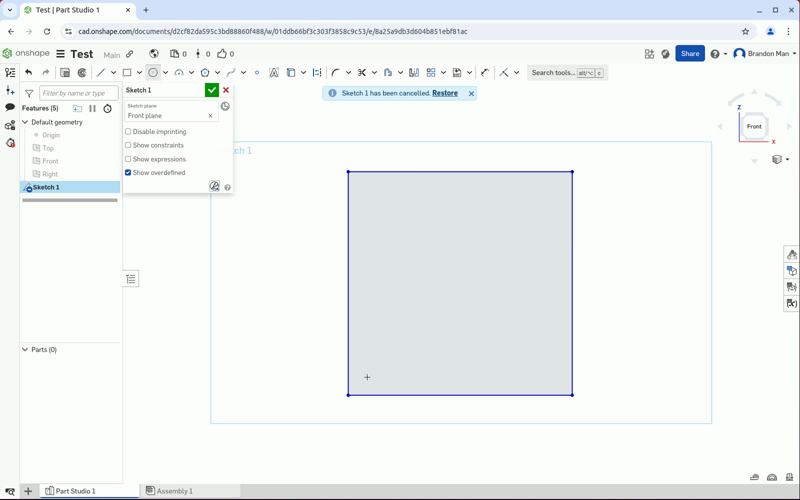
key_up(shift)
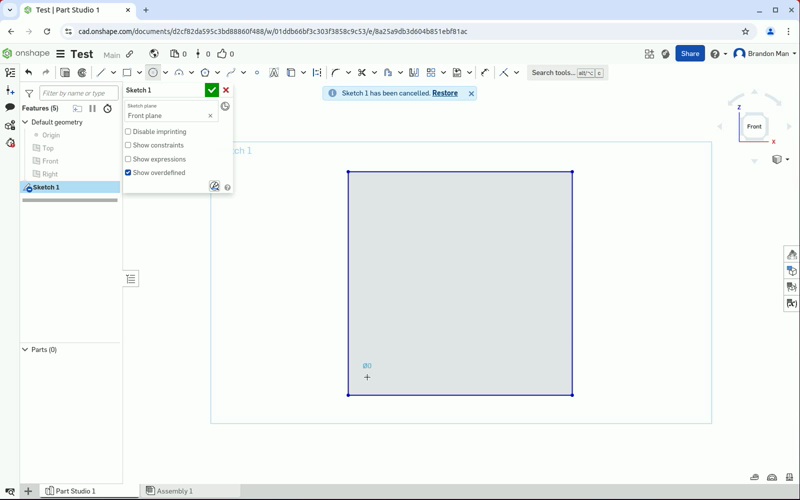
mouse_move(374, 376)
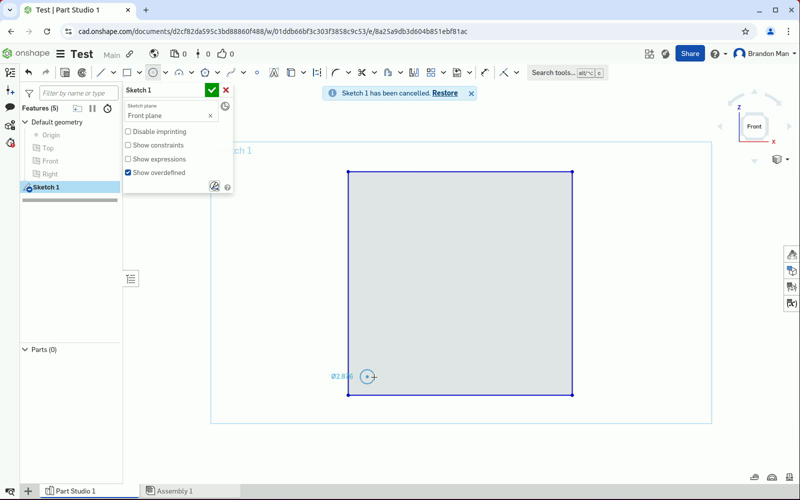
click(374, 376)
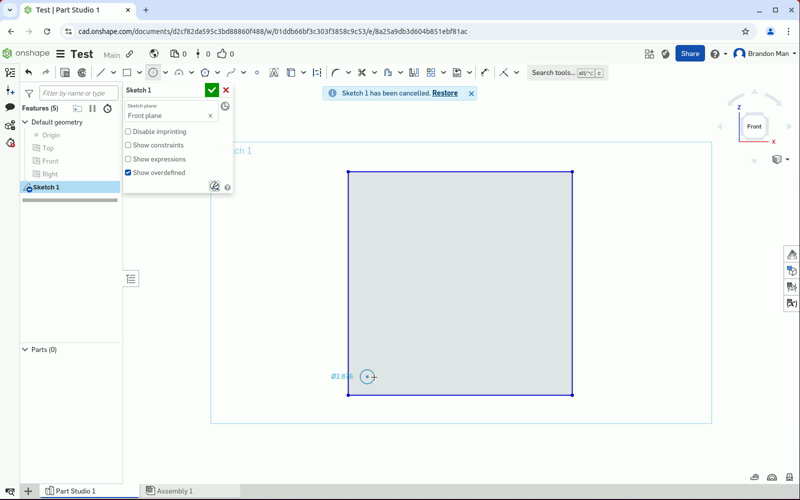
key(esc)
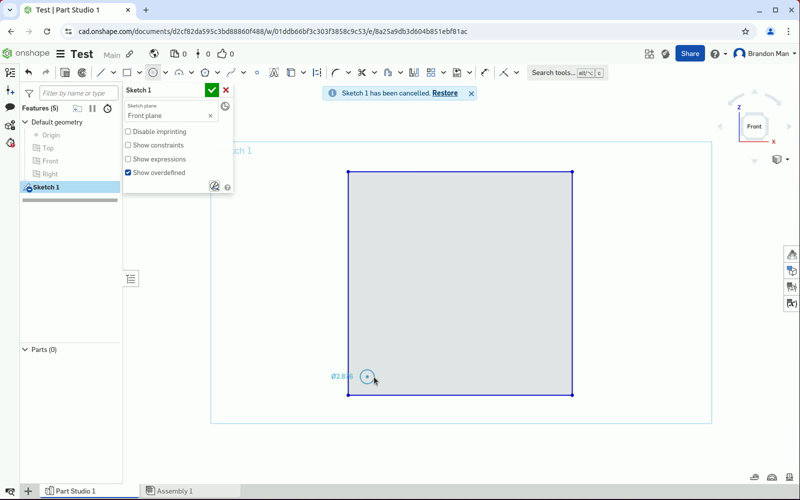
key(c)
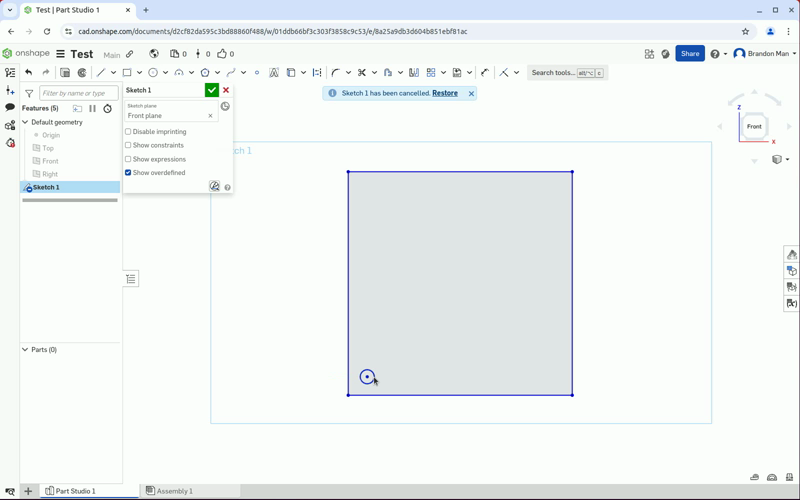
key_down(shift)
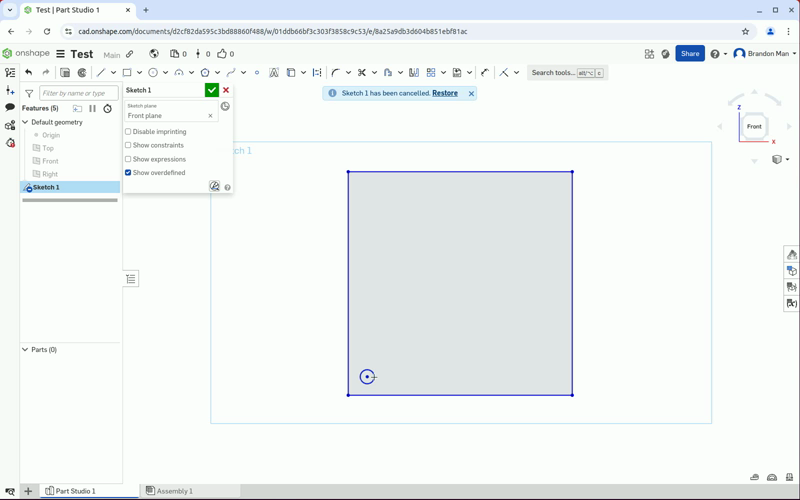
mouse_move(367, 190)
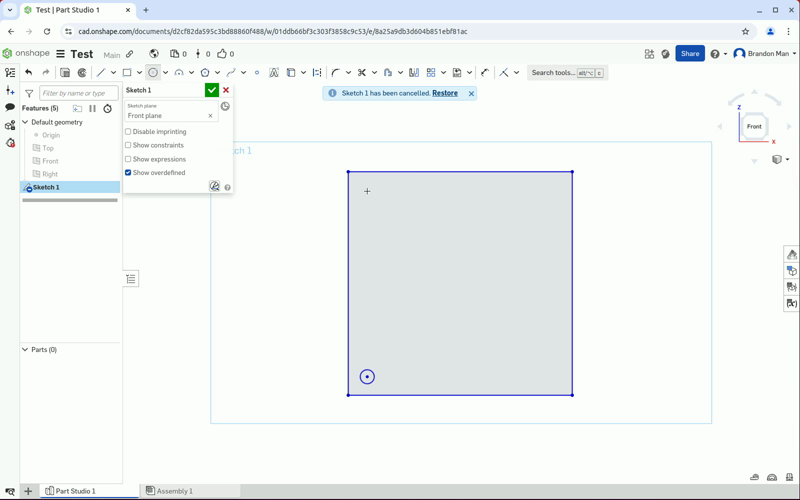
click(367, 190)
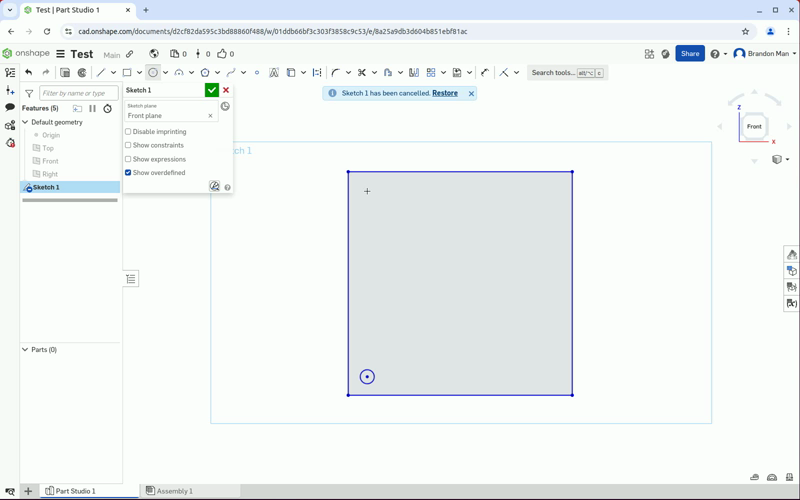
key_up(shift)
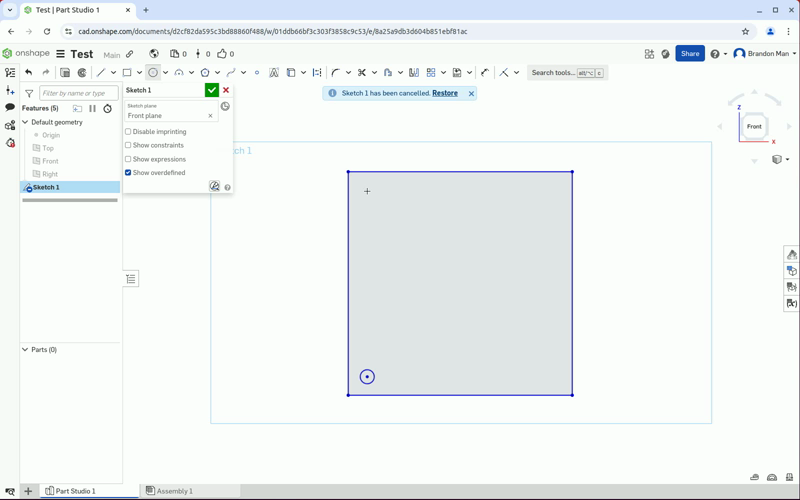
mouse_move(374, 190)
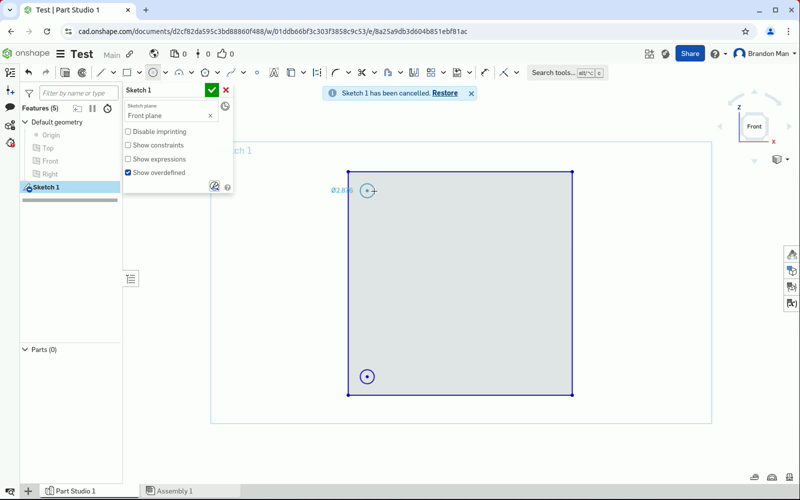
click(374, 190)
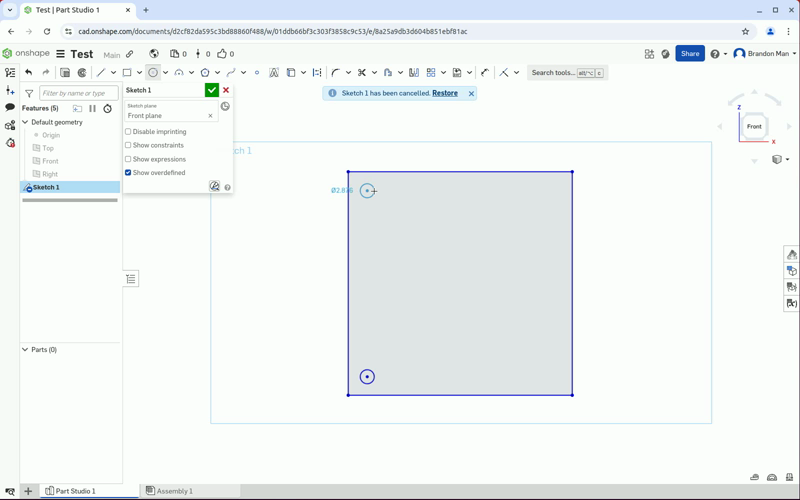
key(esc)
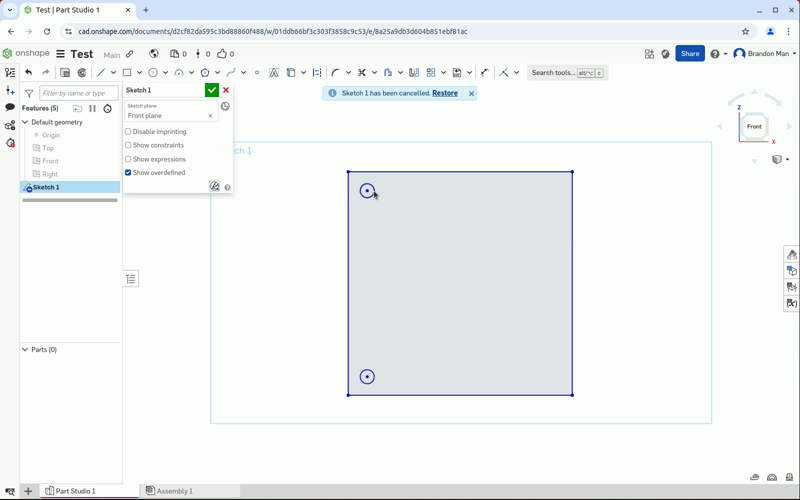
key(c)
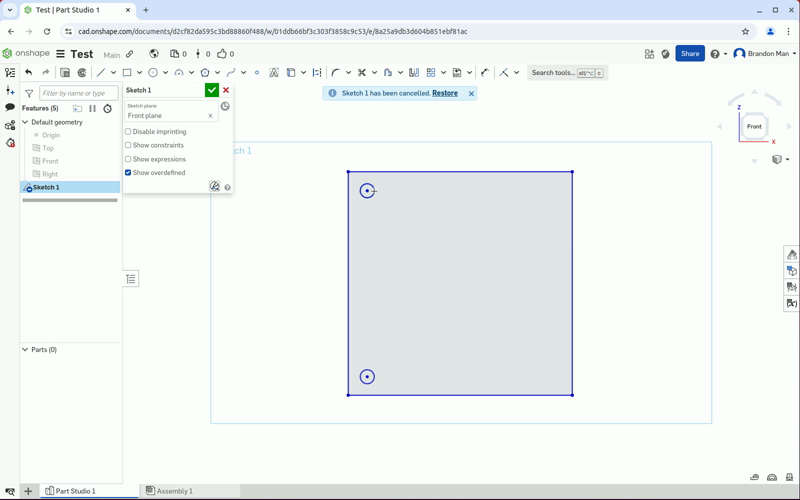
key_down(shift)
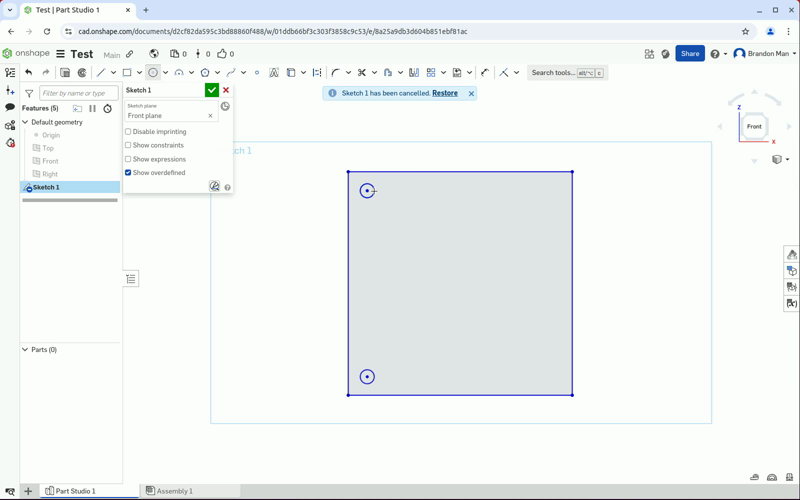
mouse_move(461, 282)
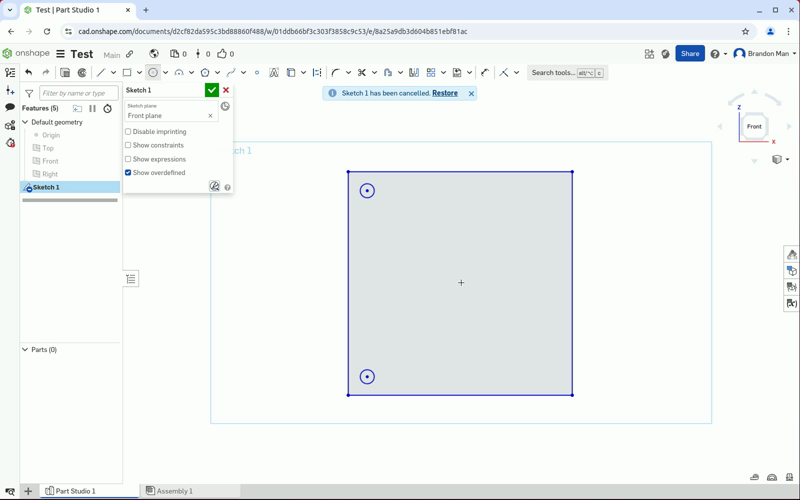
click(461, 282)
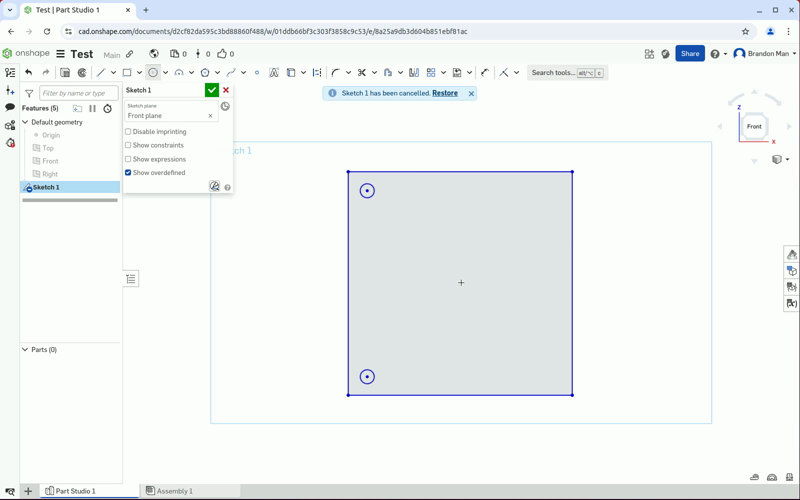
key_up(shift)
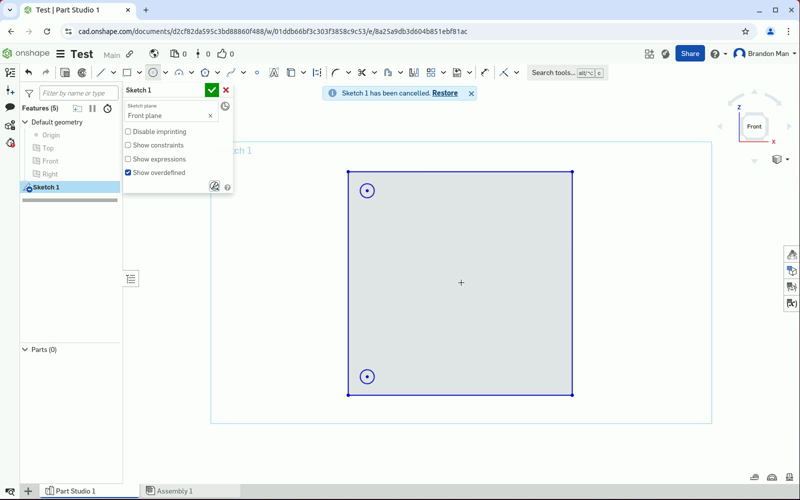
mouse_move(560, 282)
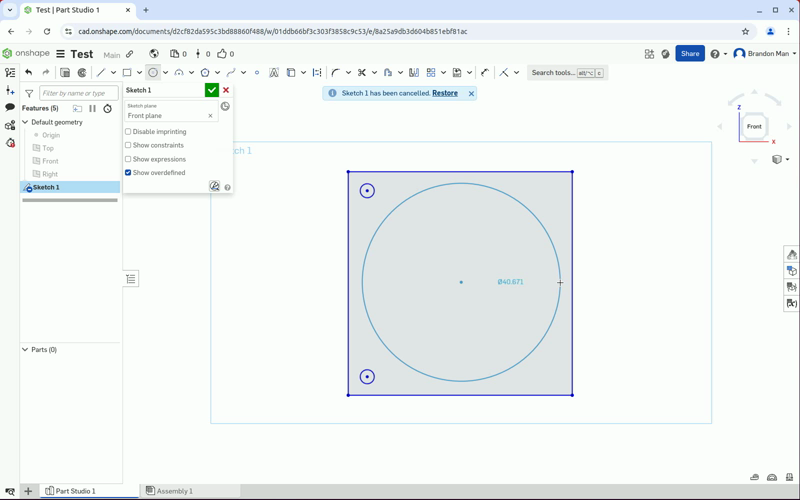
click(560, 282)
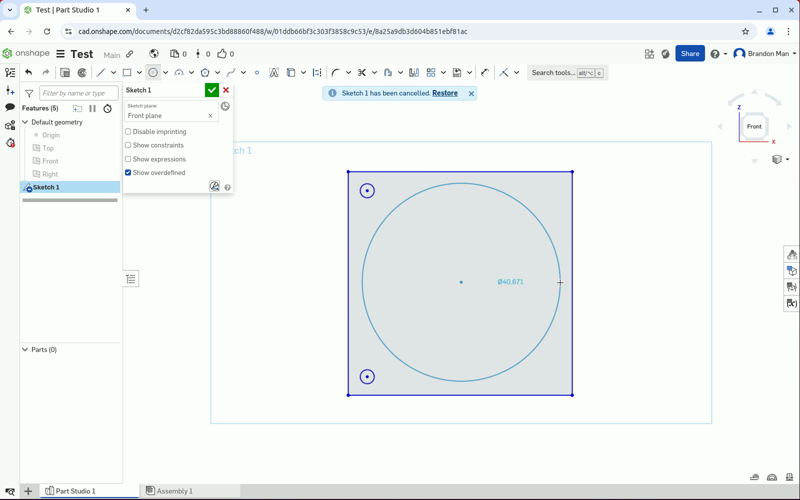
key(esc)
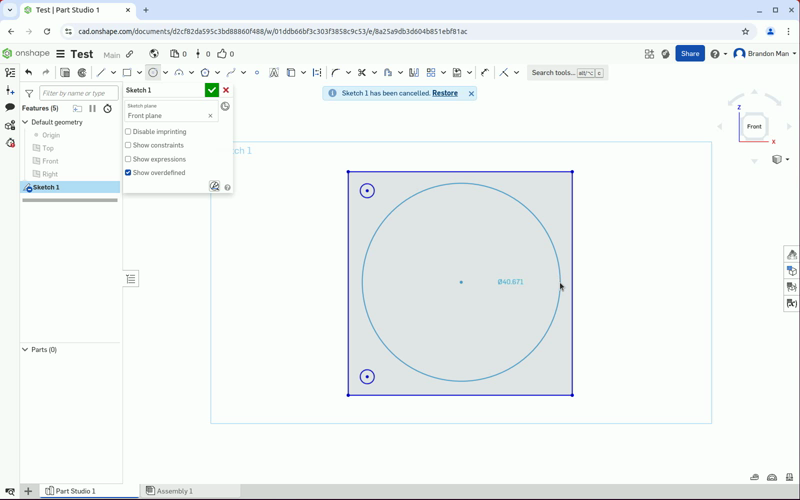
key(c)
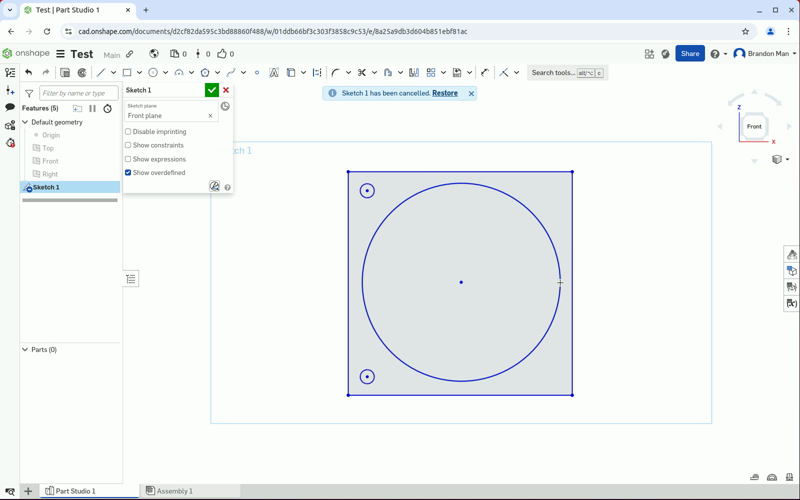
key_down(shift)
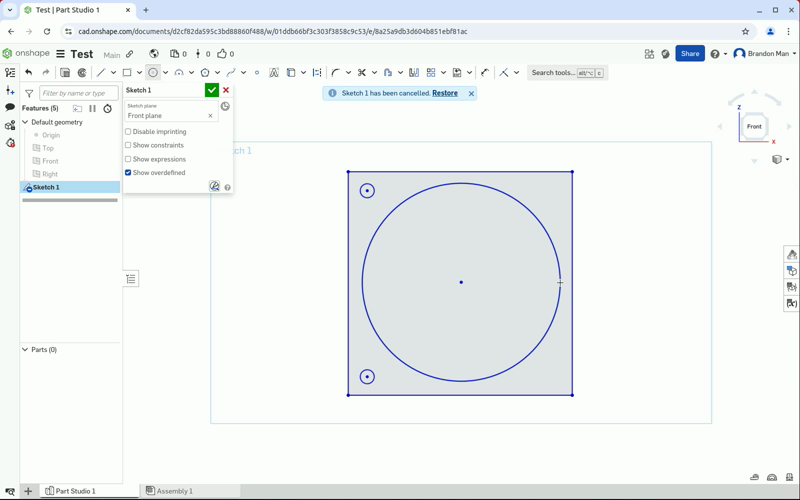
mouse_move(553, 376)
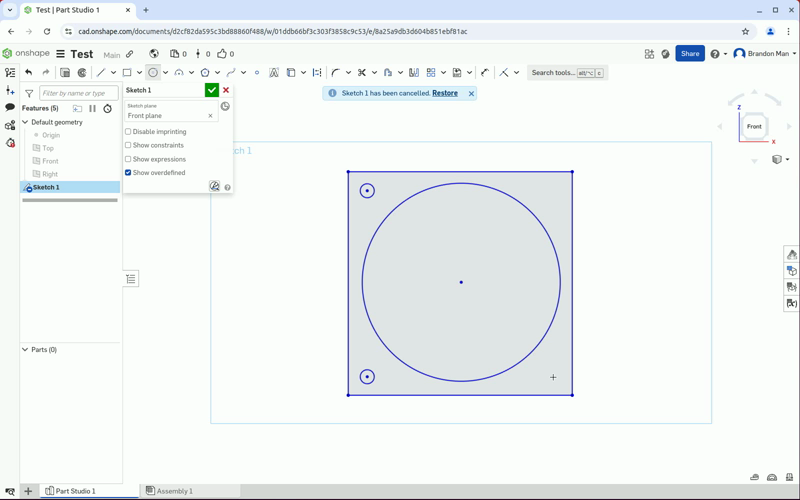
click(553, 376)
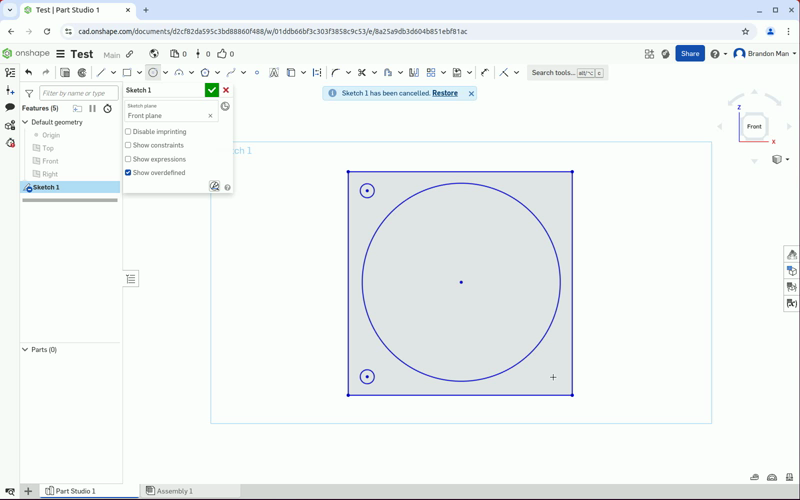
key_up(shift)
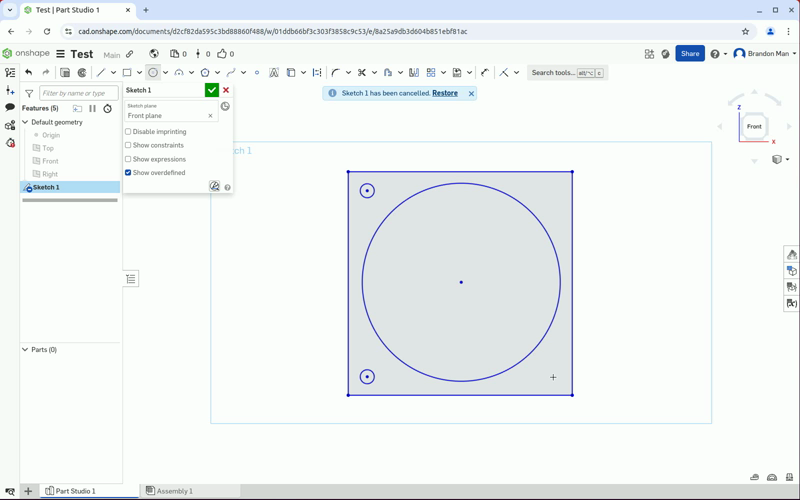
mouse_move(560, 376)
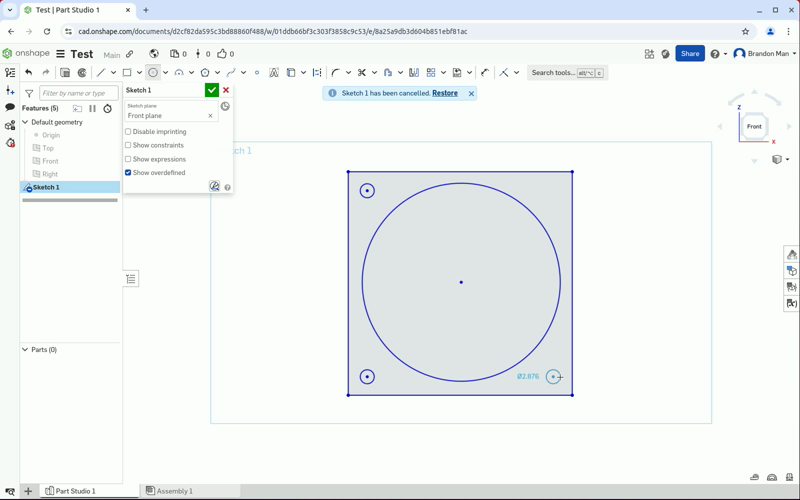
click(560, 376)
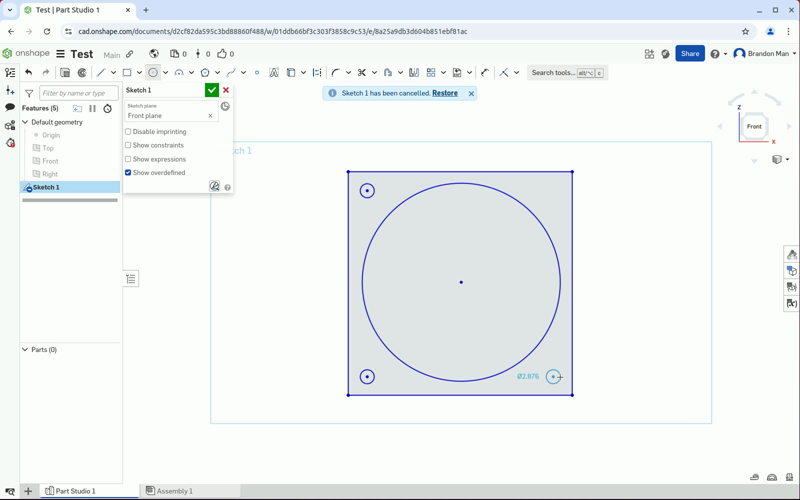
key(esc)
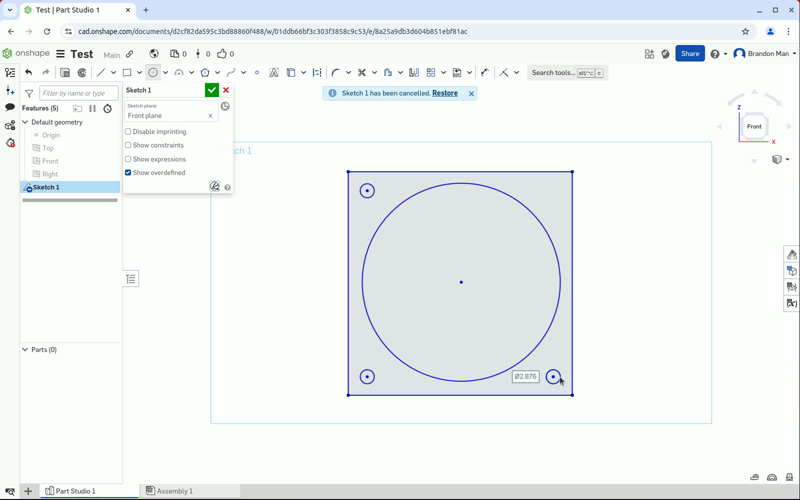
key(c)
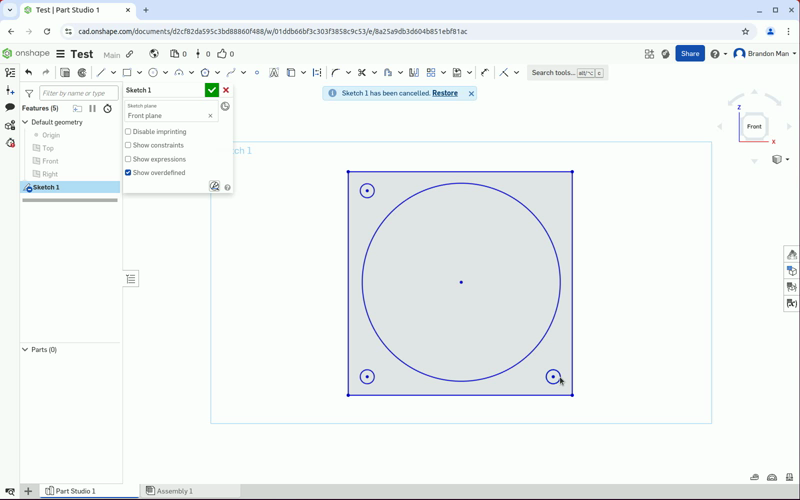
key_down(shift)
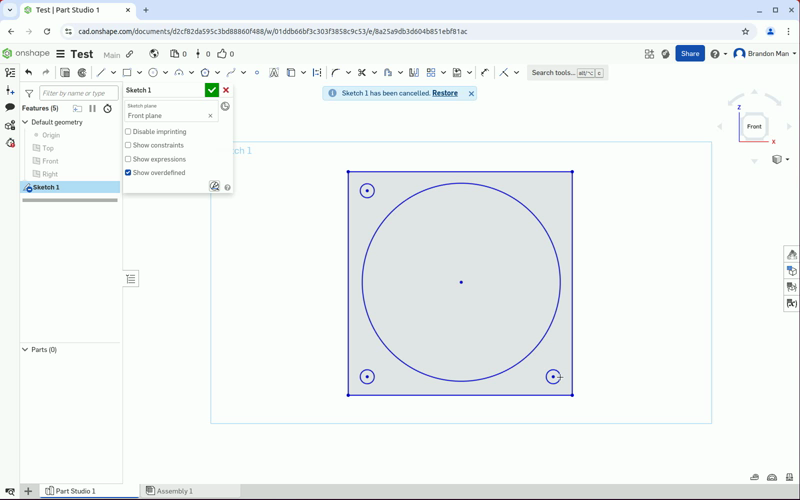
mouse_move(553, 190)
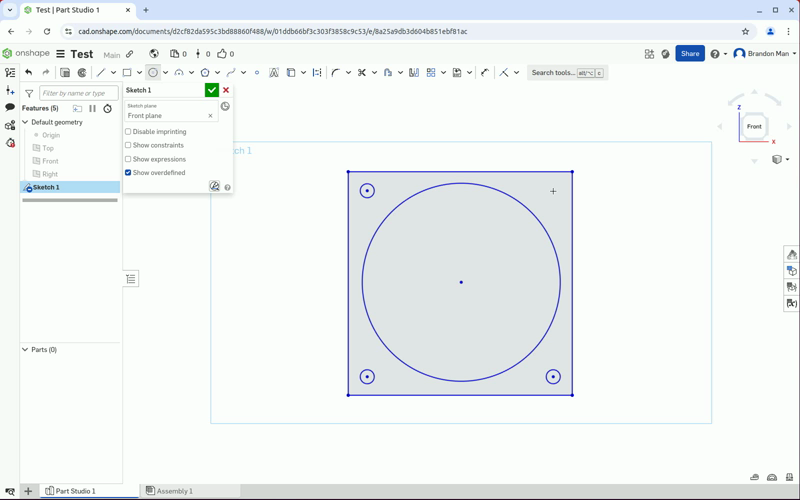
click(553, 190)
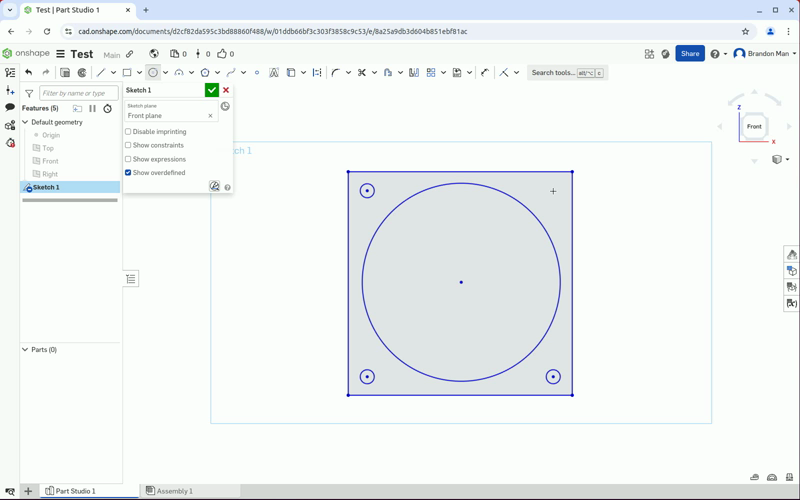
key_up(shift)
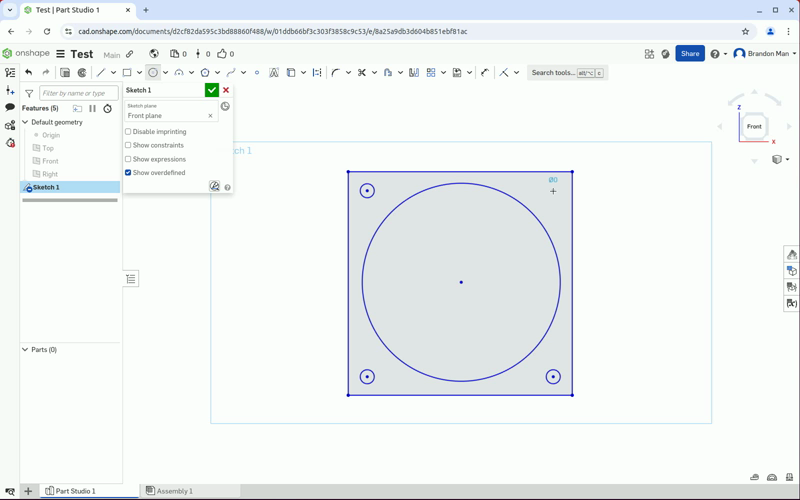
mouse_move(560, 190)
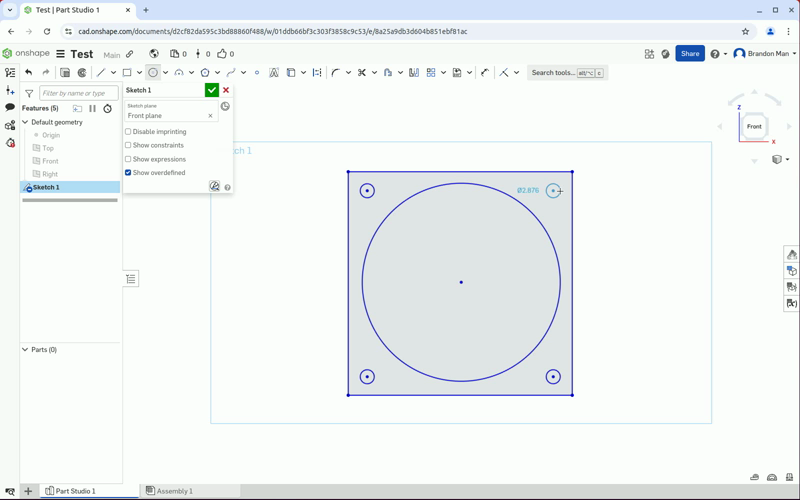
click(560, 190)
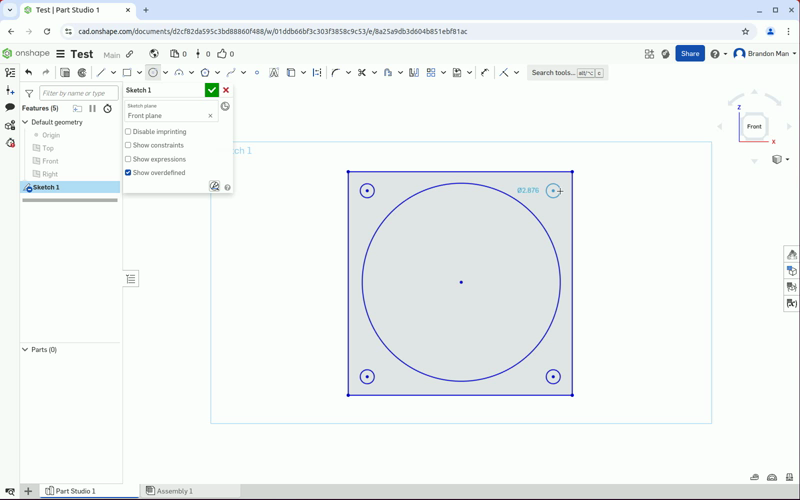
key(esc)
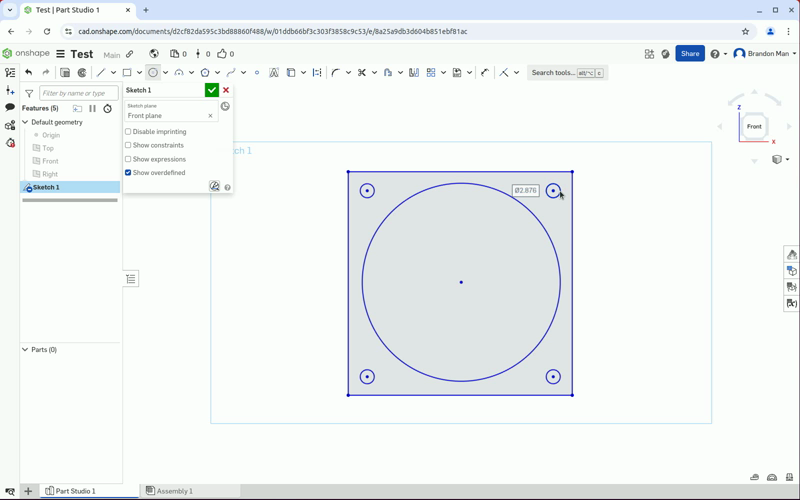
mouse_move(368, 345)
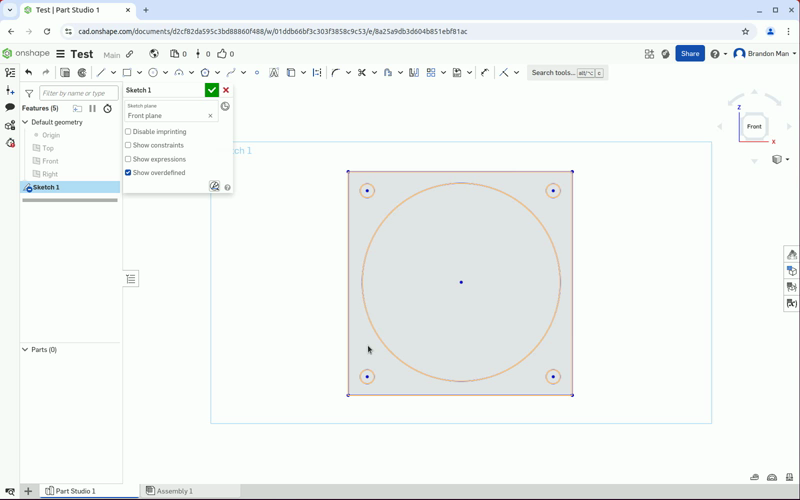
click(368, 345)
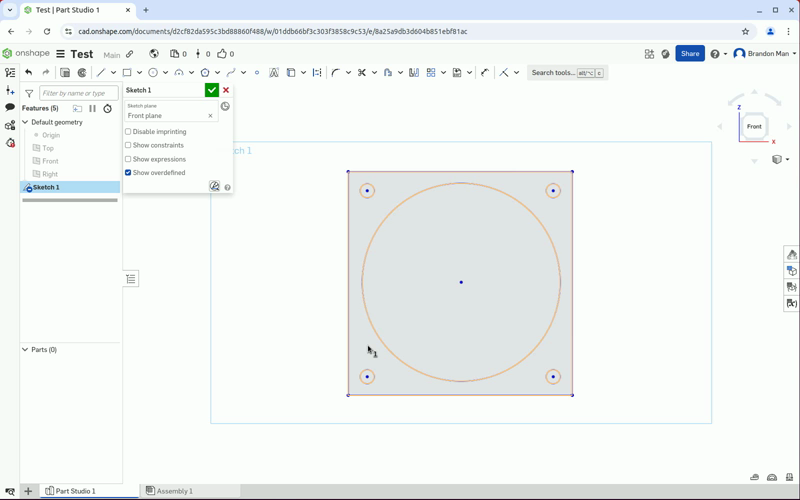
mouse_move(73, 352)
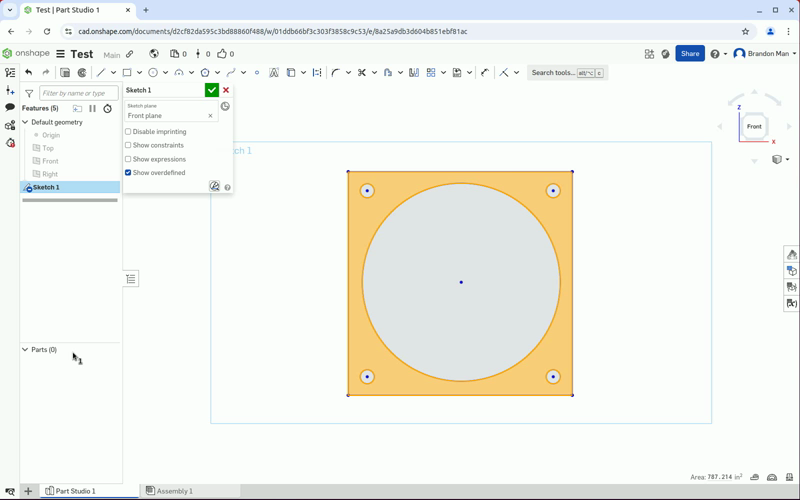
key(shift+y)
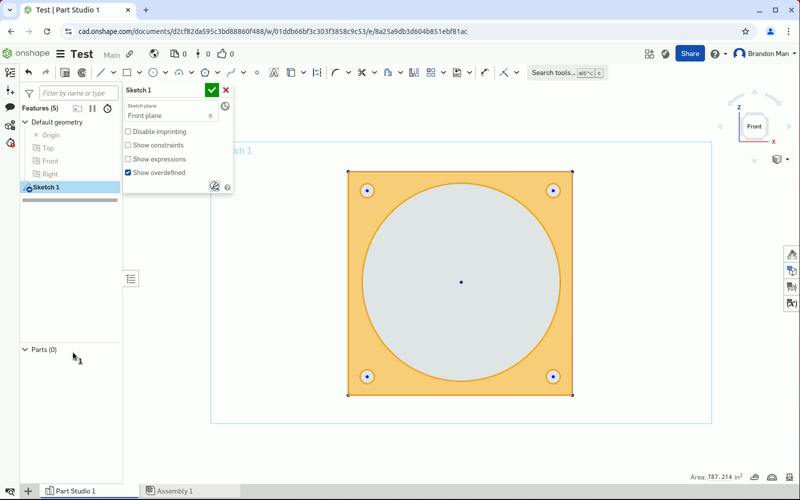
key(shift+e)
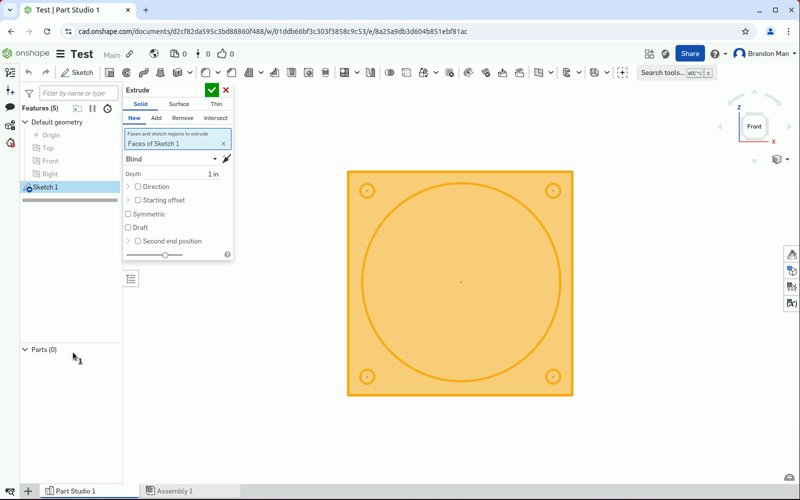
mouse_move(143, 106)
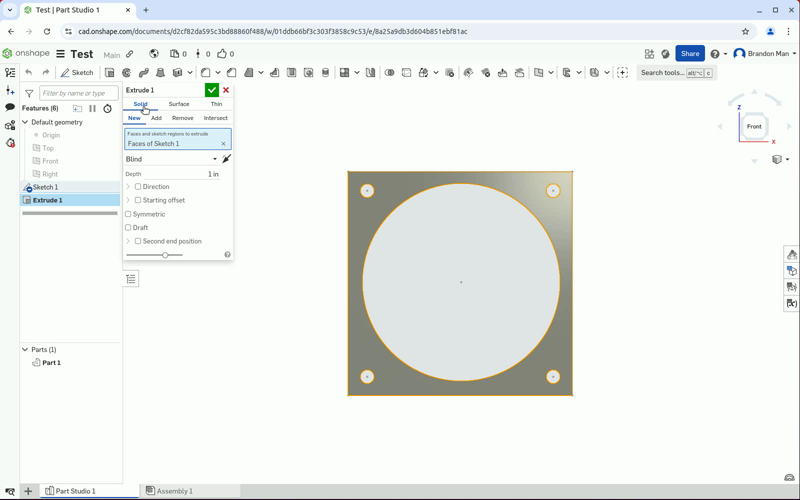
click(143, 106)
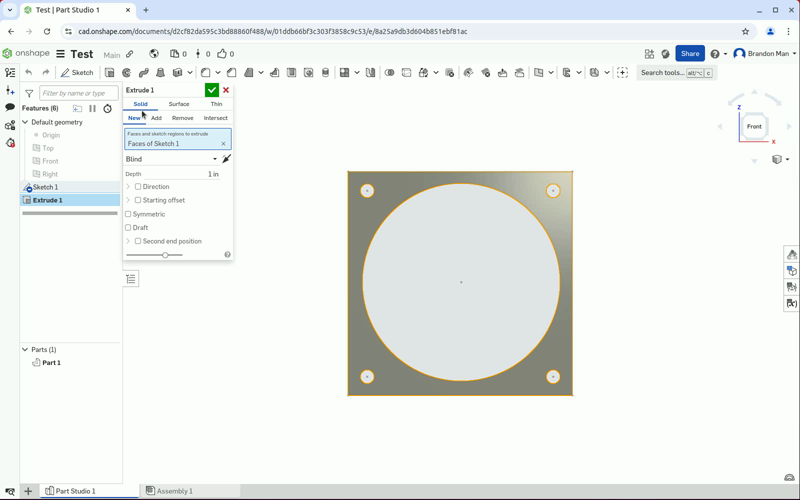
mouse_move(137, 120)
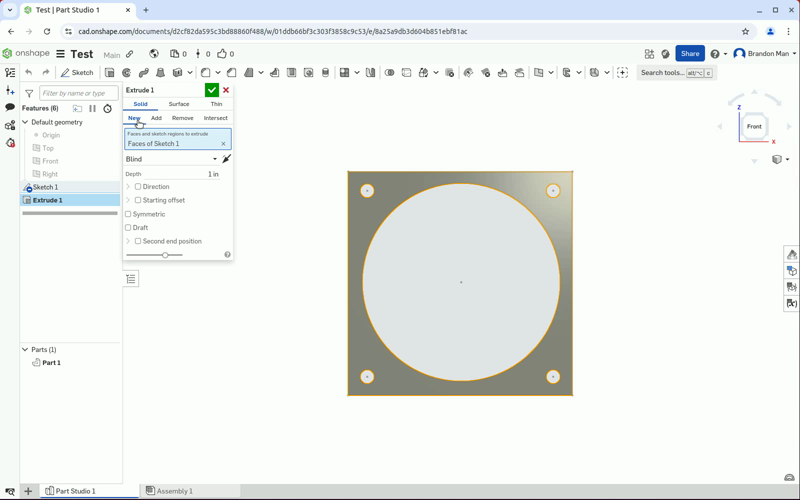
click(137, 120)
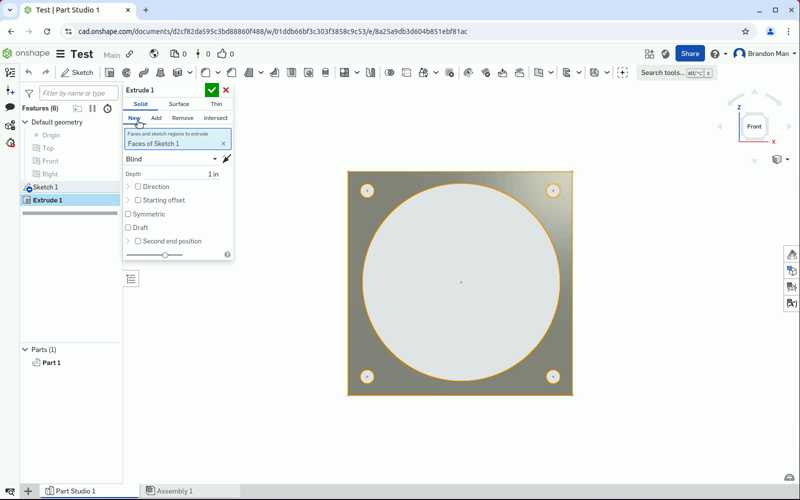
key(tab, 4)
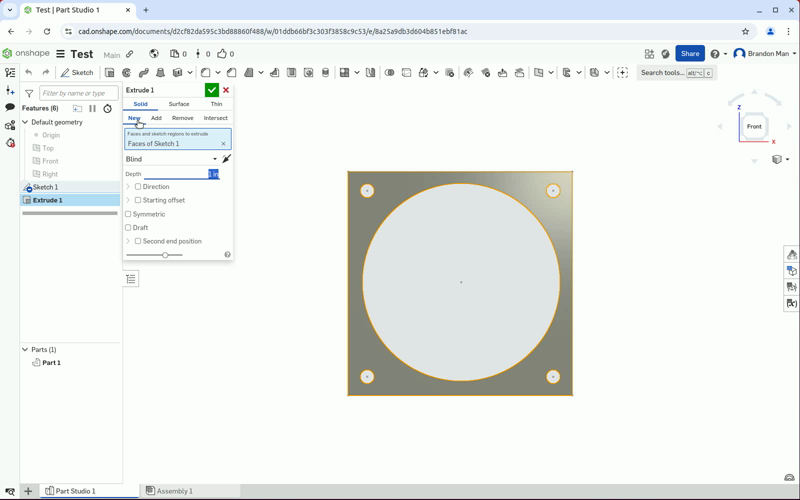
text(4.092)
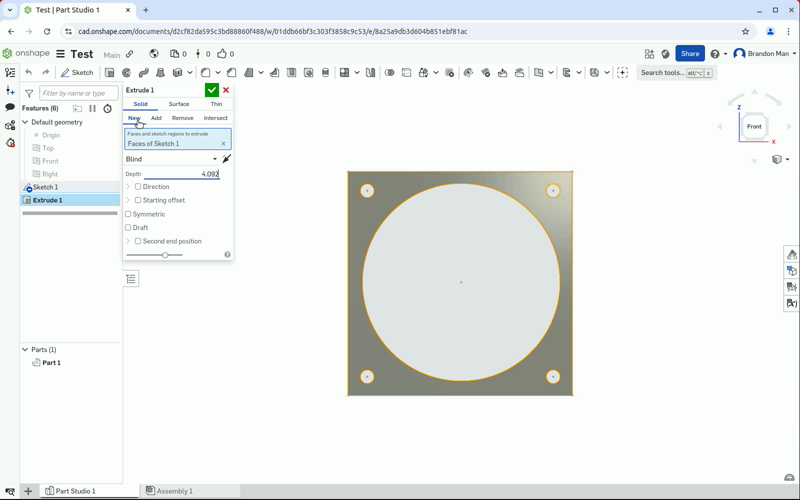
key(enter)
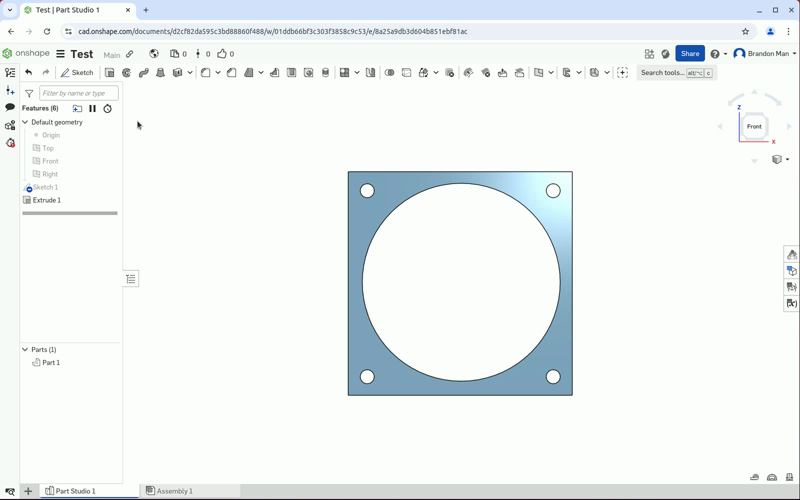
key(shift+h)
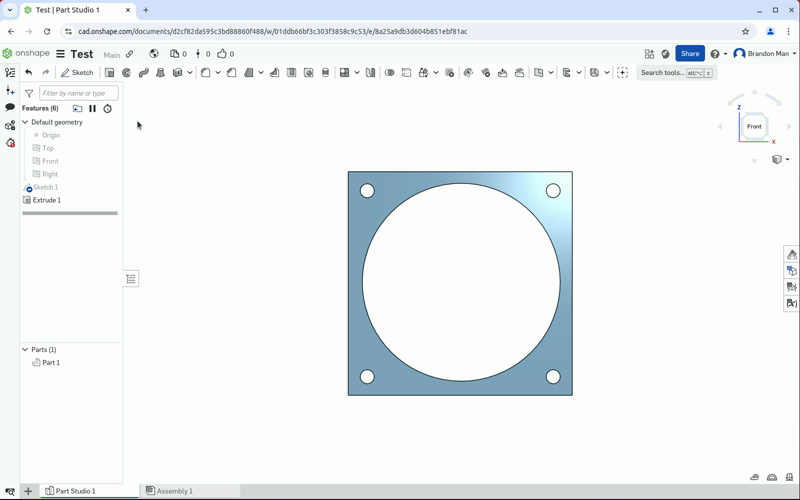
key(shift+h)
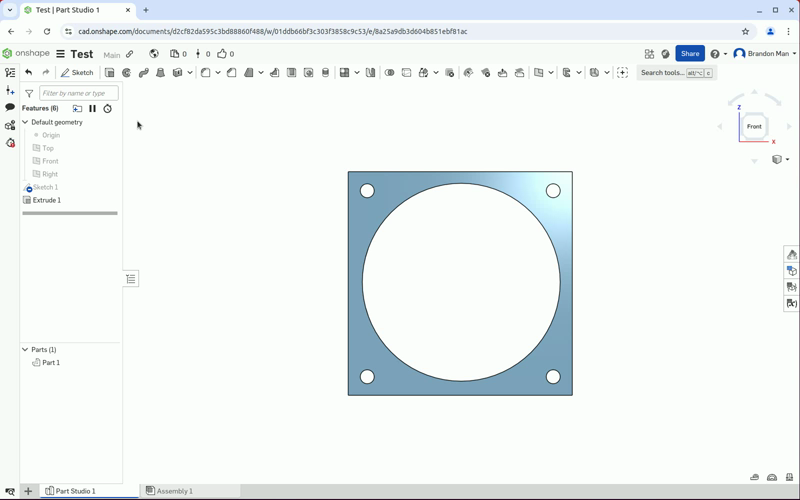
mouse_move(73, 189)
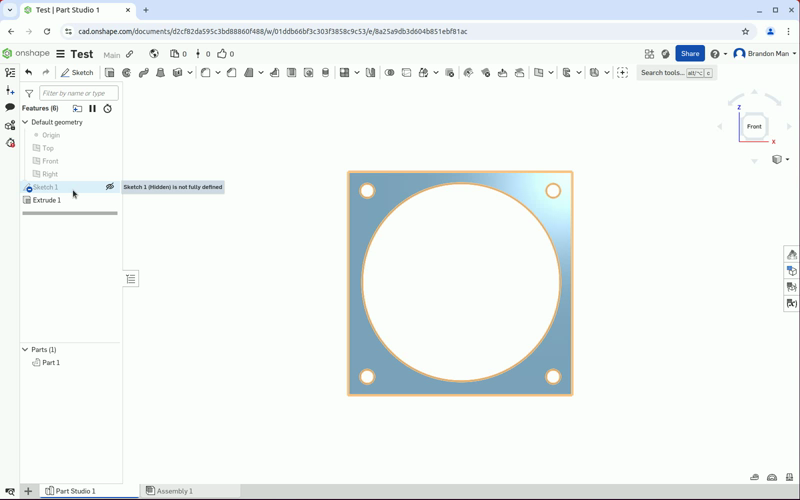
click(73, 189)
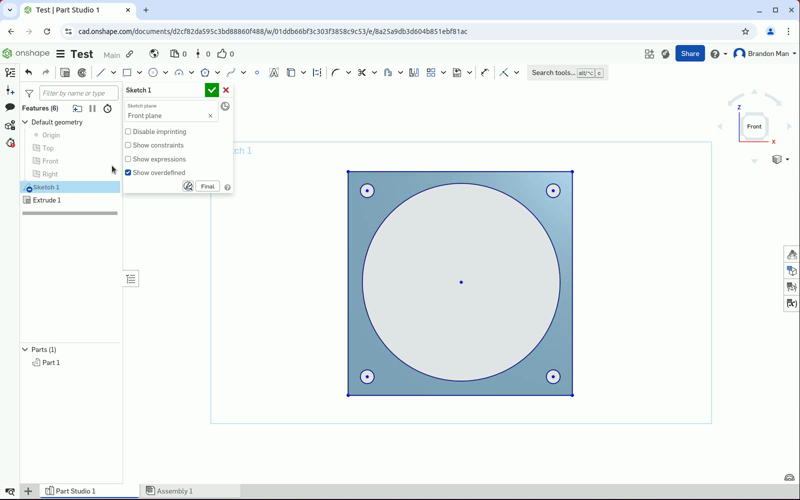
mouse_move(229, 92)
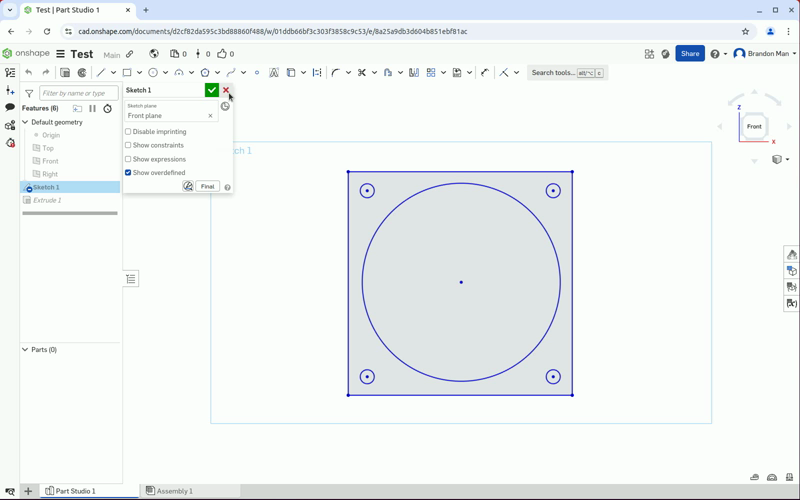
click(229, 92)
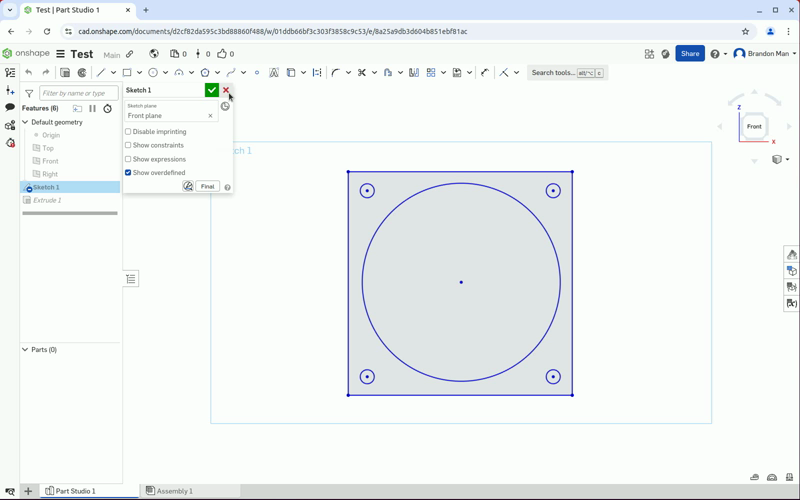
key(shift+s)
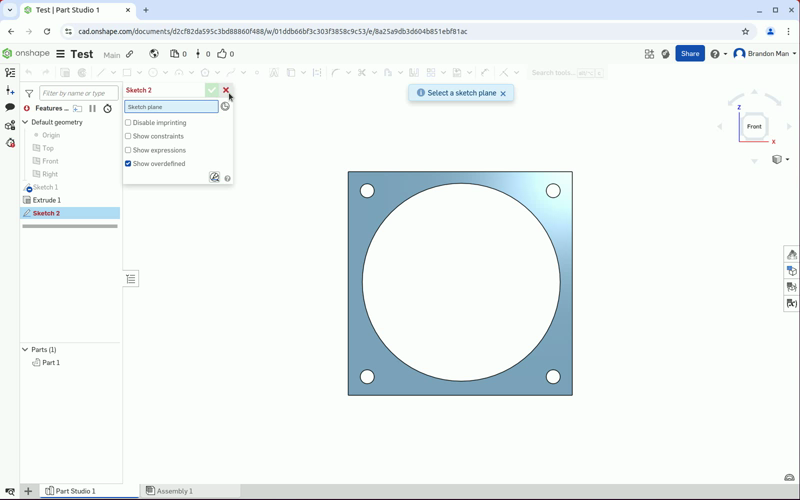
mouse_move(73, 163)
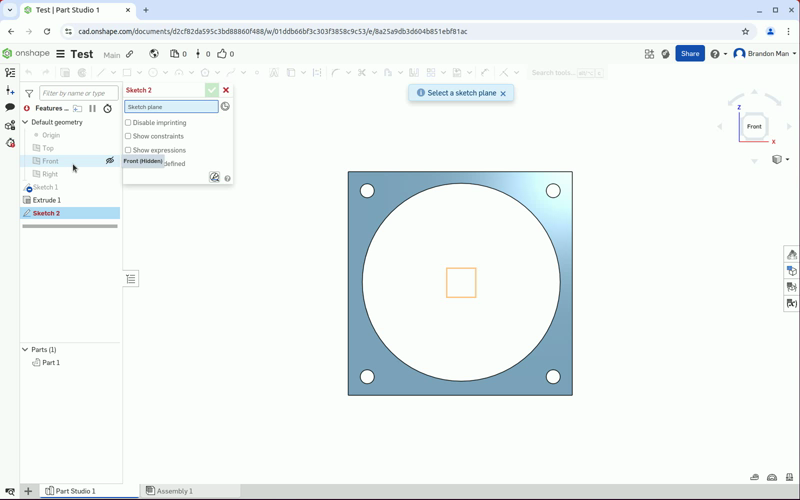
click(73, 163)
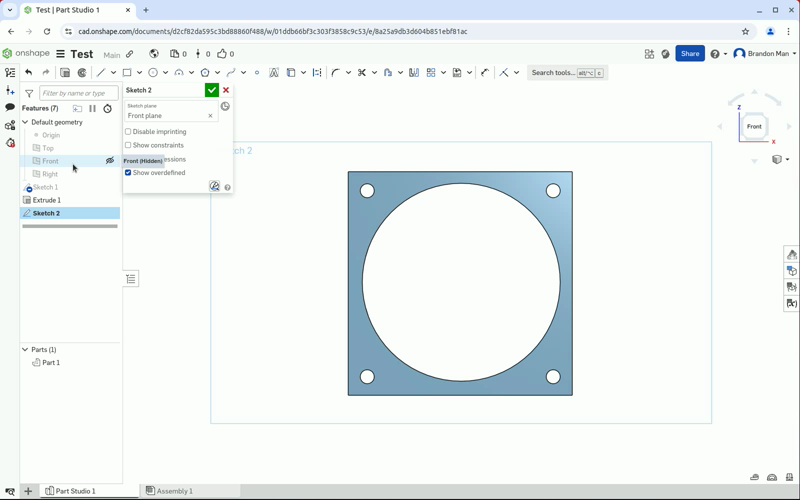
mouse_move(73, 352)
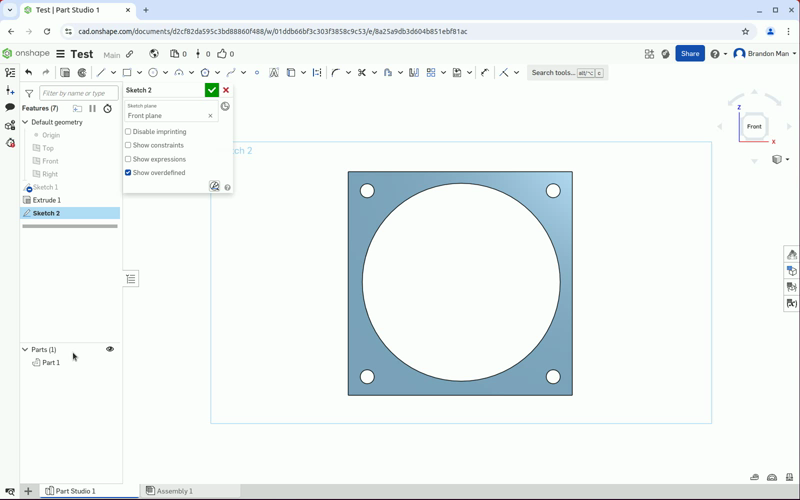
key(y)
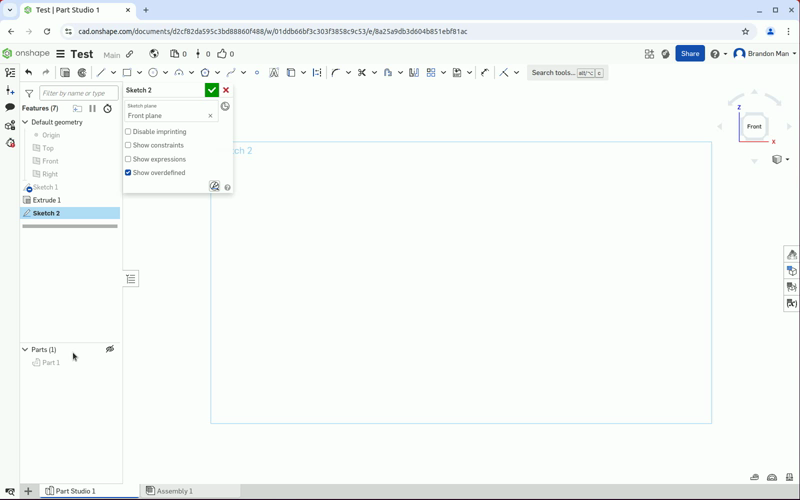
key(c)
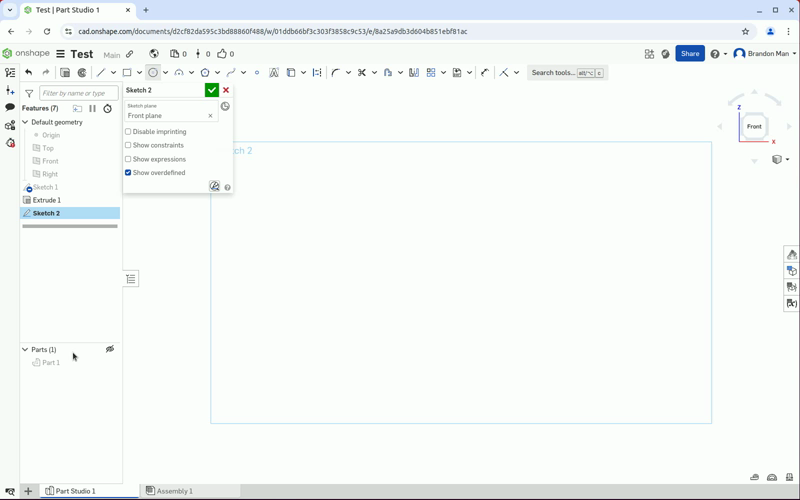
key_down(shift)
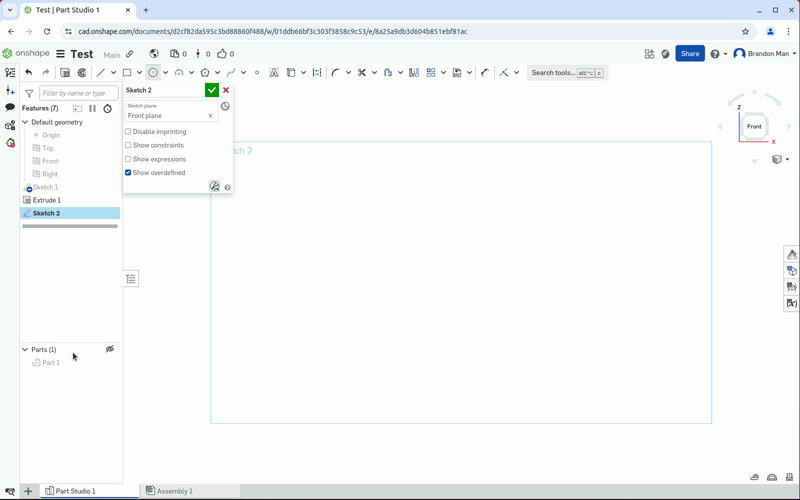
mouse_move(461, 282)
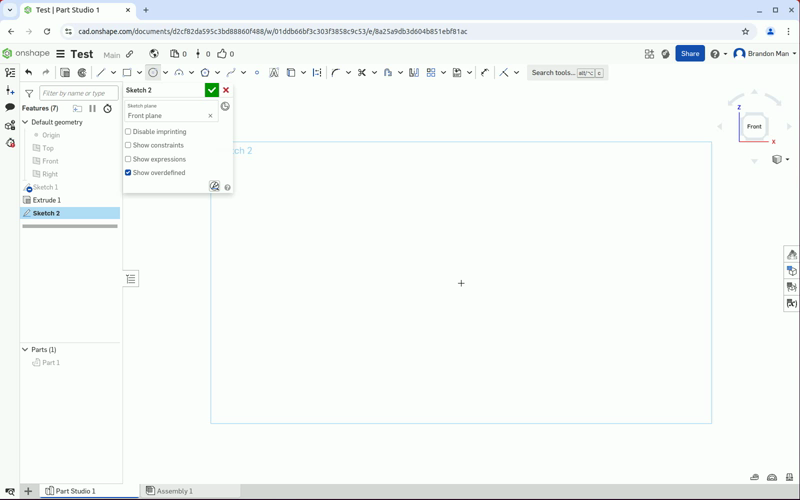
click(461, 282)
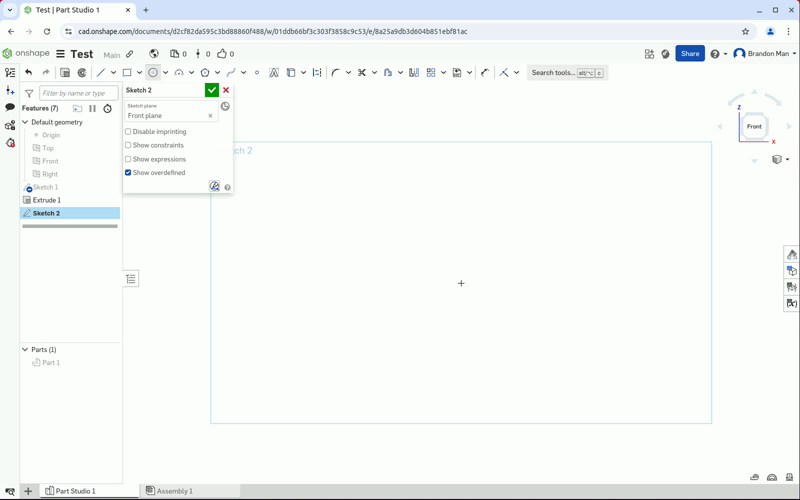
key_up(shift)
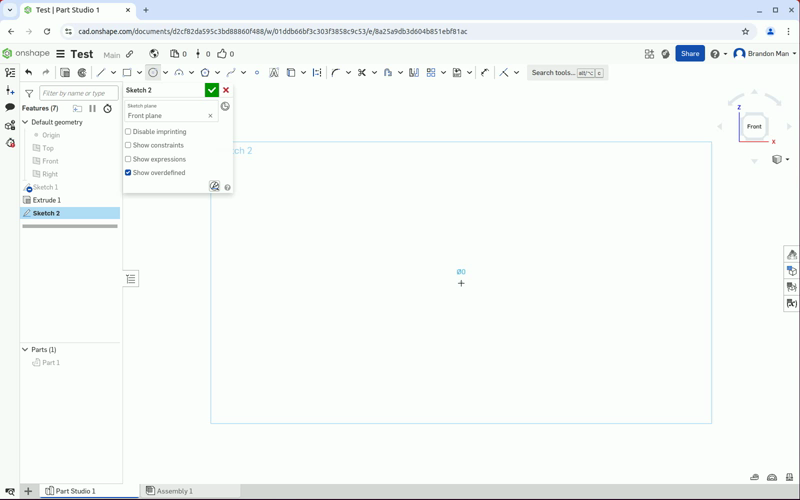
mouse_move(560, 282)
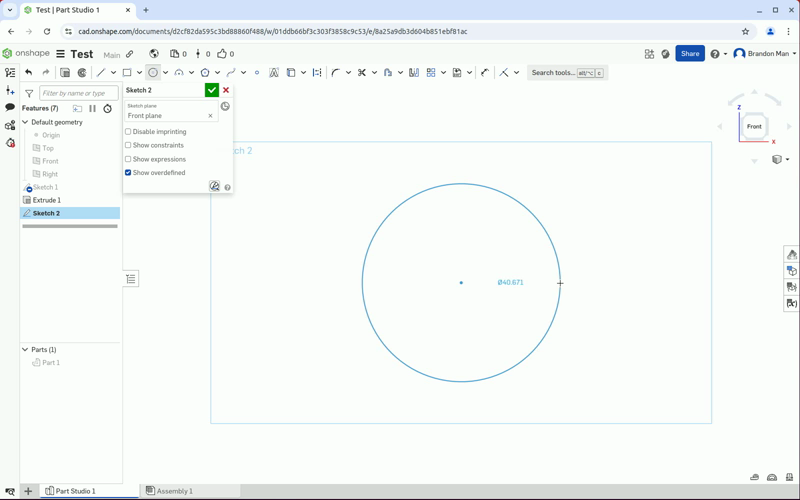
click(560, 282)
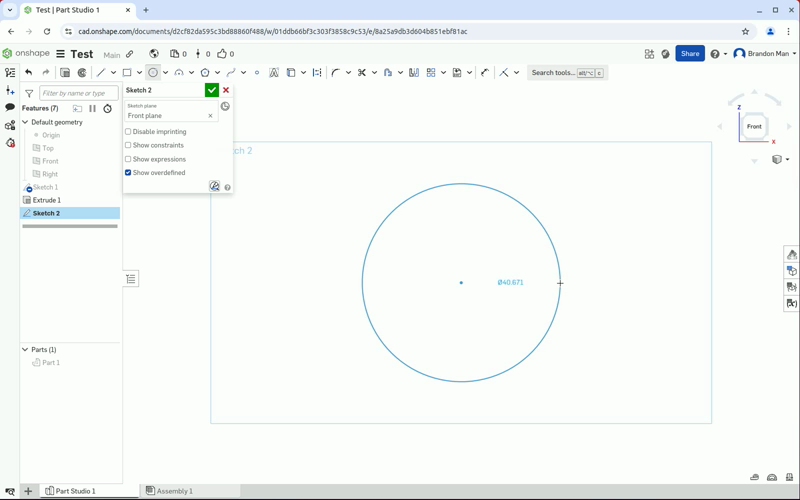
key(esc)
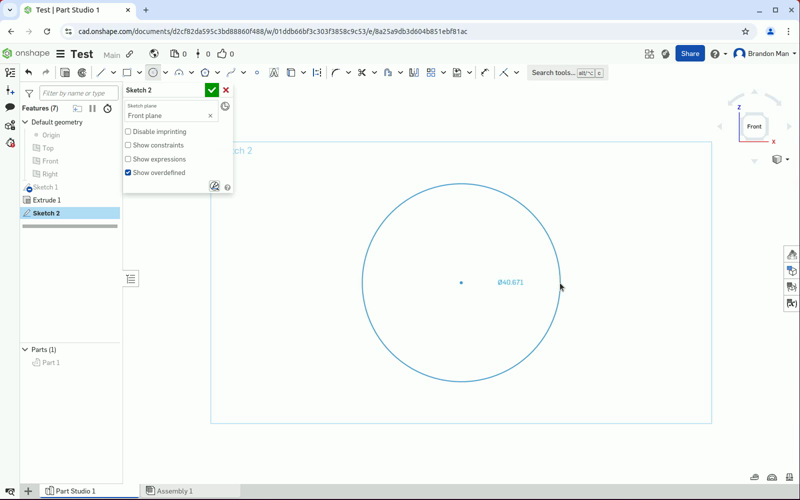
key(c)
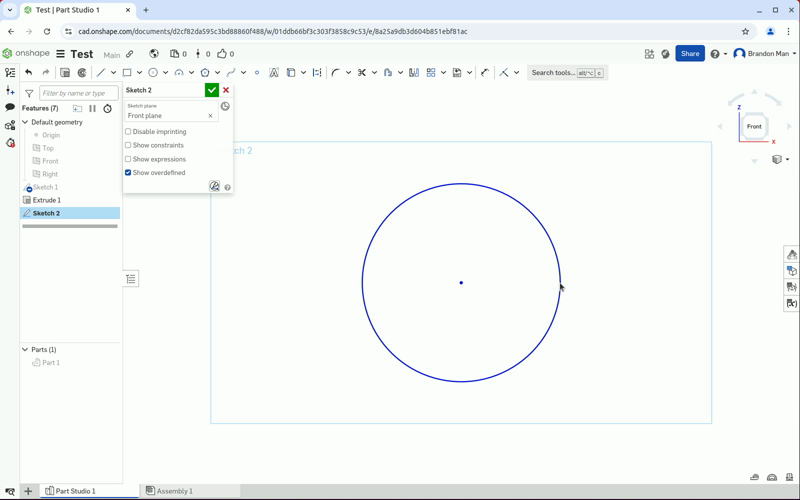
key_down(shift)
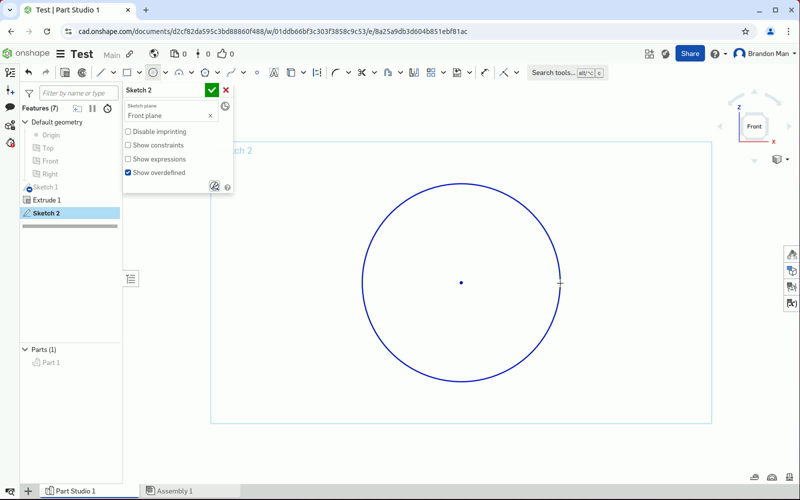
mouse_move(461, 282)
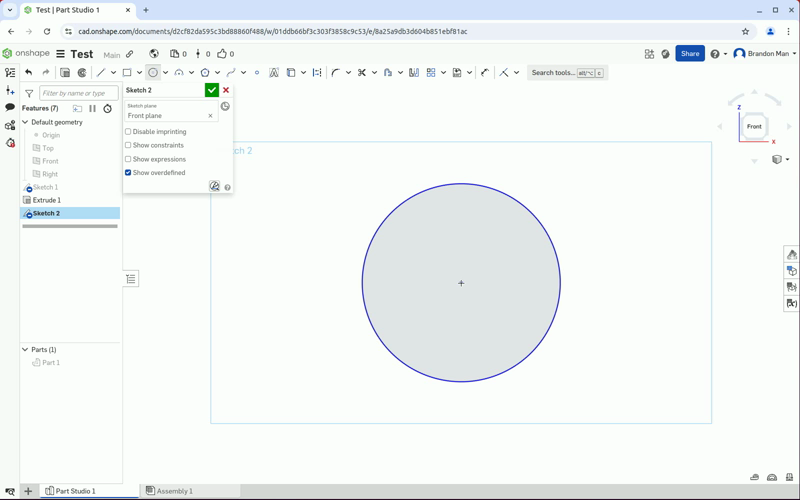
click(461, 282)
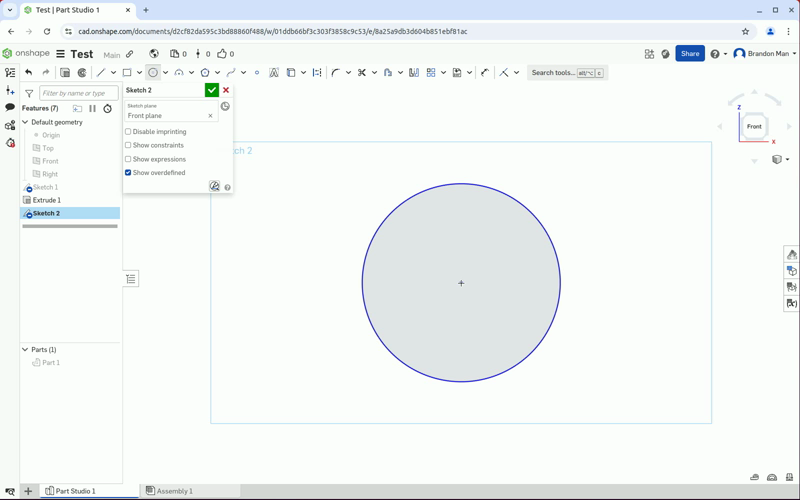
key_up(shift)
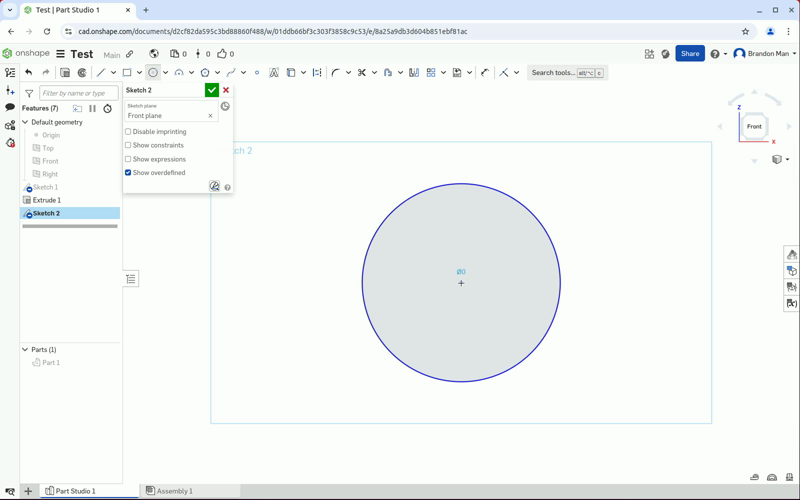
mouse_move(539, 282)
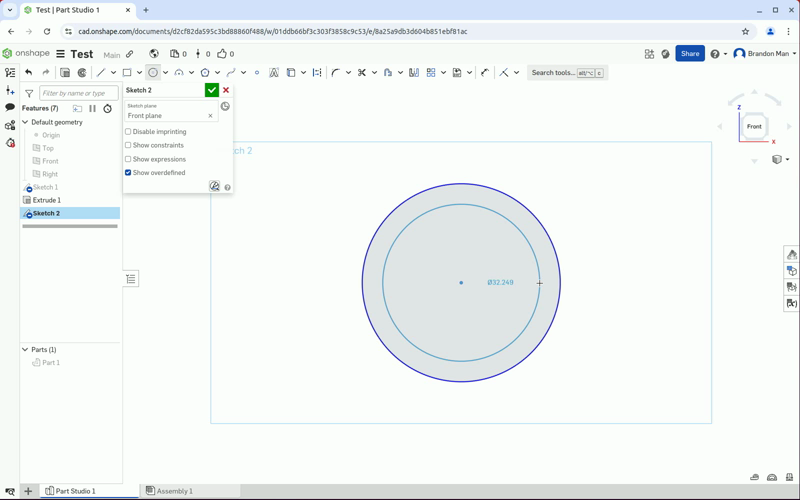
click(539, 282)
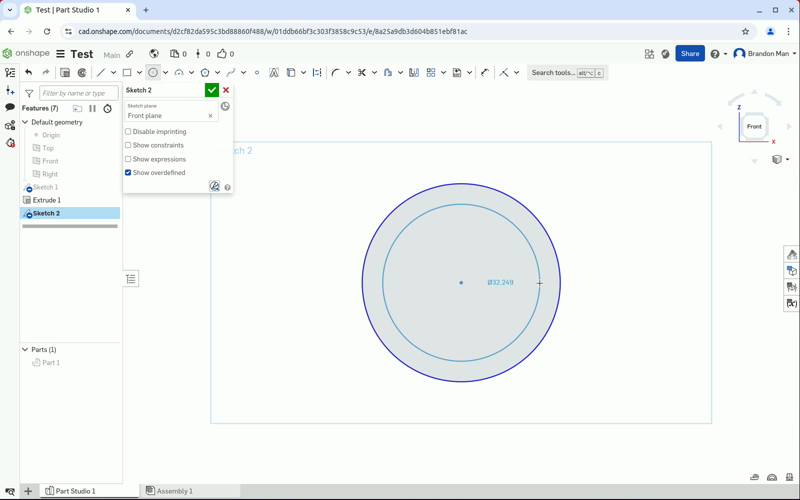
key(esc)
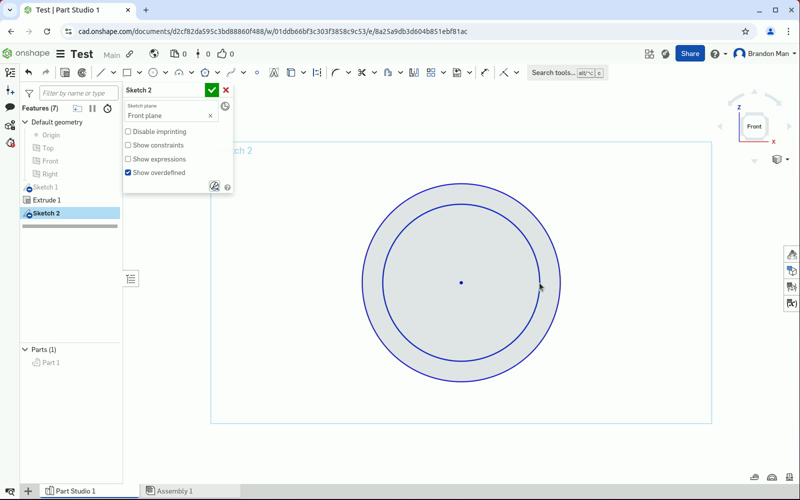
mouse_move(402, 219)
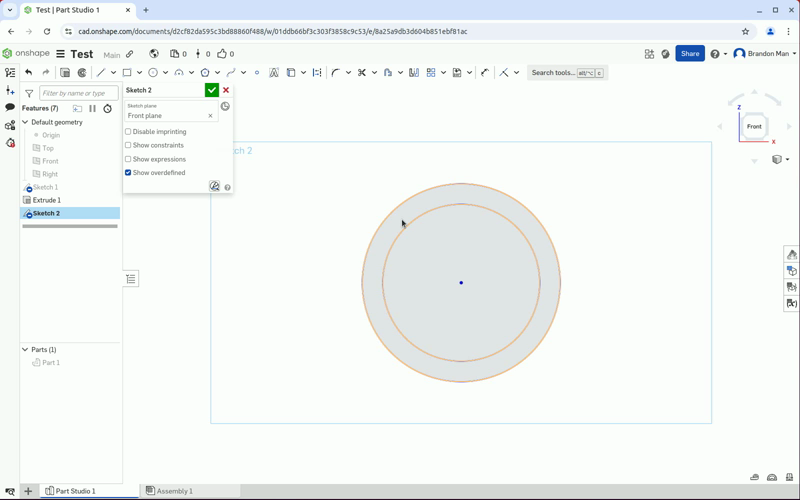
click(402, 219)
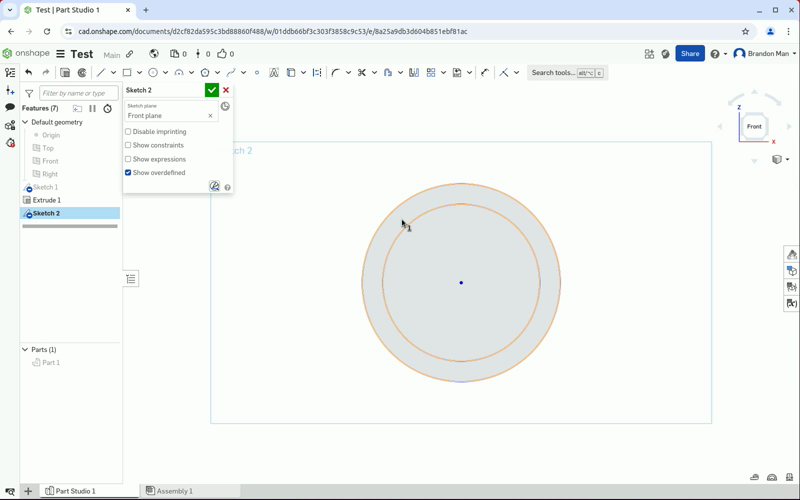
mouse_move(73, 352)
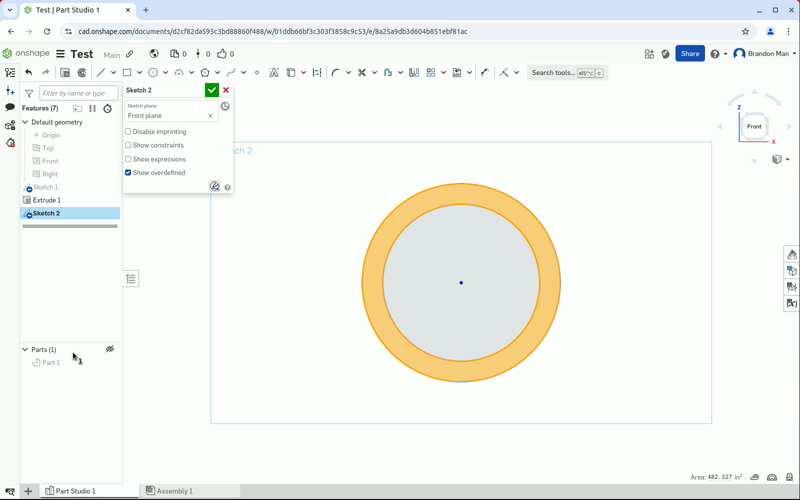
key(shift+y)
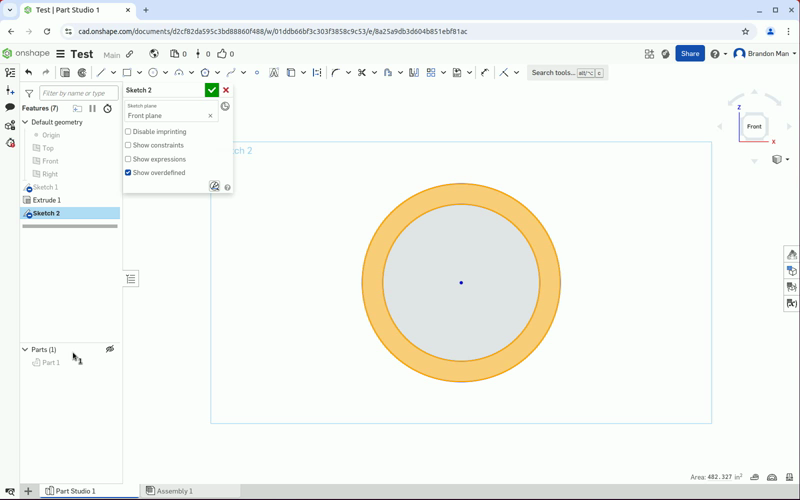
key(shift+e)
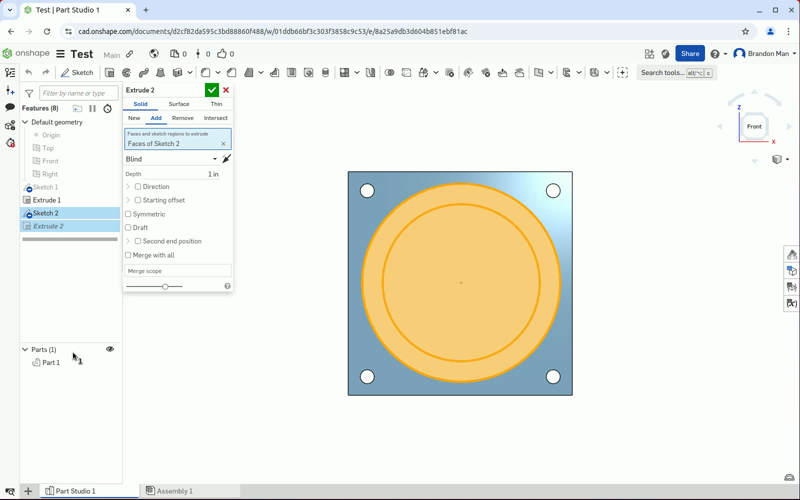
mouse_move(143, 106)
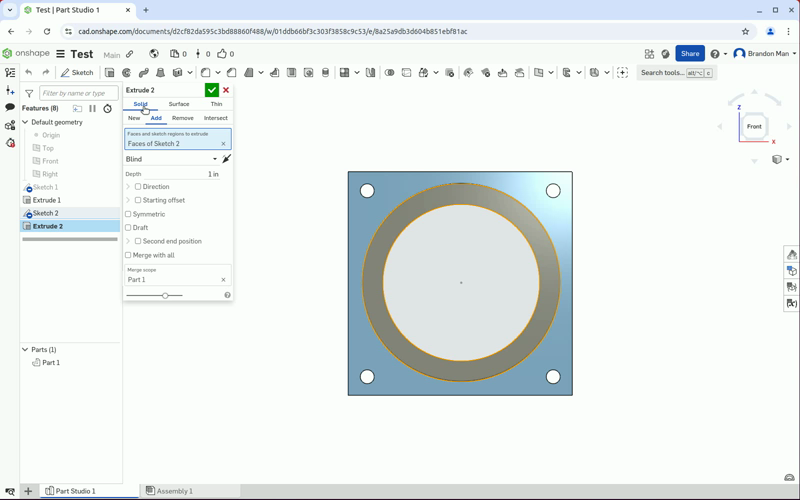
click(143, 106)
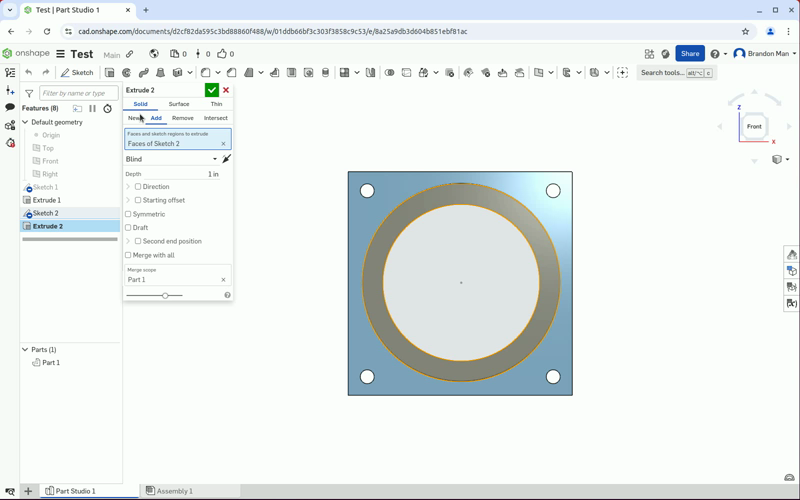
mouse_move(137, 120)
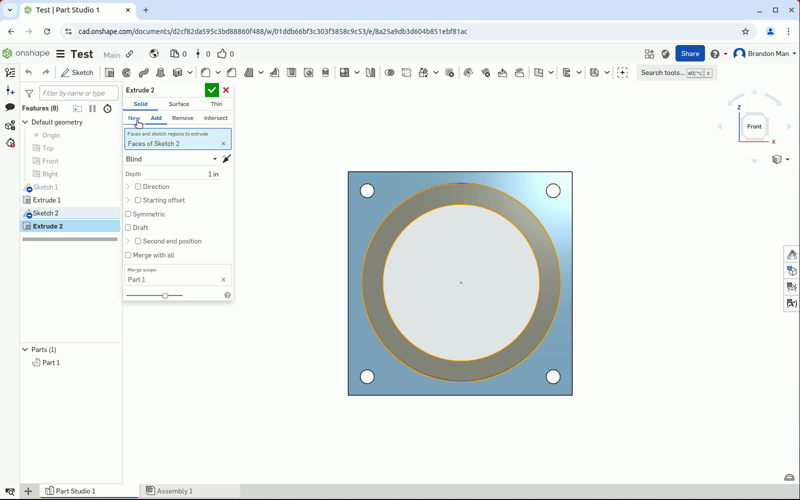
click(137, 120)
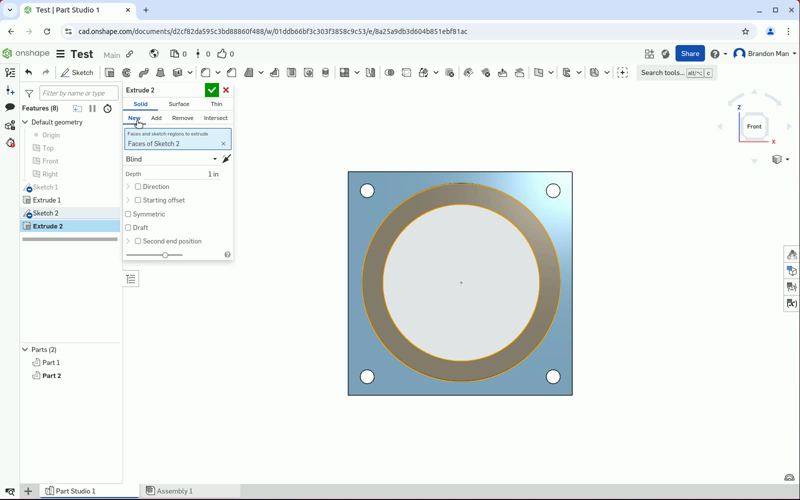
key(tab, 4)
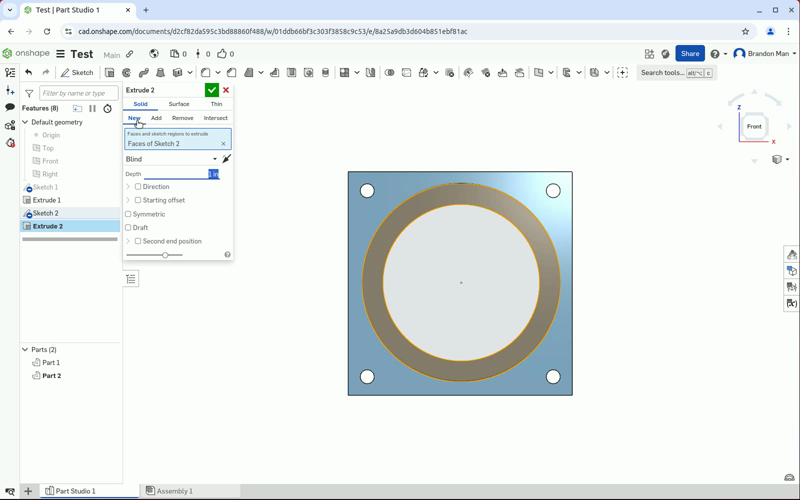
text(4.092)
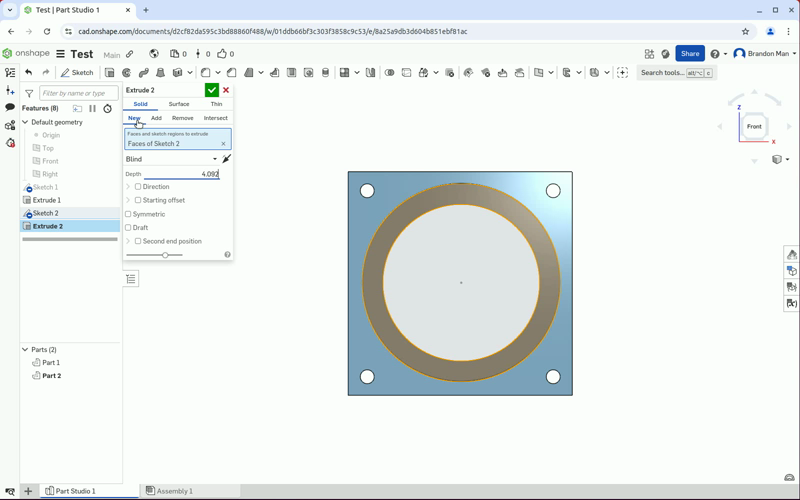
key(enter)
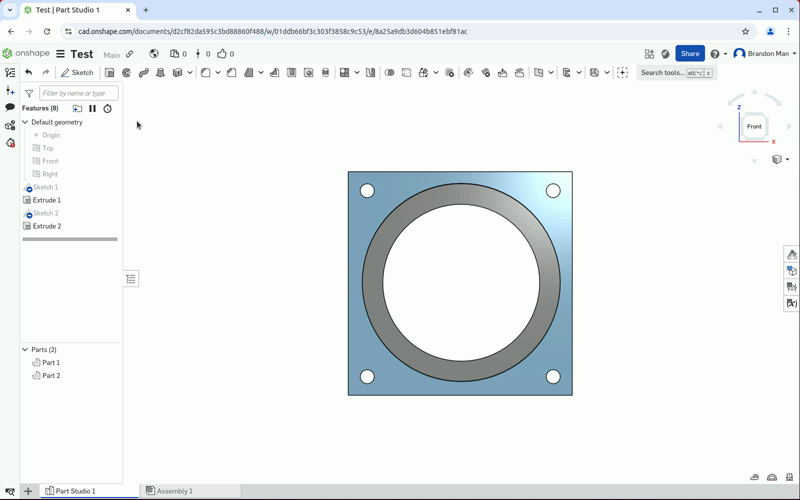
key(shift+h)
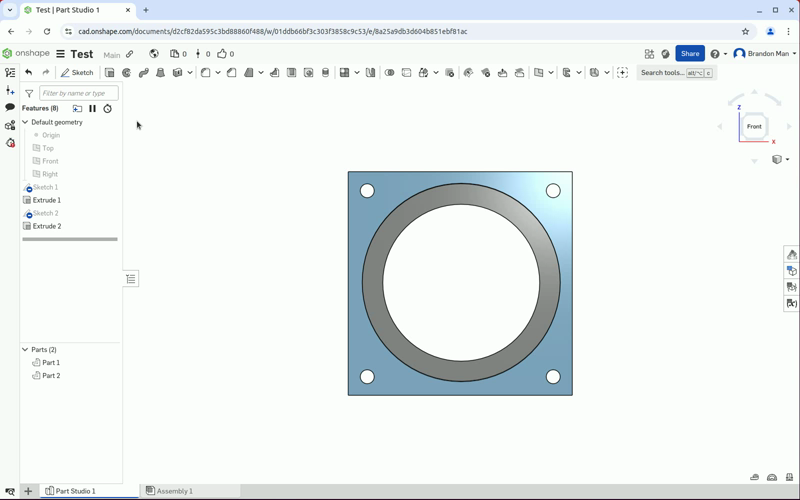
key(shift+h)
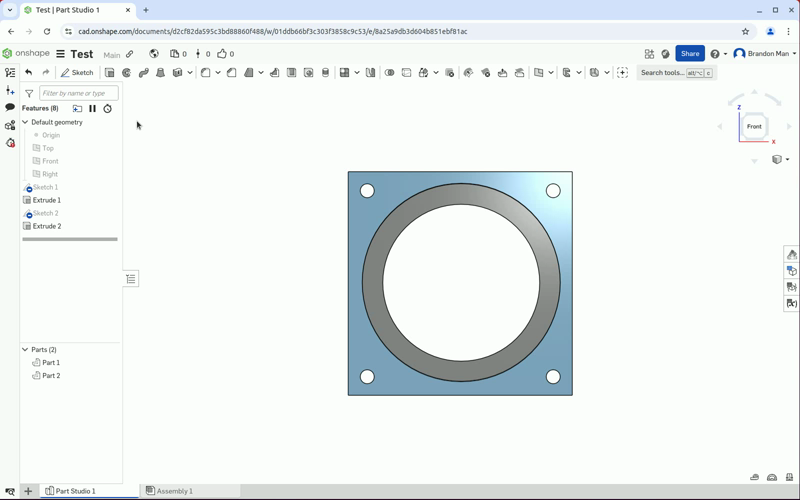
mouse_move(73, 189)
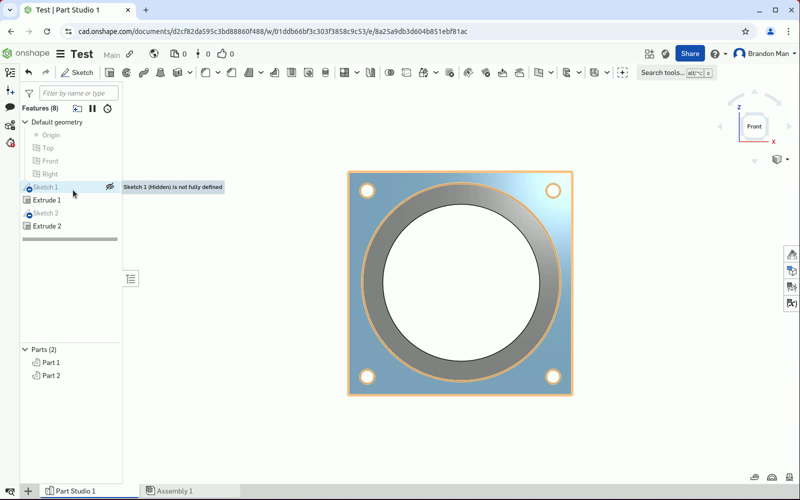
click(73, 189)
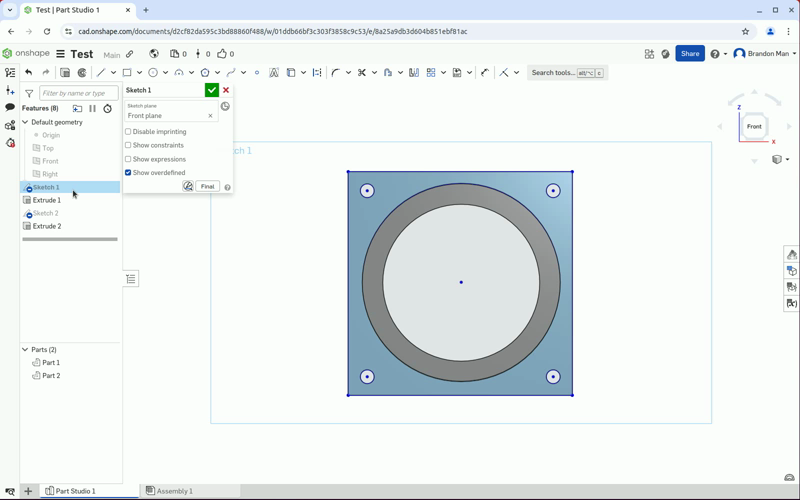
mouse_move(229, 92)
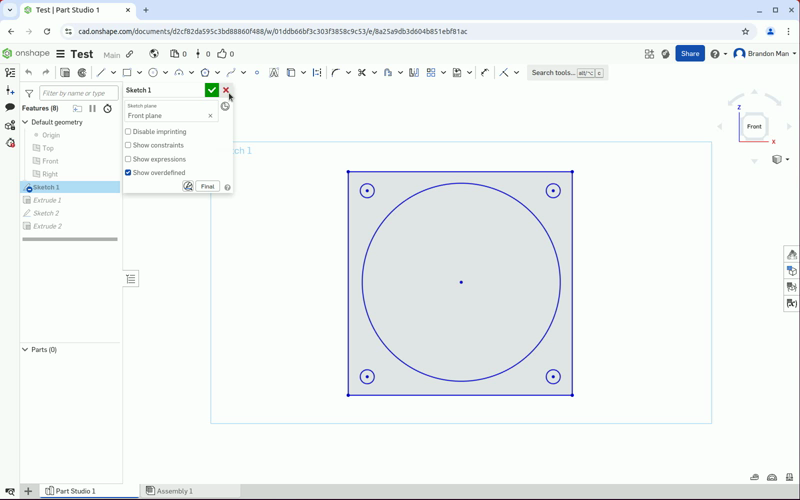
click(229, 92)
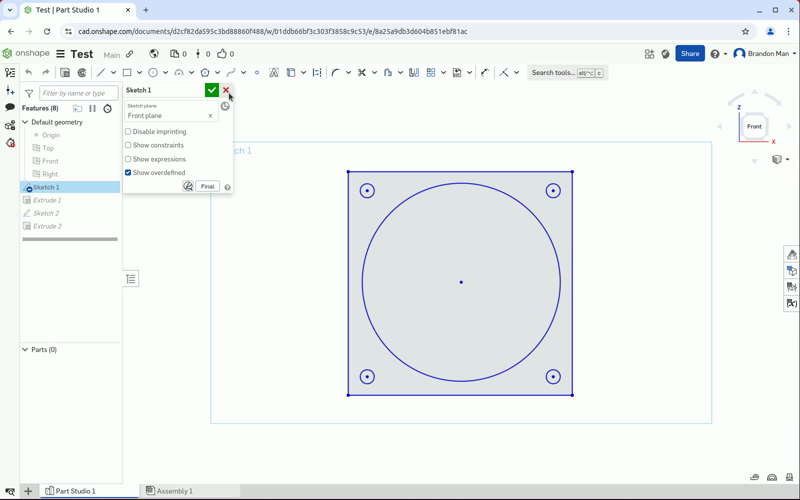
key(shift+s)
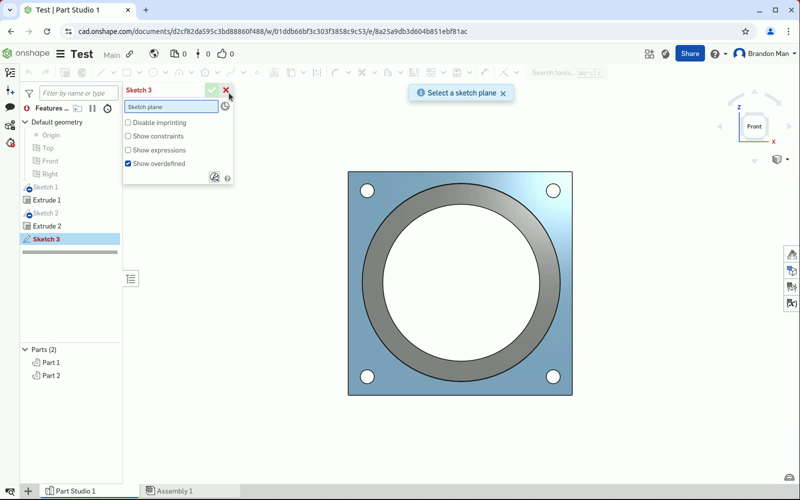
mouse_move(73, 163)
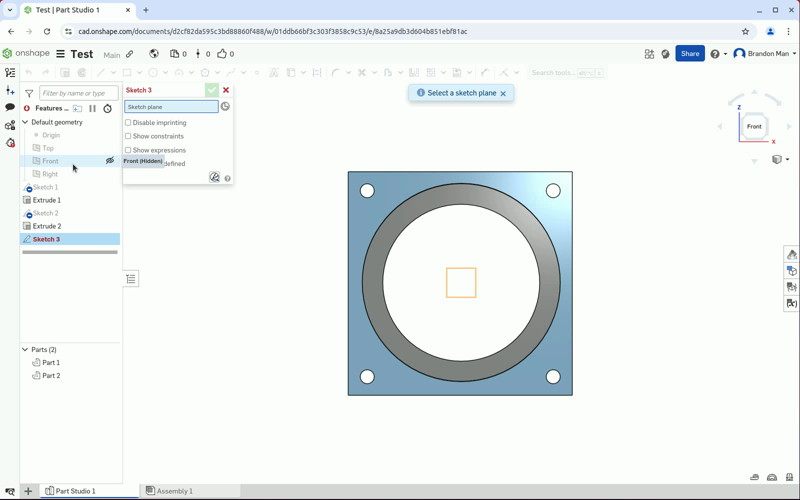
click(73, 163)
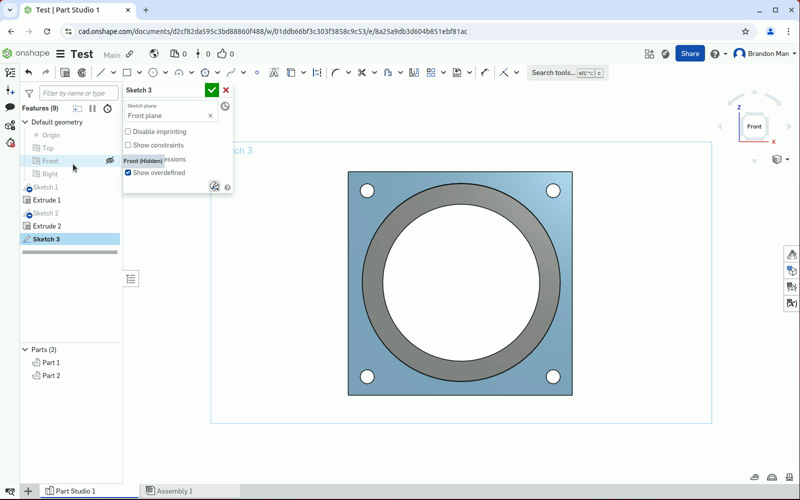
mouse_move(73, 352)
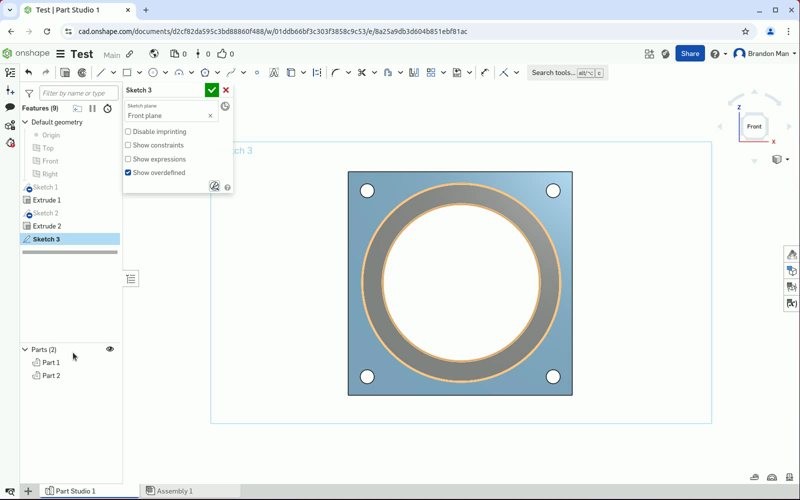
key(y)
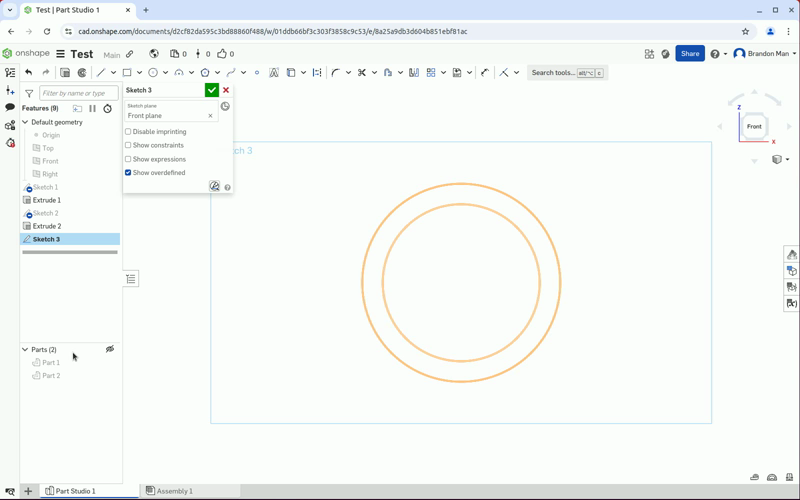
key(c)
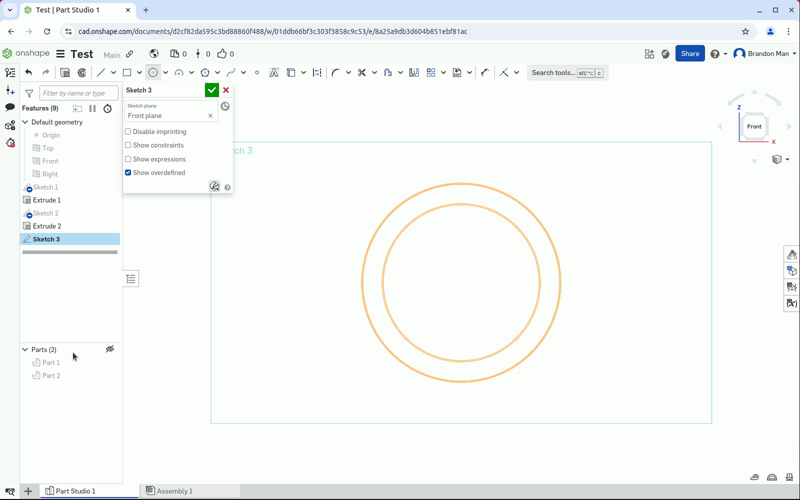
key_down(shift)
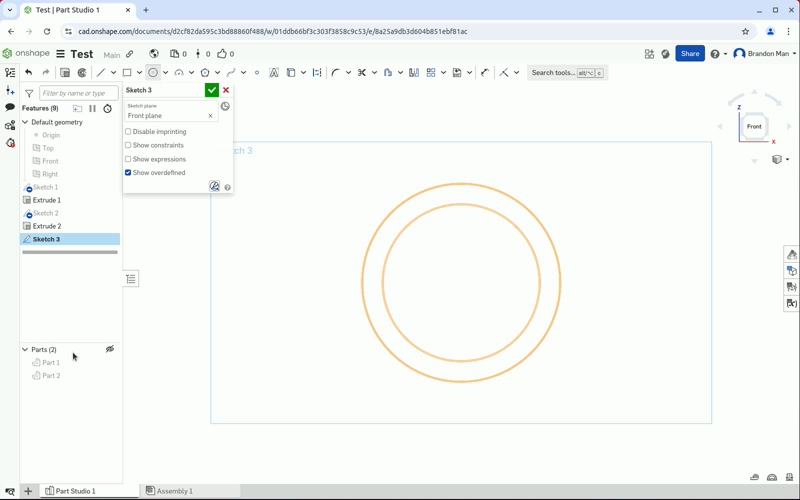
mouse_move(461, 282)
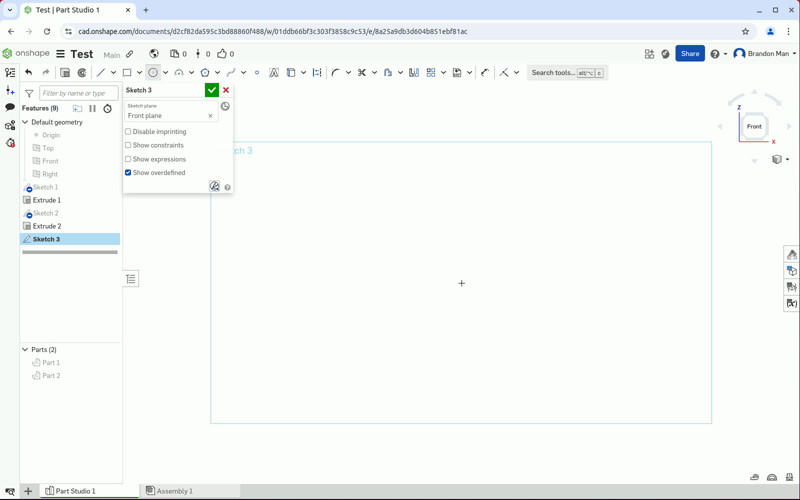
click(461, 282)
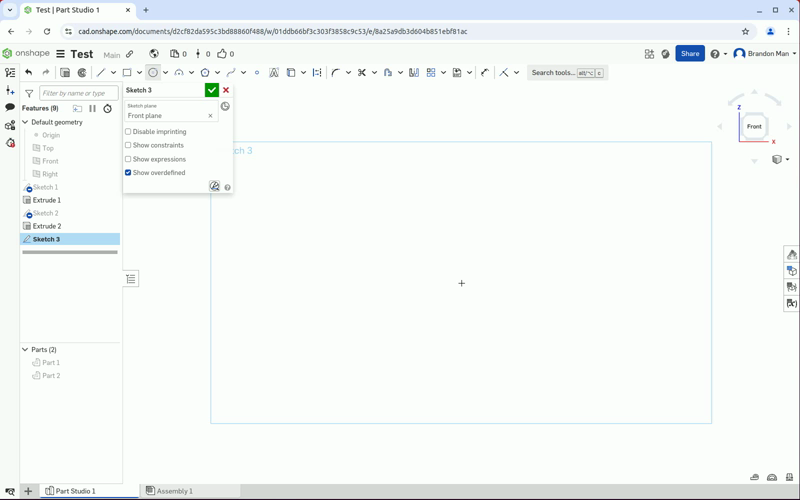
key_up(shift)
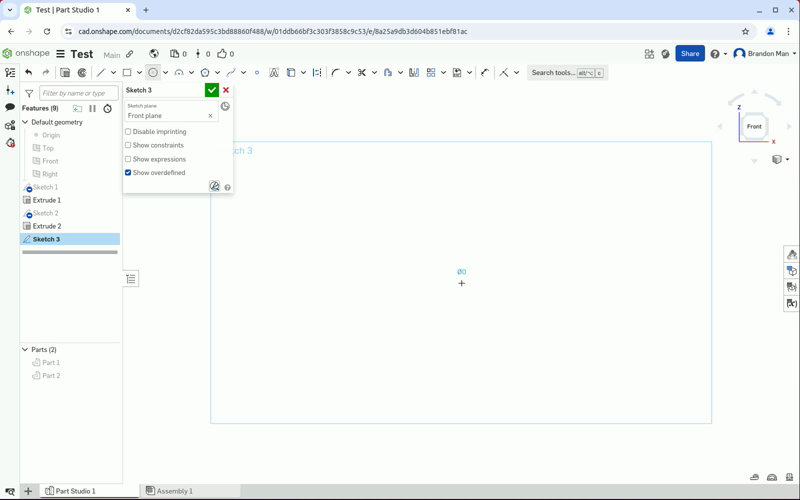
mouse_move(541, 282)
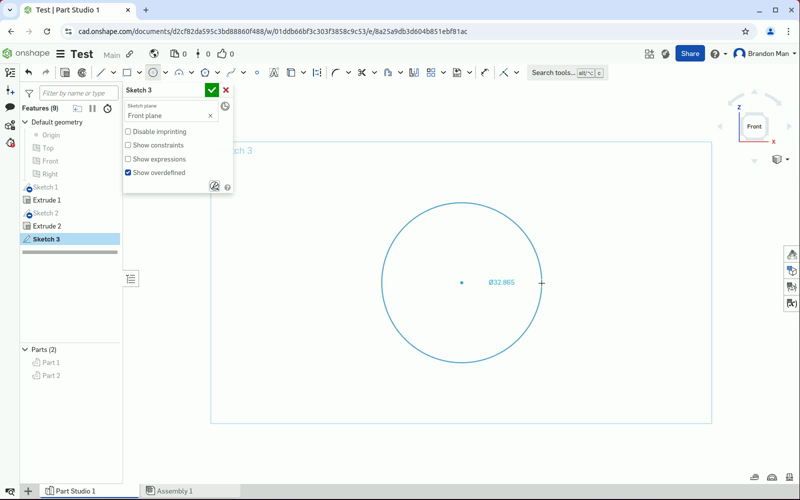
click(541, 282)
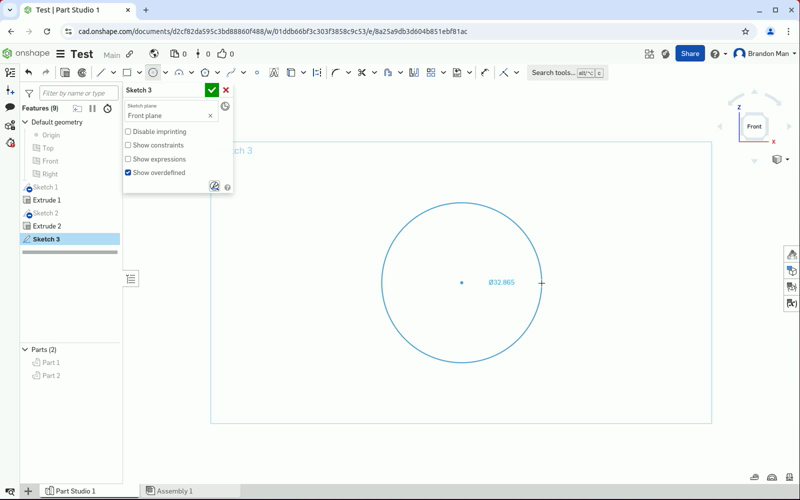
key(esc)
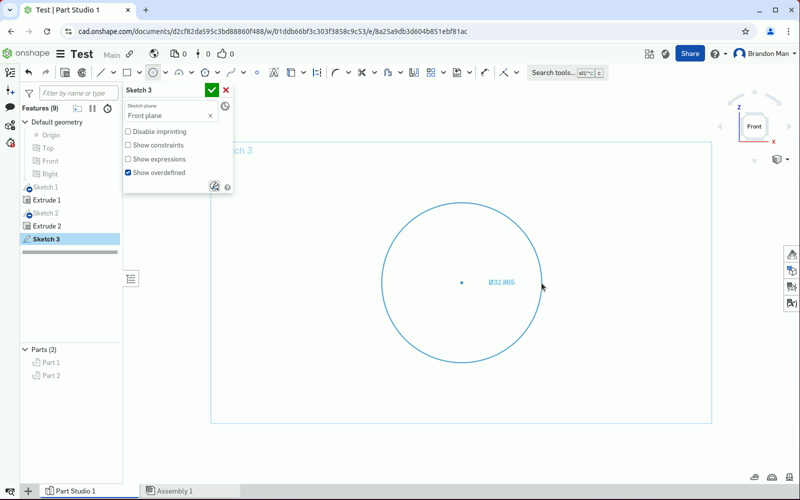
key(c)
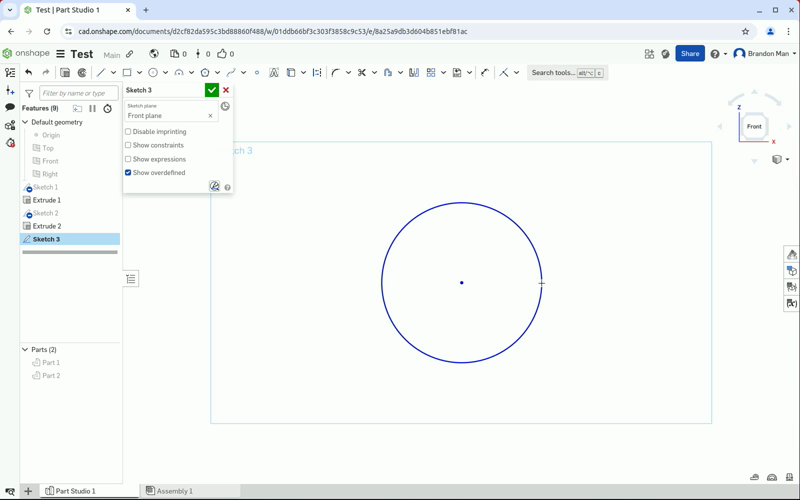
key_down(shift)
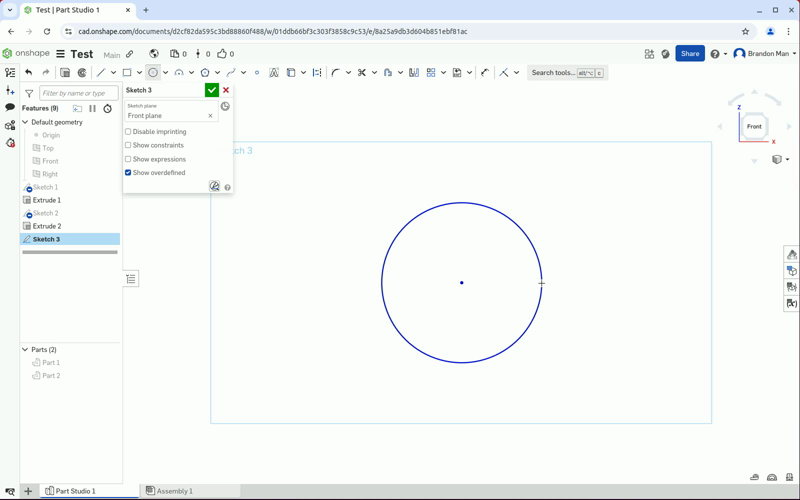
mouse_move(422, 322)
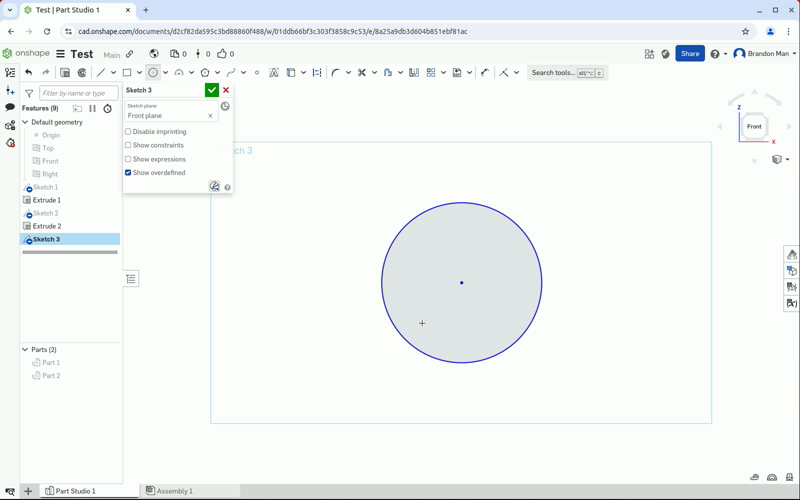
click(422, 322)
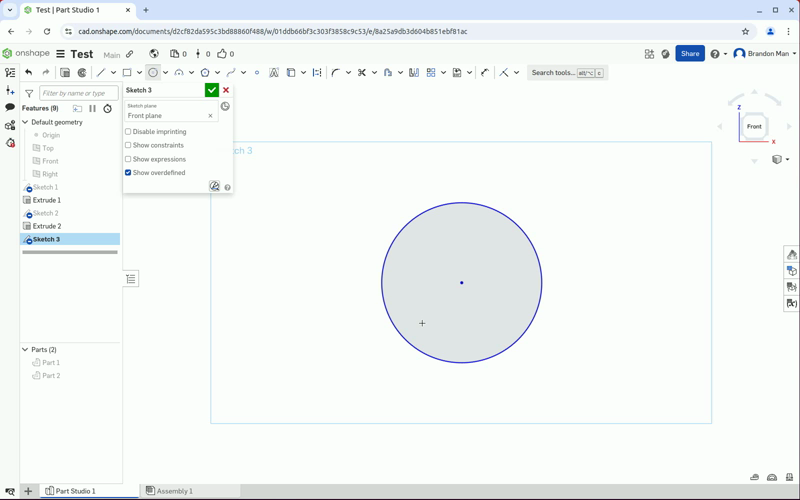
key_up(shift)
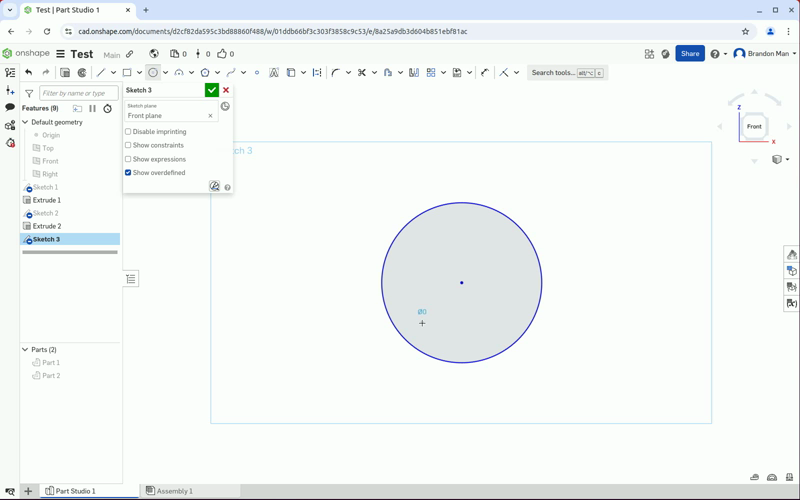
mouse_move(428, 322)
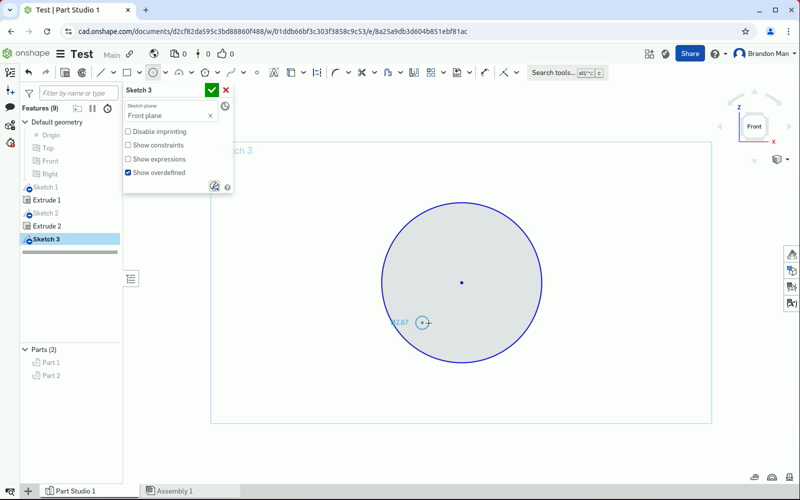
click(428, 322)
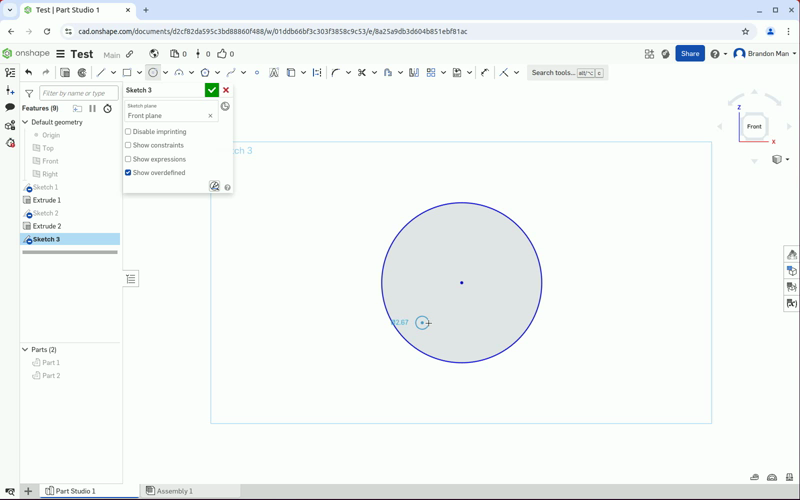
key(esc)
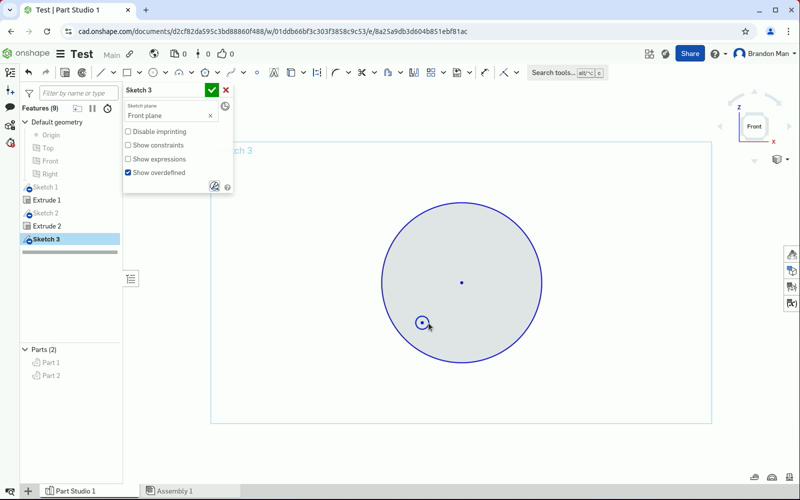
key(c)
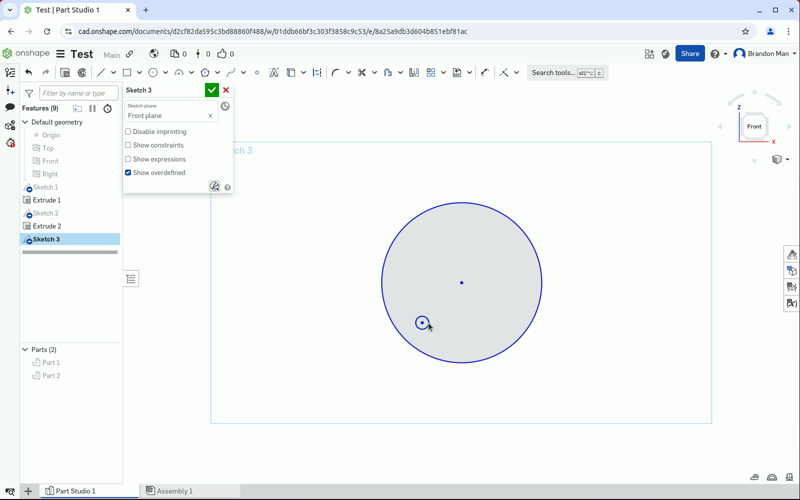
key_down(shift)
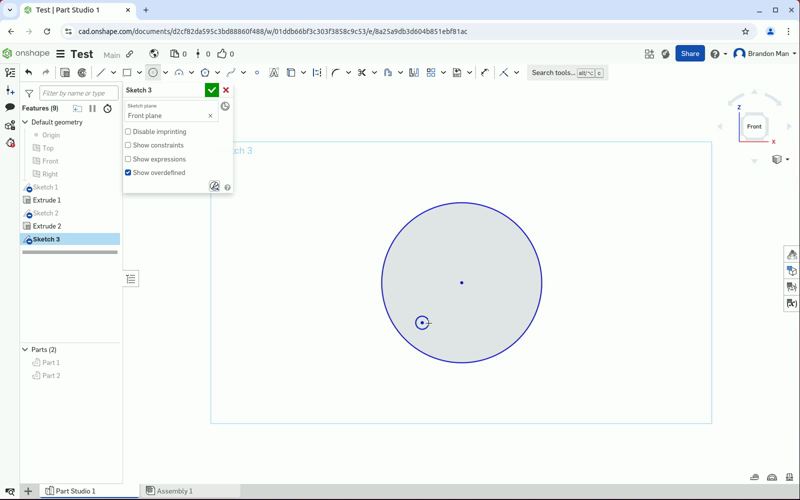
mouse_move(422, 244)
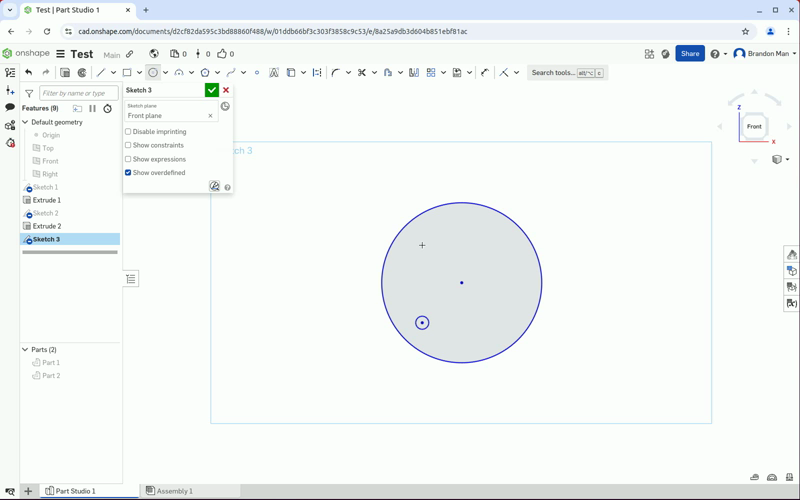
click(422, 244)
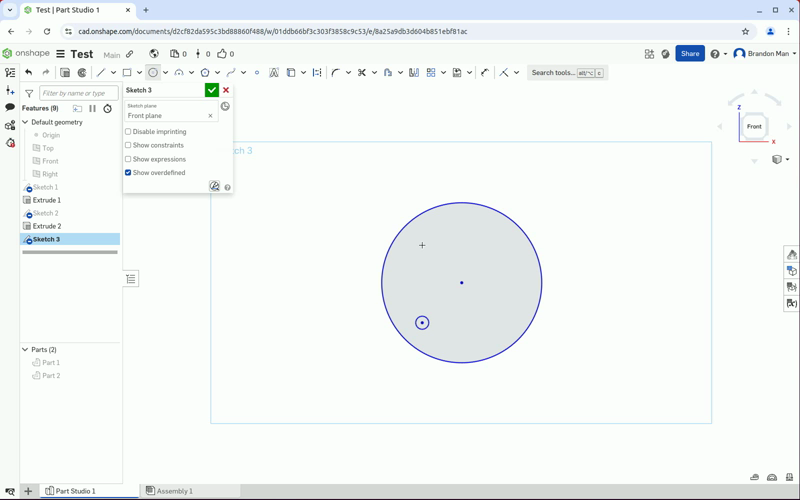
key_up(shift)
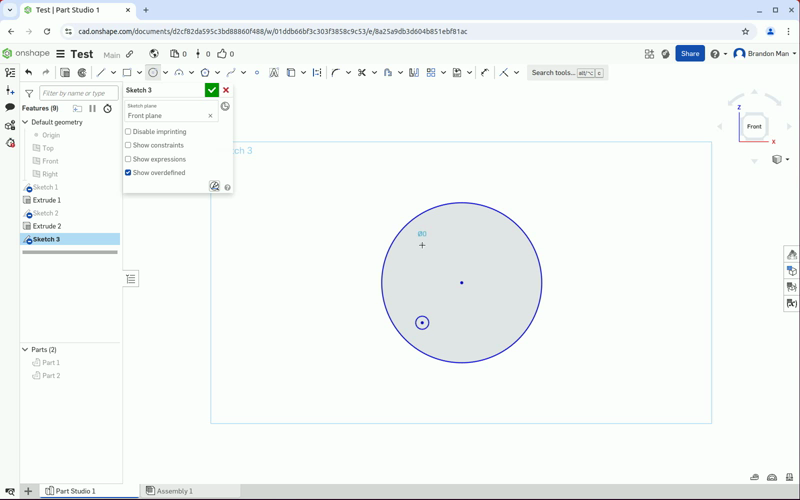
mouse_move(428, 244)
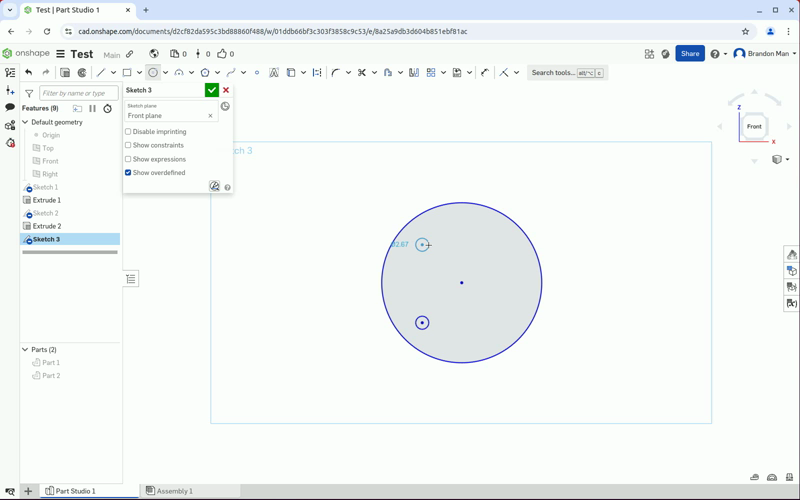
click(428, 244)
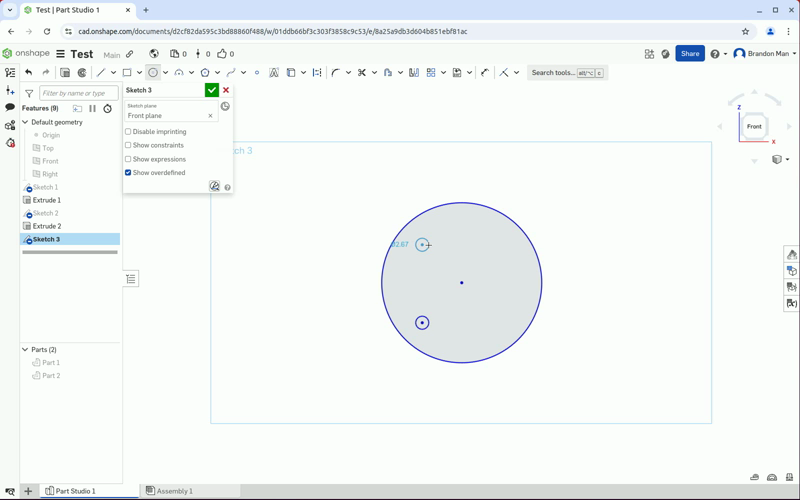
key(esc)
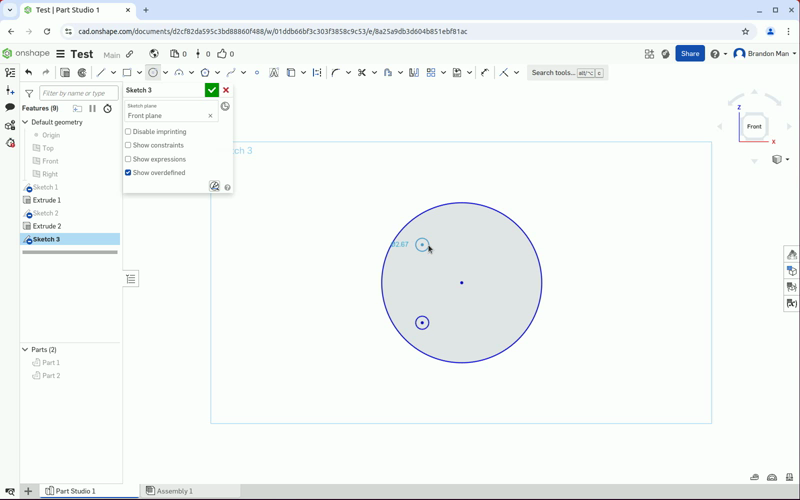
key(c)
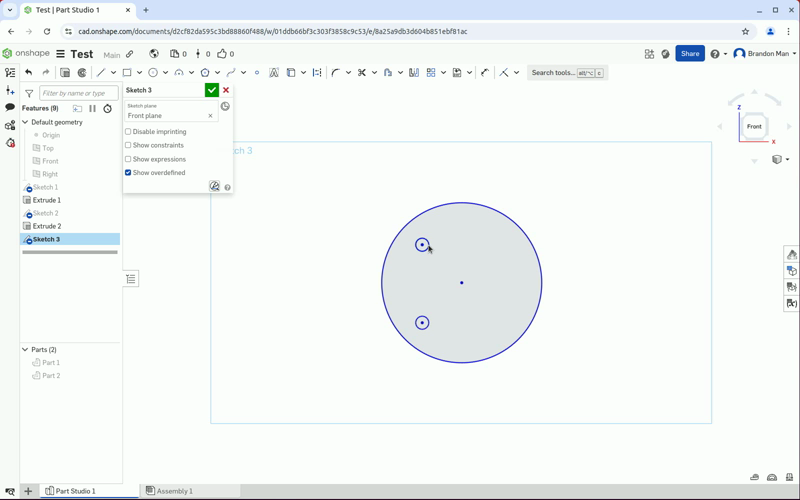
key_down(shift)
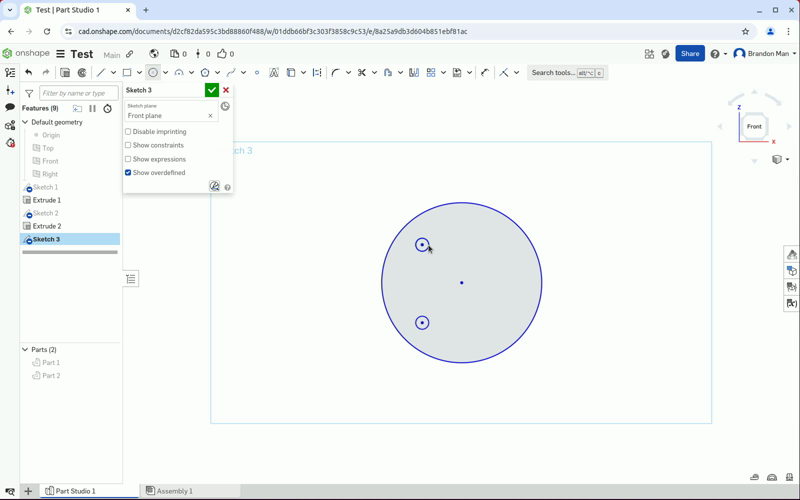
mouse_move(461, 282)
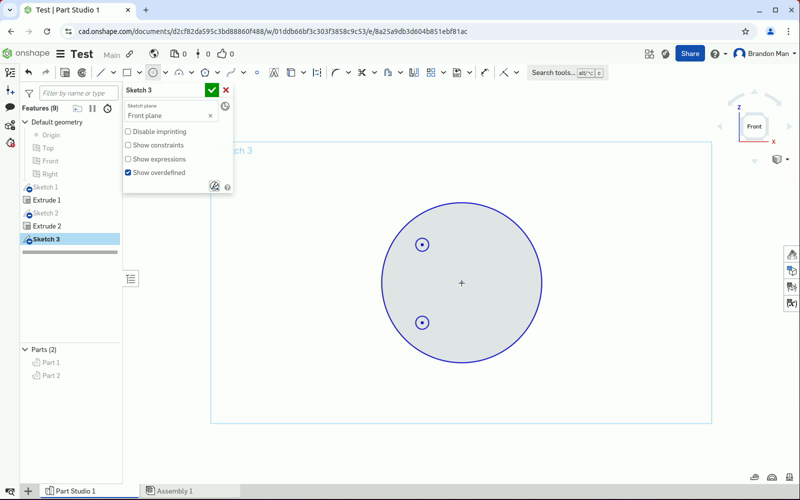
click(461, 282)
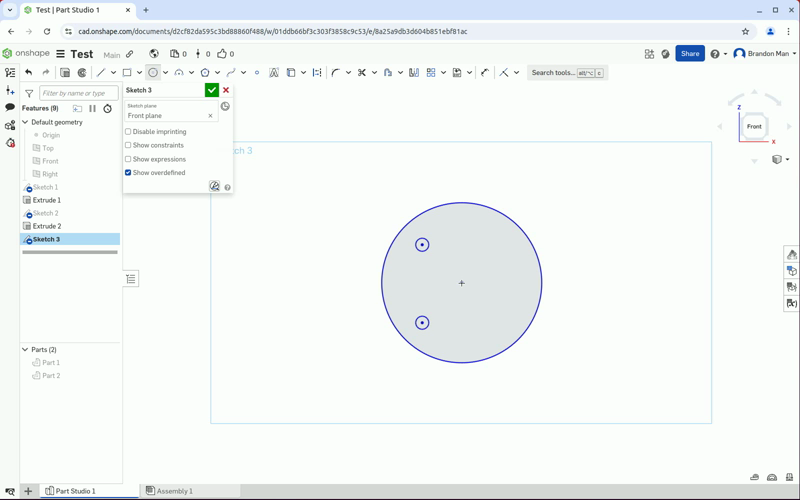
key_up(shift)
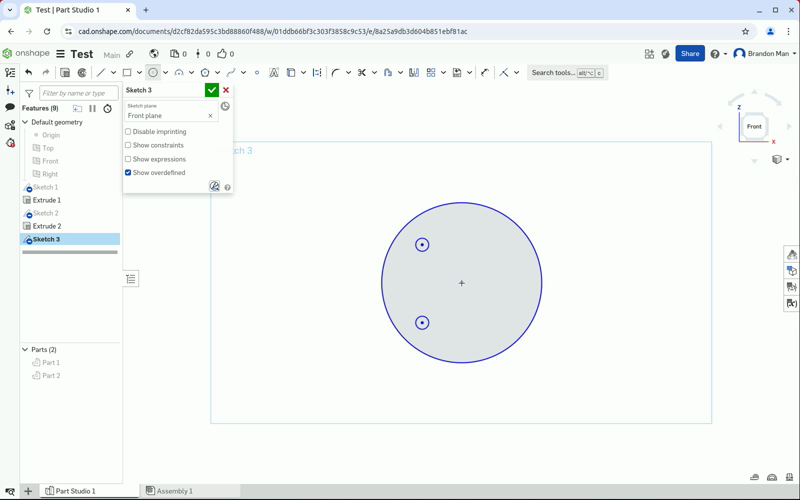
mouse_move(505, 282)
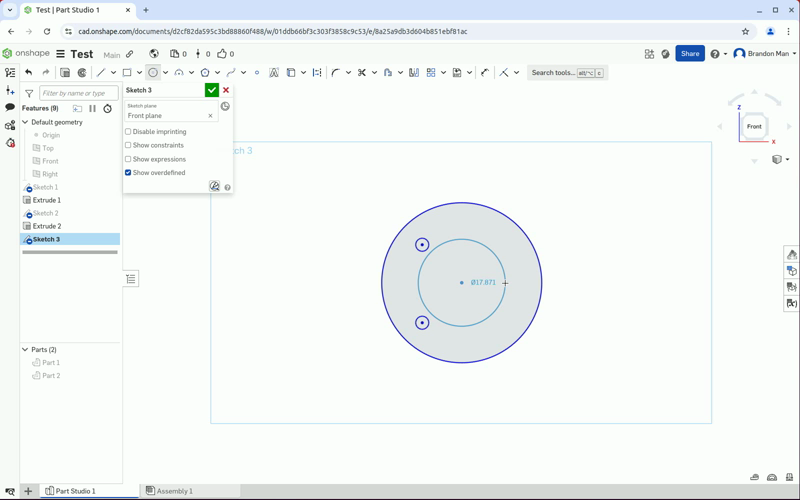
click(505, 282)
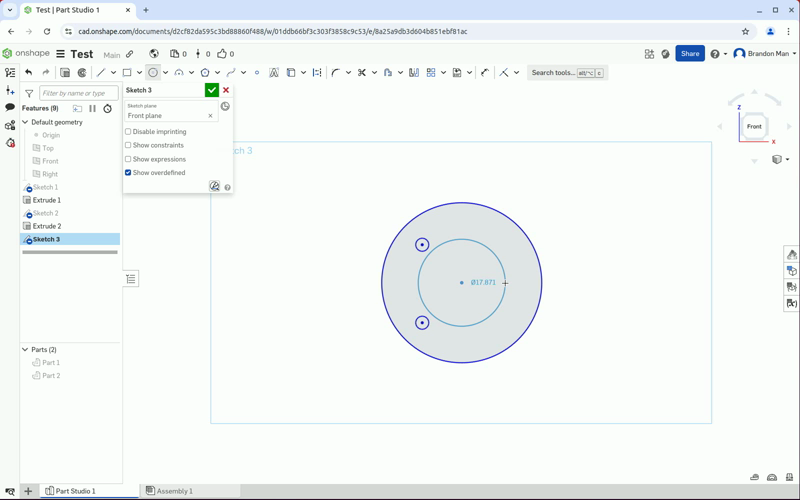
key(esc)
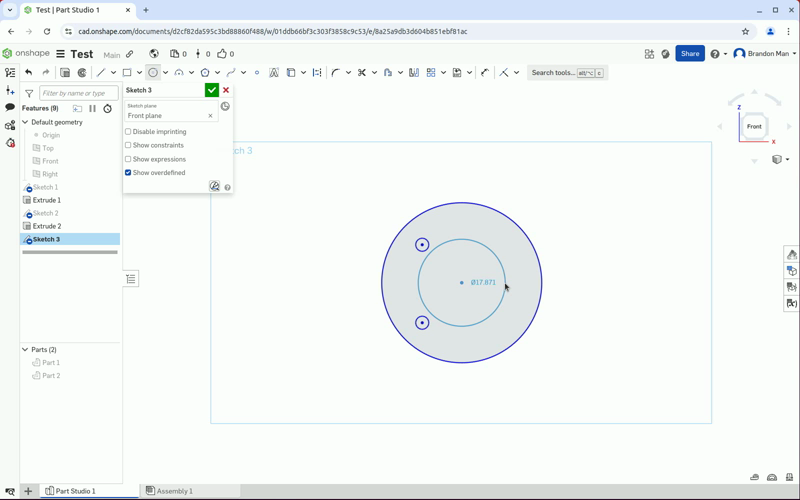
key(c)
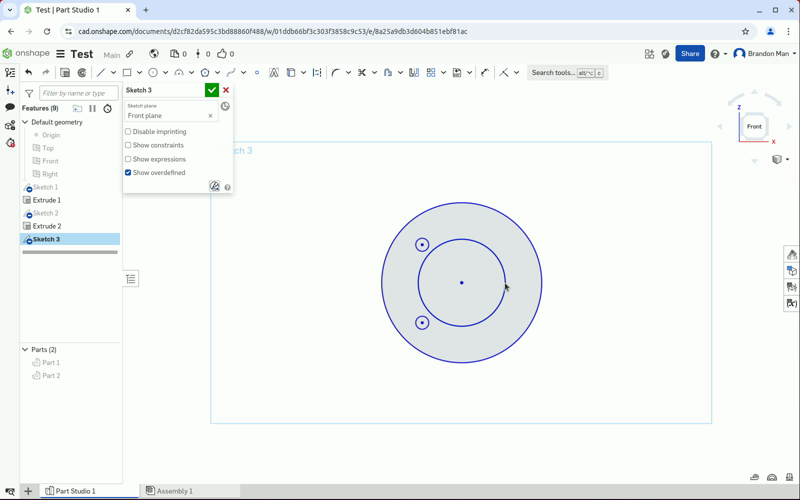
key_down(shift)
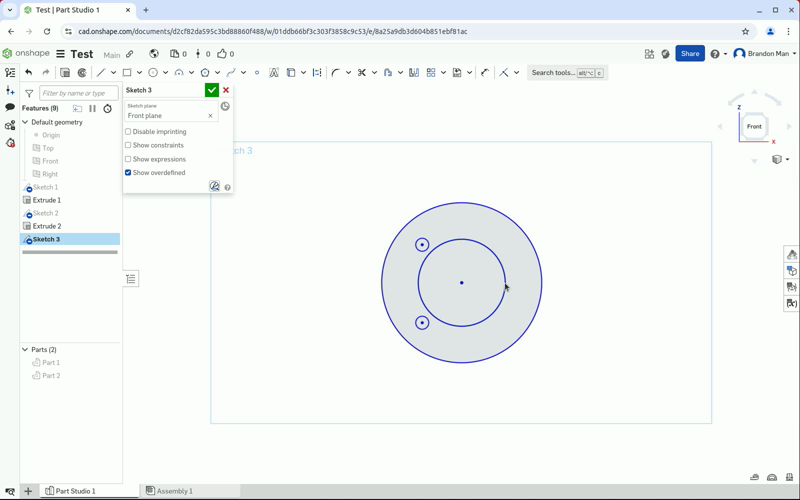
mouse_move(500, 321)
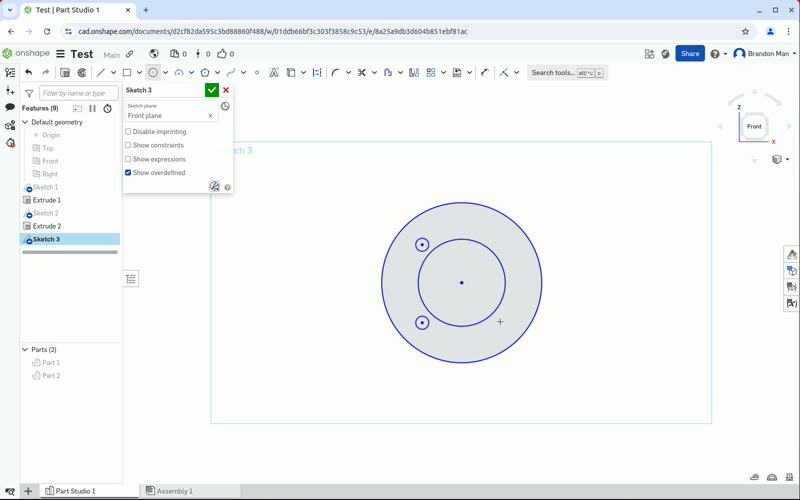
click(500, 321)
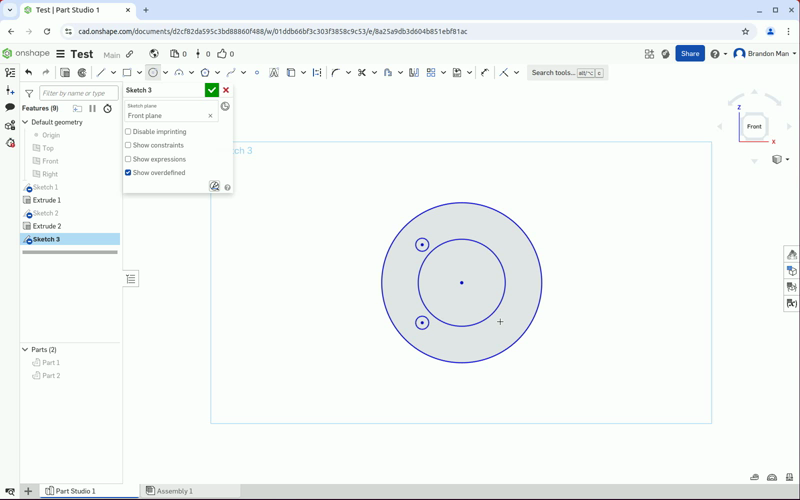
key_up(shift)
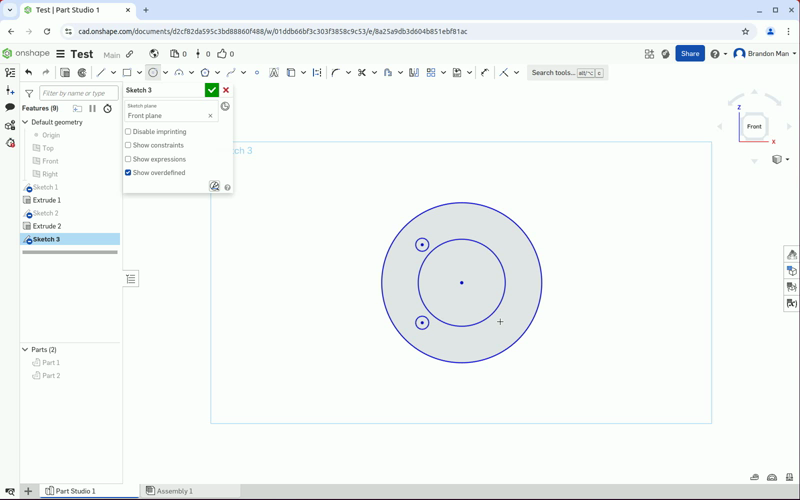
mouse_move(506, 321)
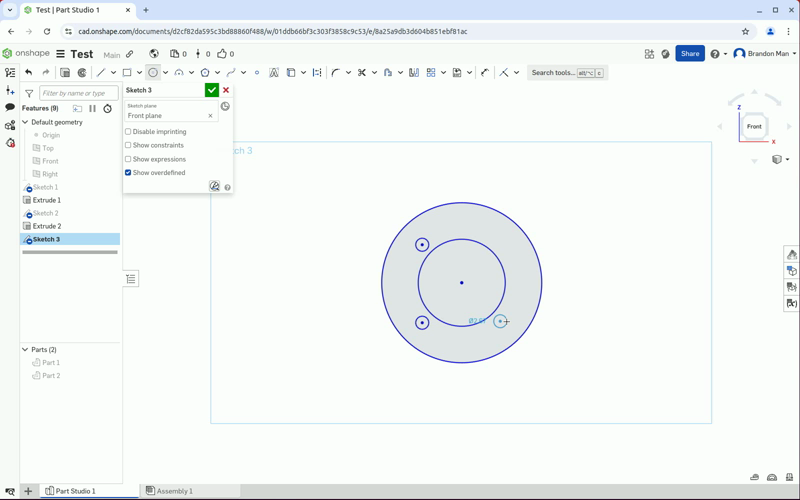
click(506, 321)
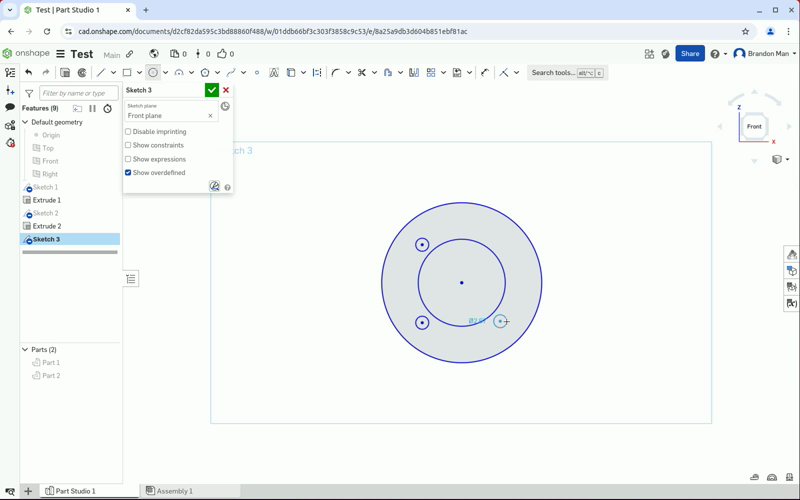
key(esc)
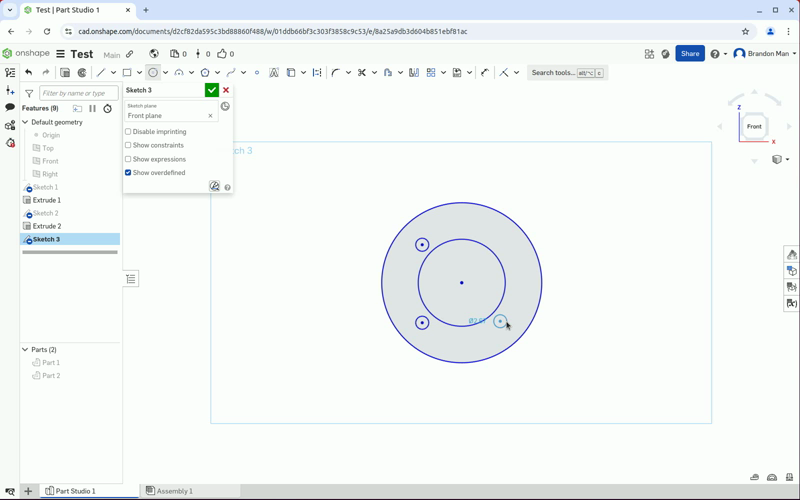
key(c)
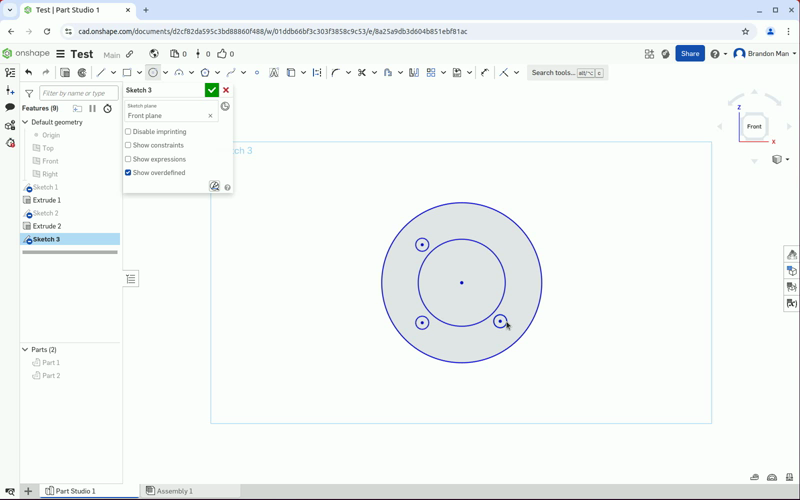
key_down(shift)
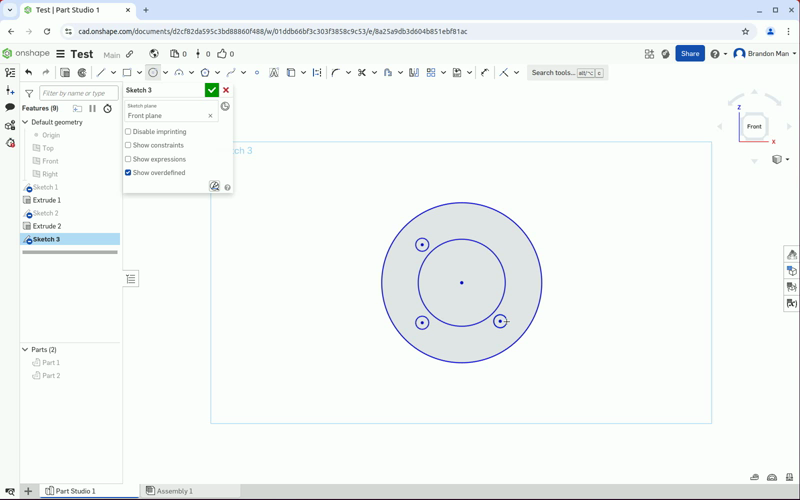
mouse_move(500, 243)
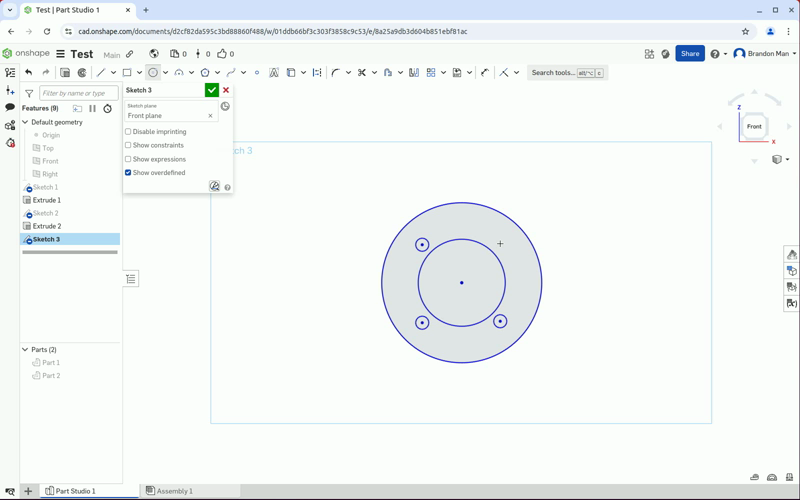
click(500, 243)
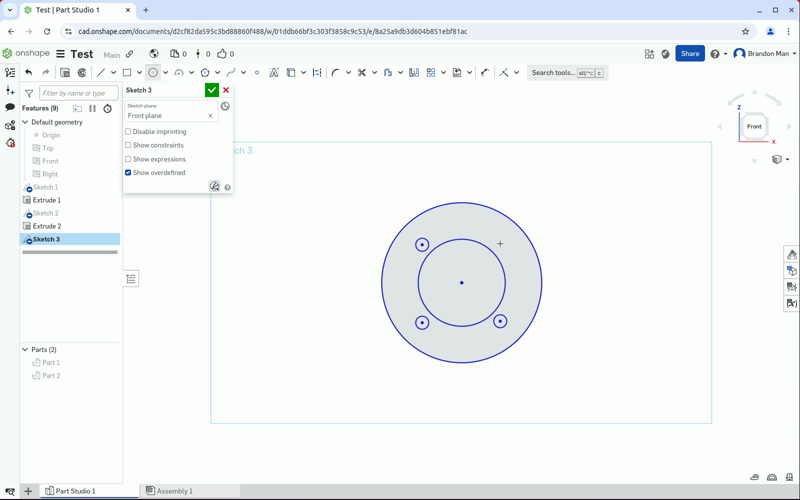
key_up(shift)
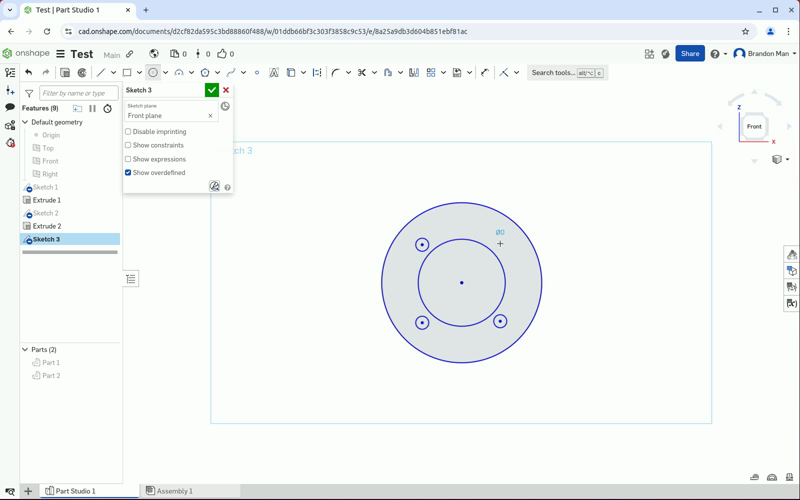
mouse_move(506, 243)
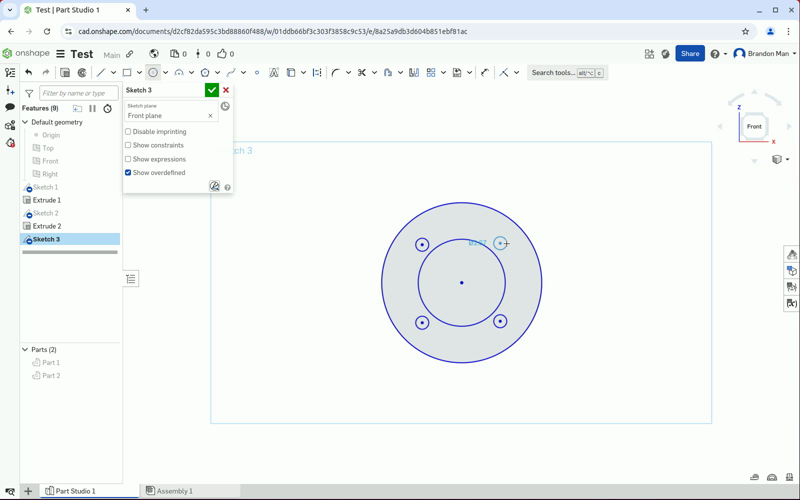
click(506, 243)
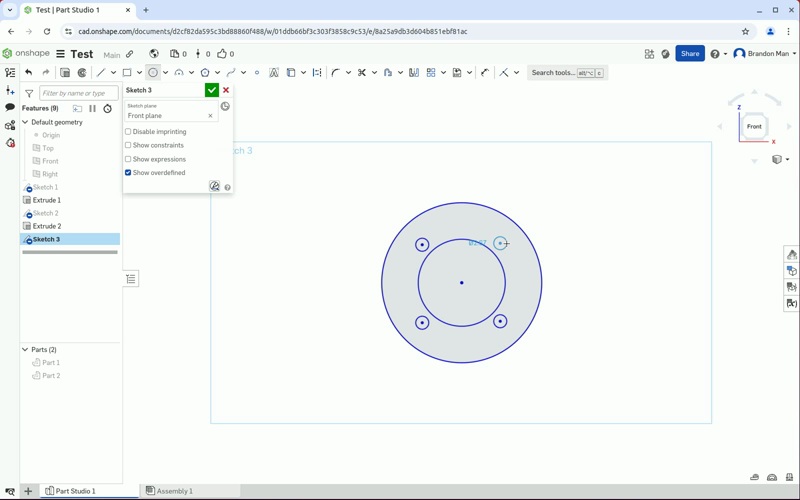
key(esc)
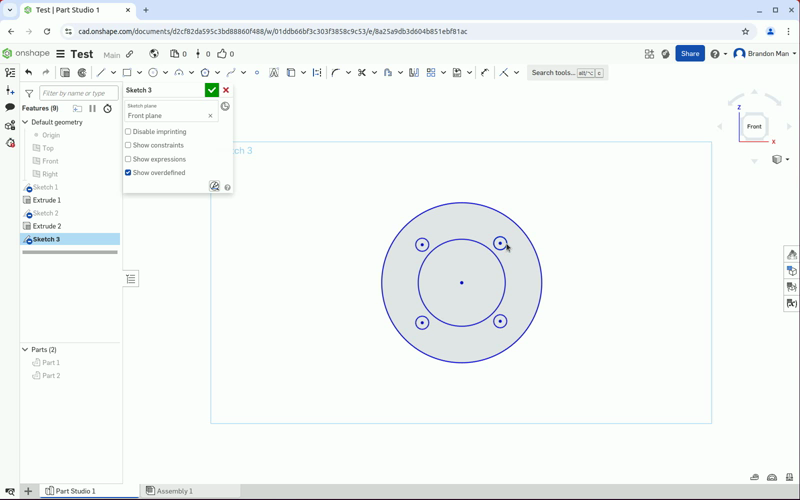
mouse_move(478, 338)
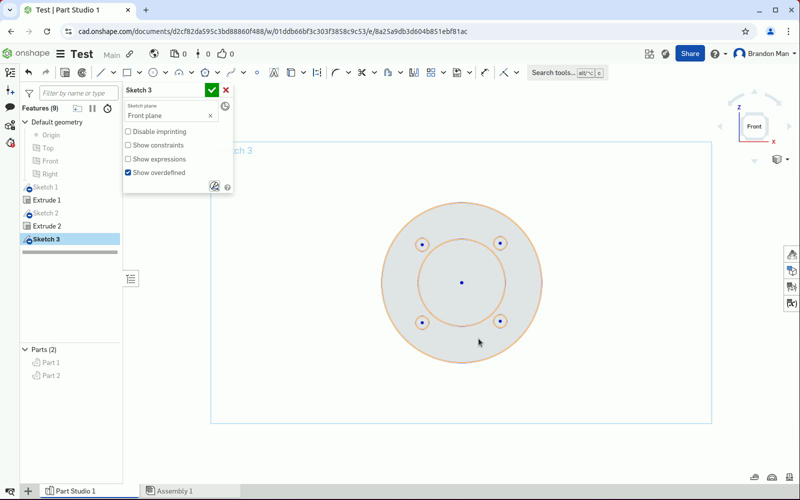
click(478, 338)
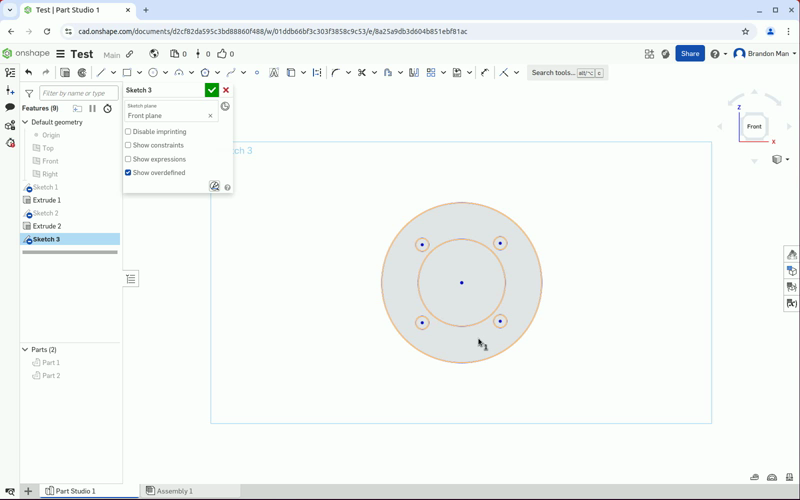
mouse_move(73, 352)
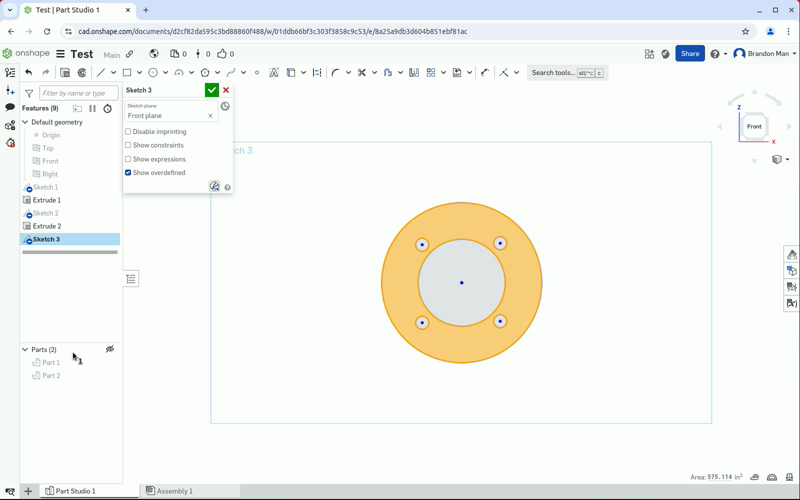
key(shift+y)
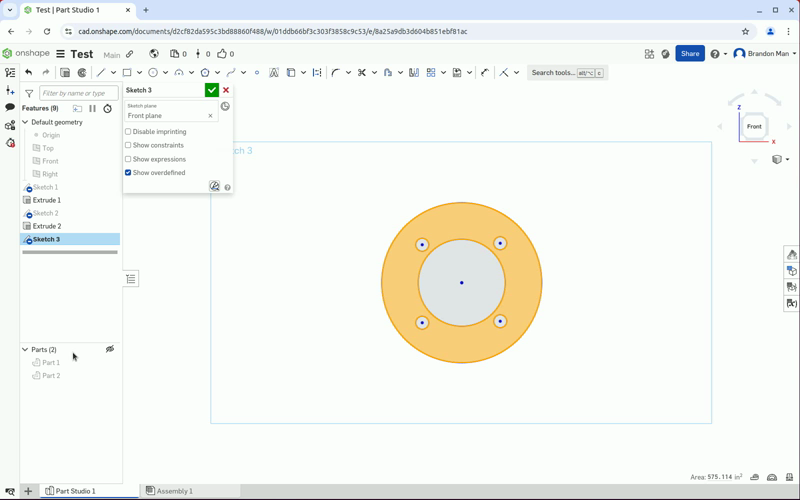
key(shift+e)
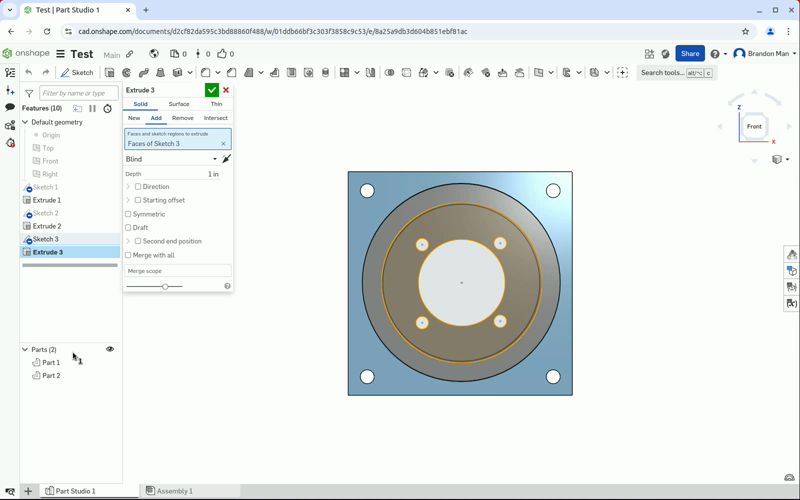
mouse_move(143, 106)
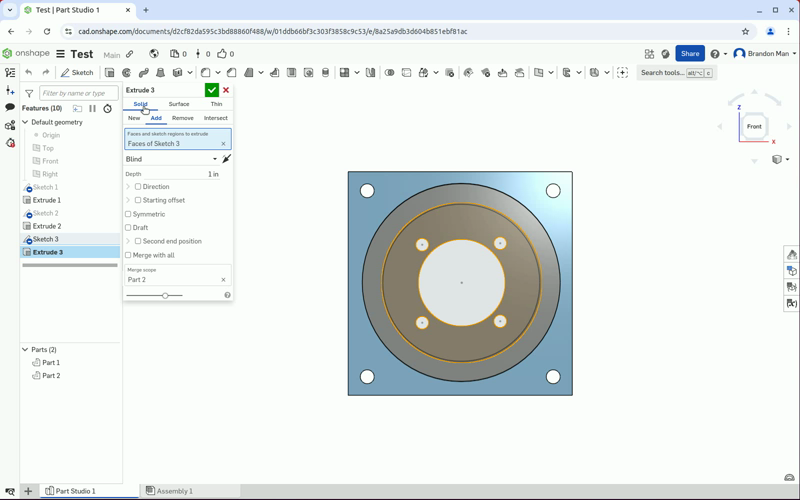
click(143, 106)
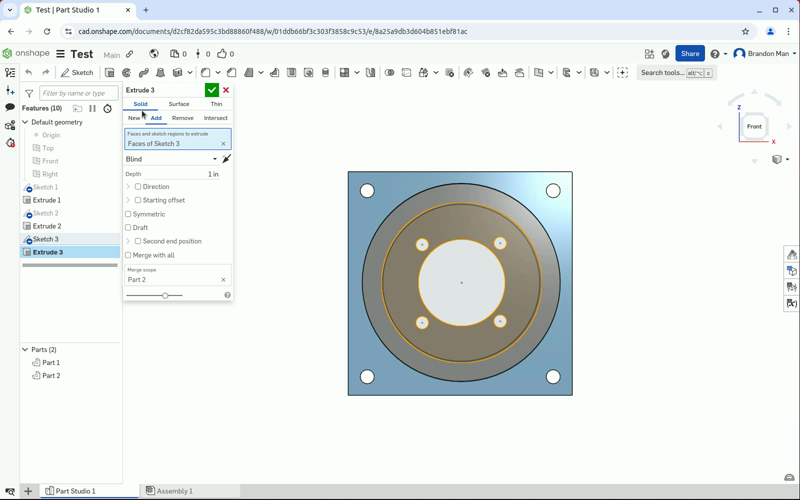
mouse_move(137, 120)
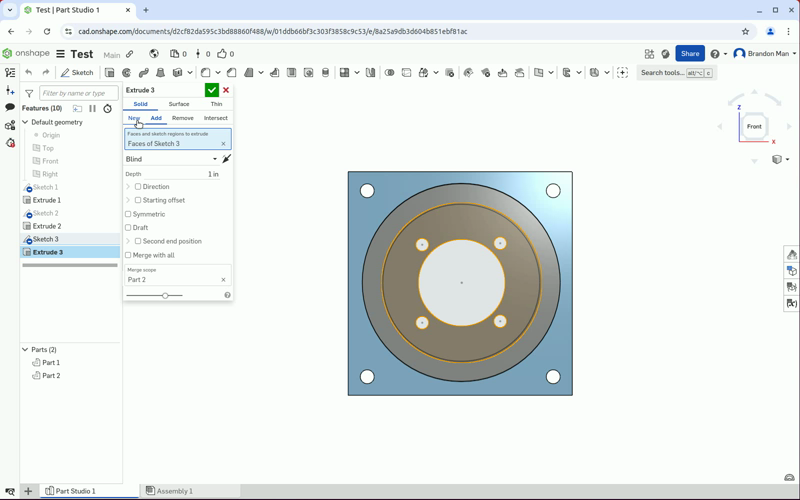
click(137, 120)
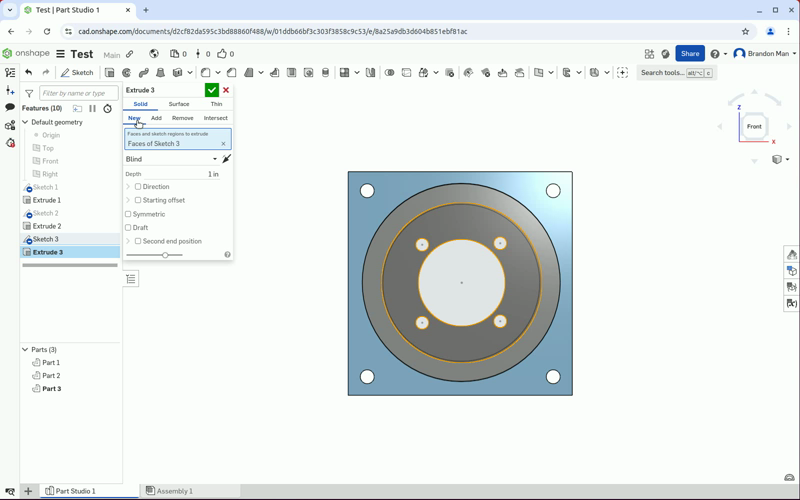
key(tab, 4)
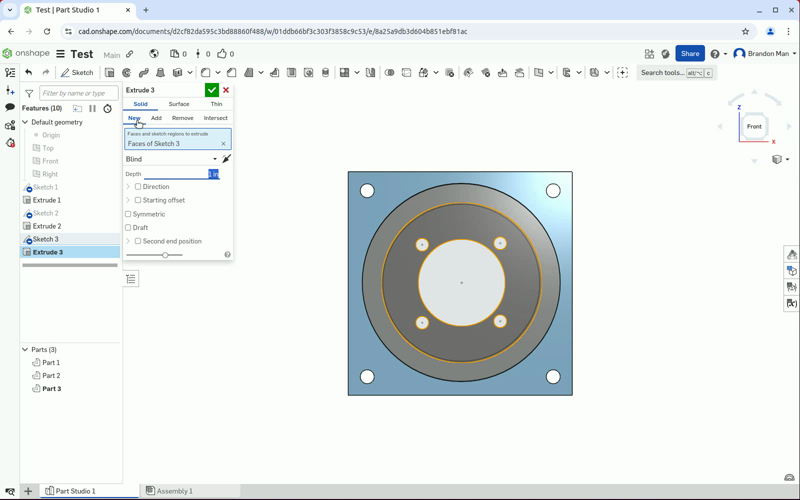
text(4.092)
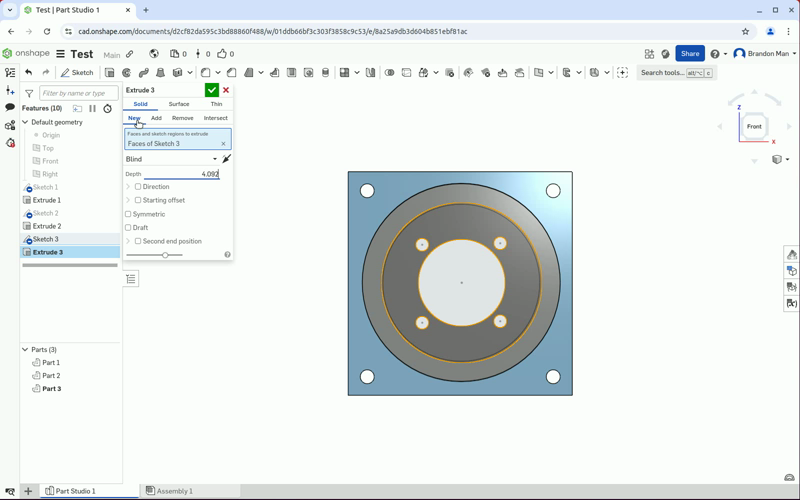
key(enter)
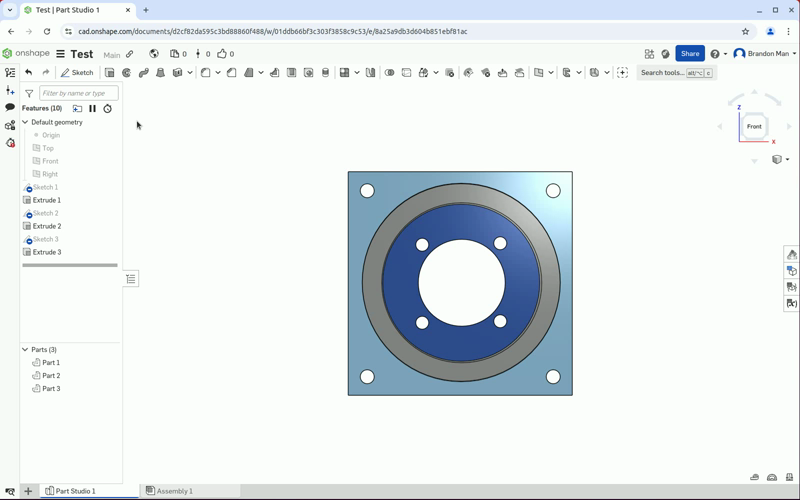
key(shift+h)
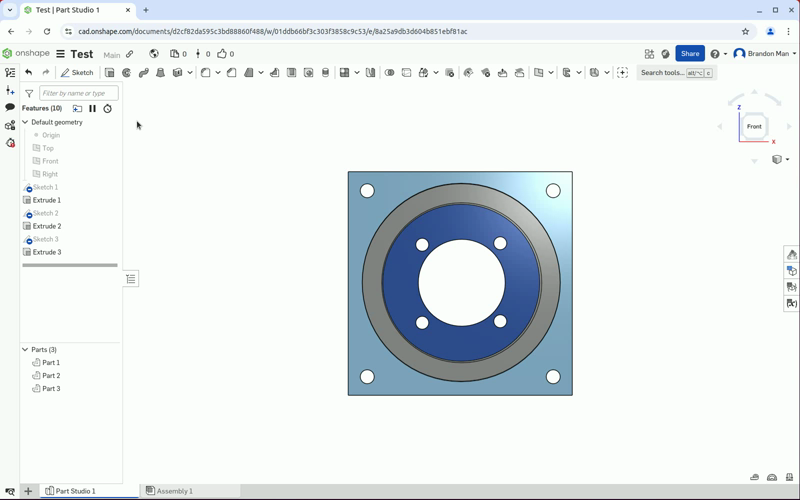
key(shift+h)
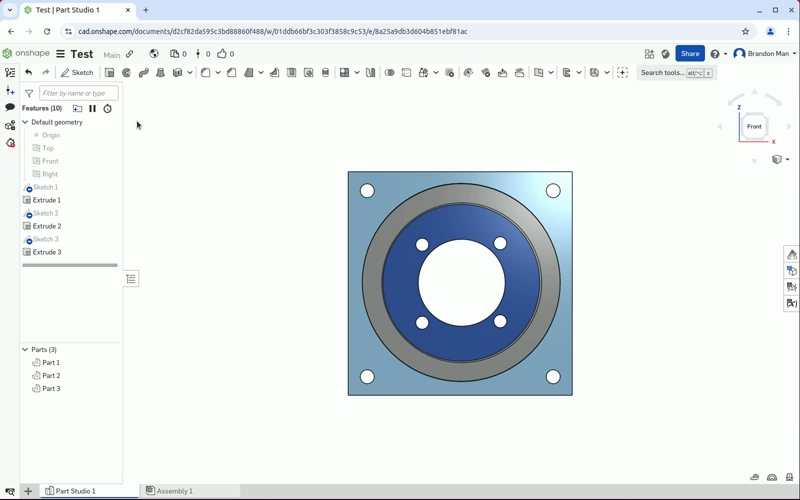
mouse_move(73, 189)
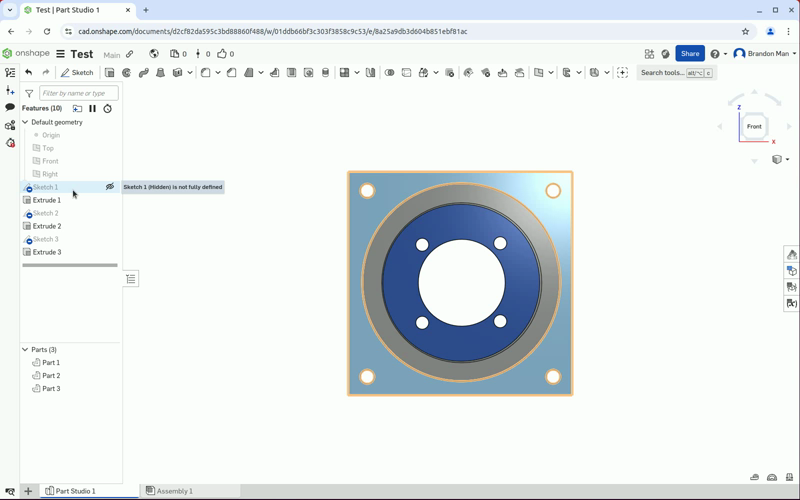
click(73, 189)
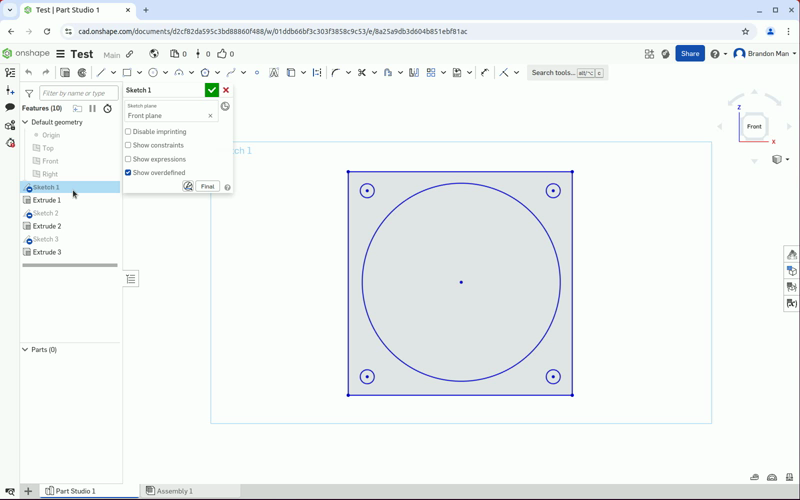
mouse_move(229, 92)
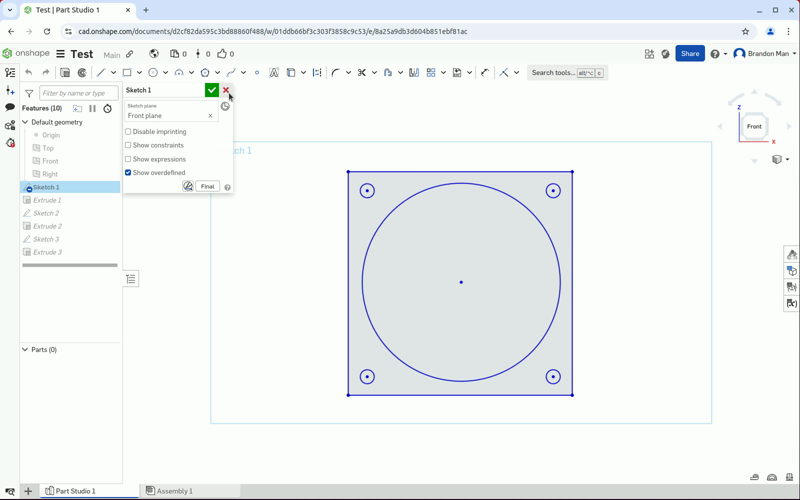
click(229, 92)
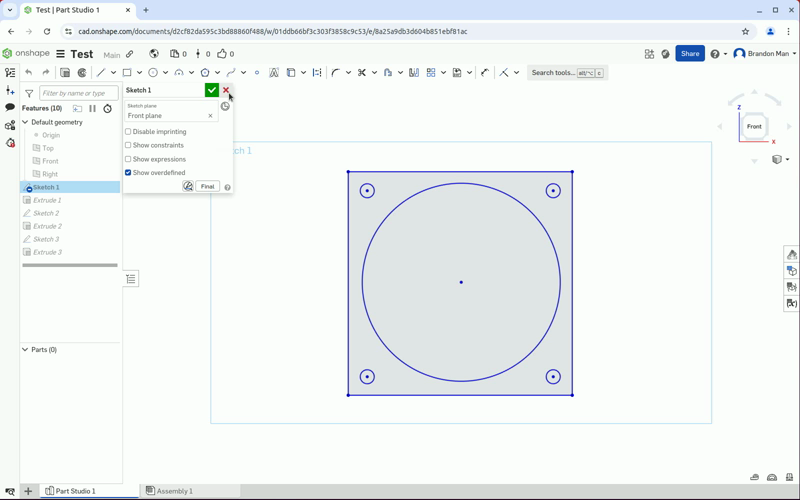
key(shift+s)
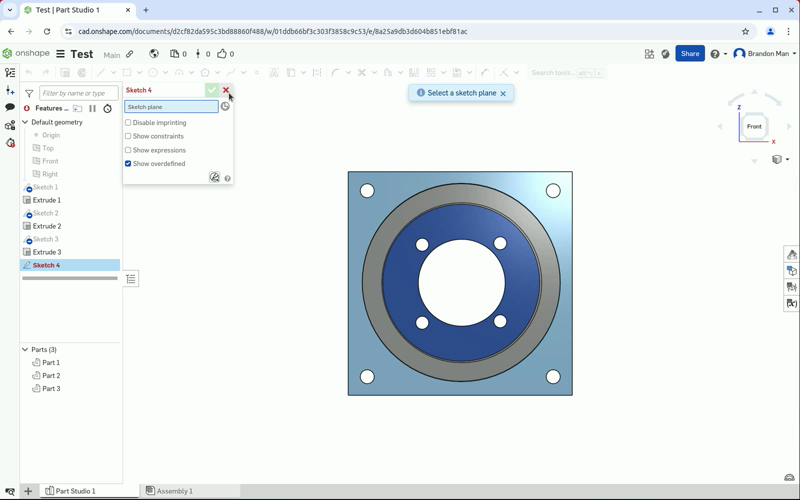
mouse_move(73, 163)
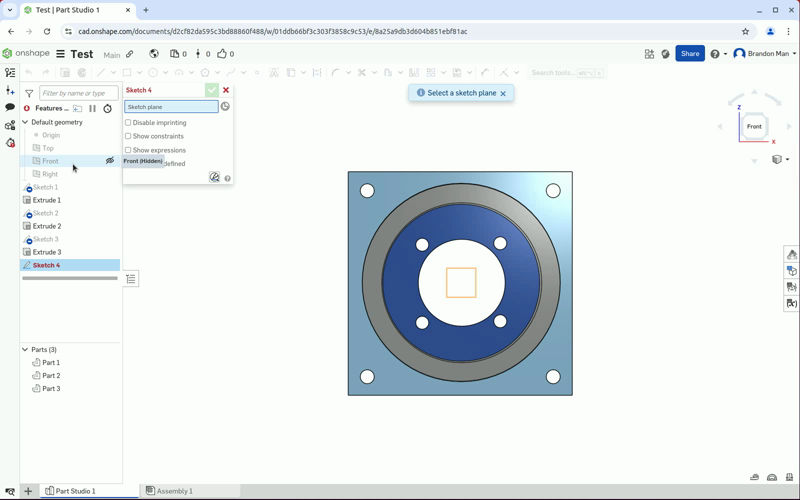
click(73, 163)
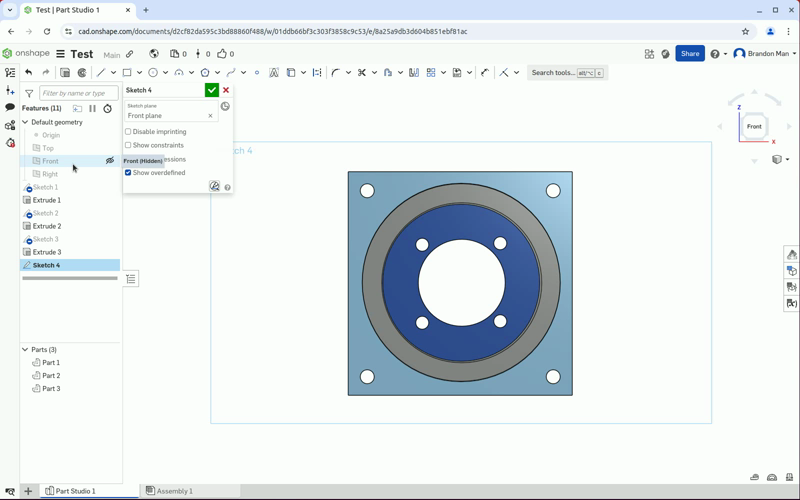
mouse_move(73, 352)
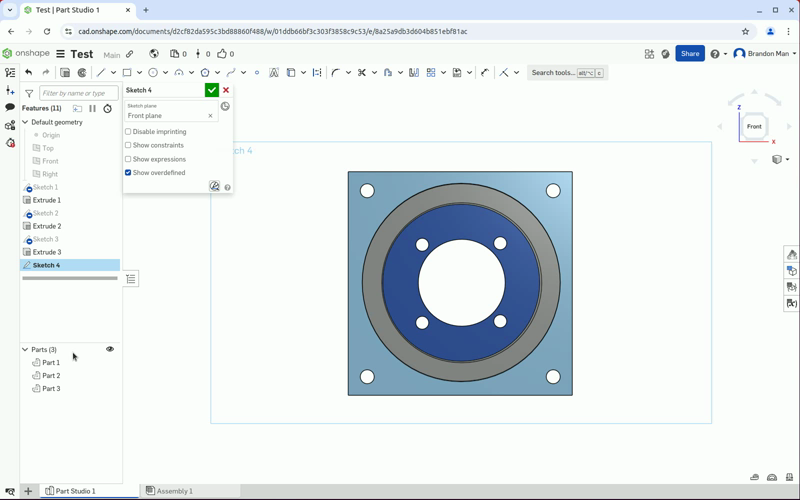
key(y)
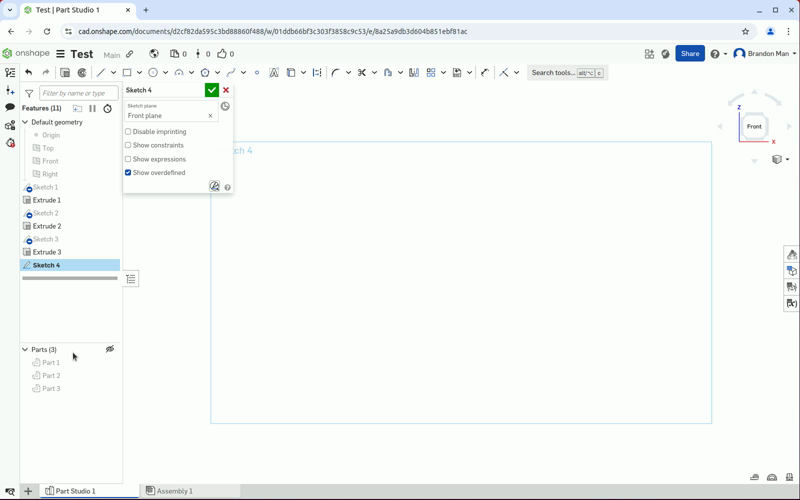
key(c)
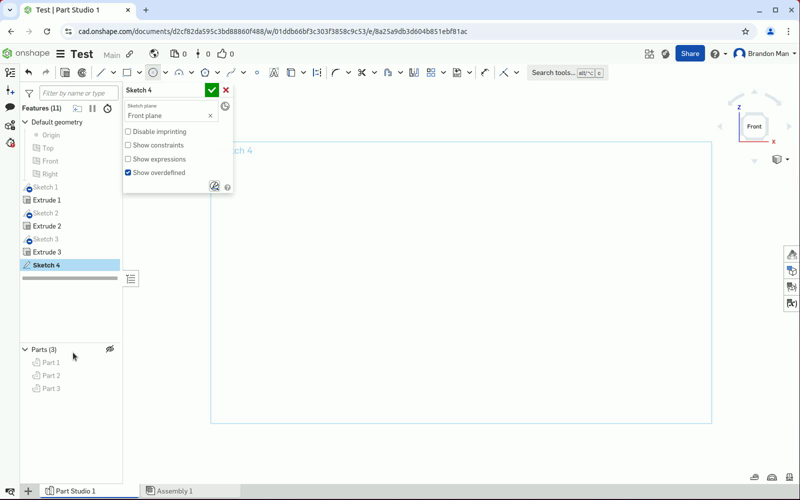
key_down(shift)
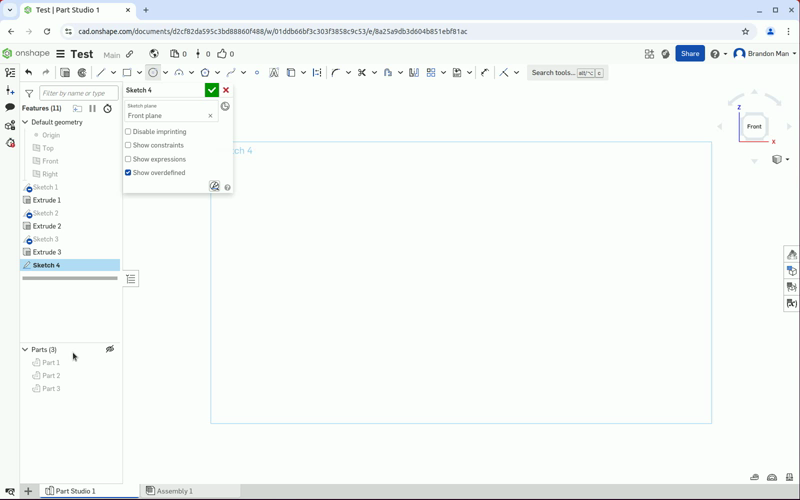
mouse_move(461, 282)
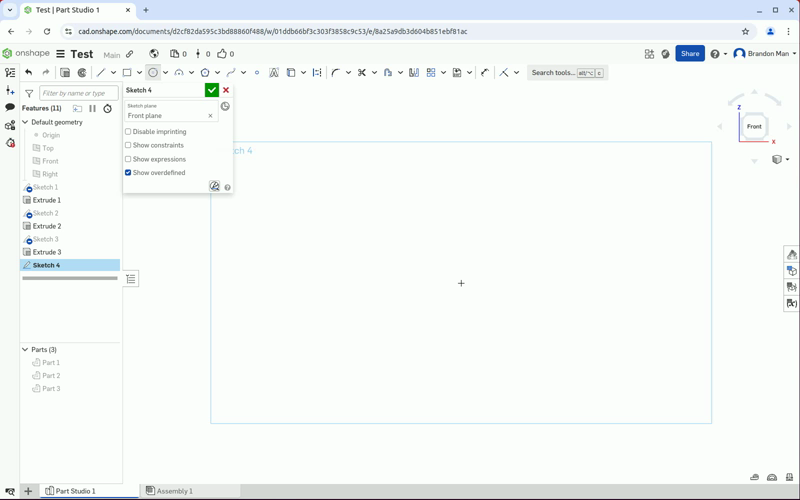
click(461, 282)
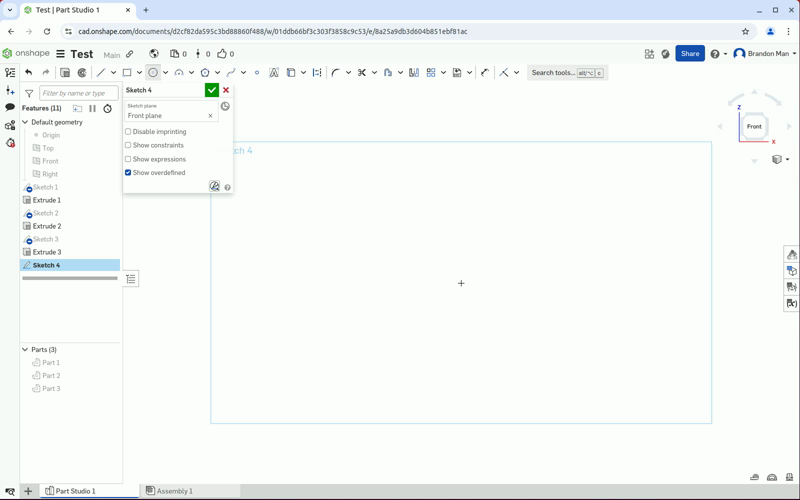
key_up(shift)
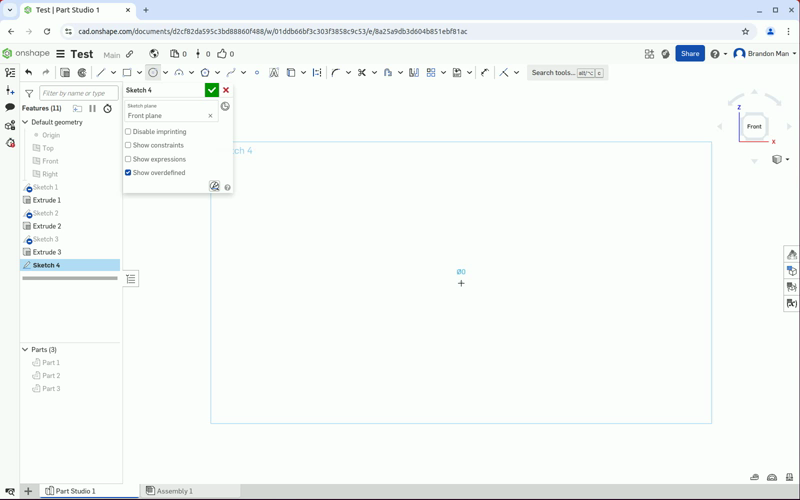
mouse_move(560, 282)
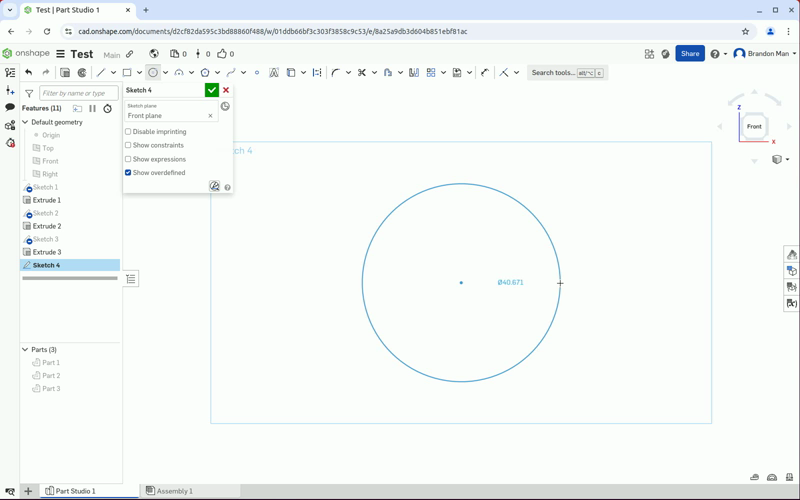
click(560, 282)
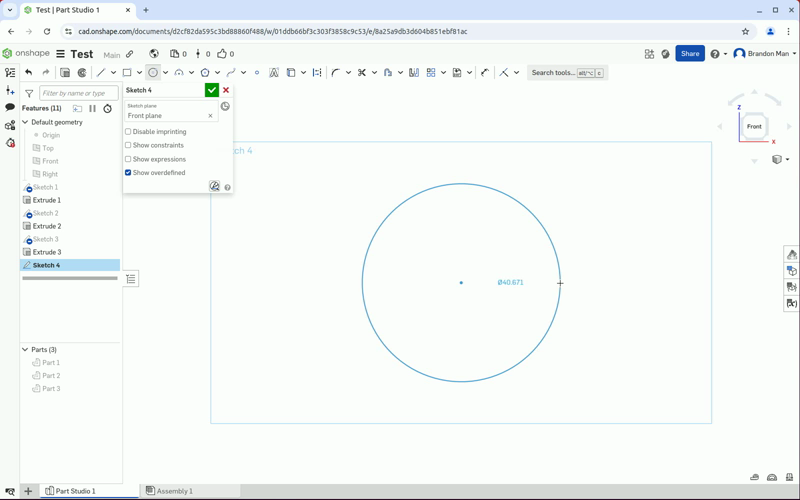
key(esc)
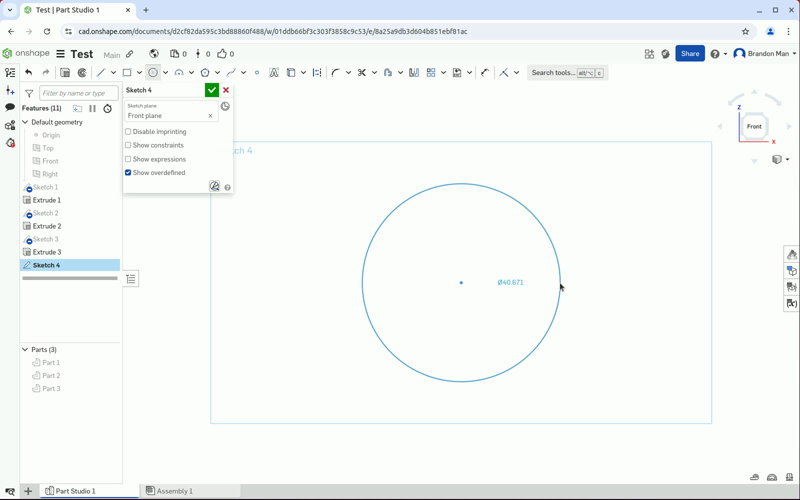
key(c)
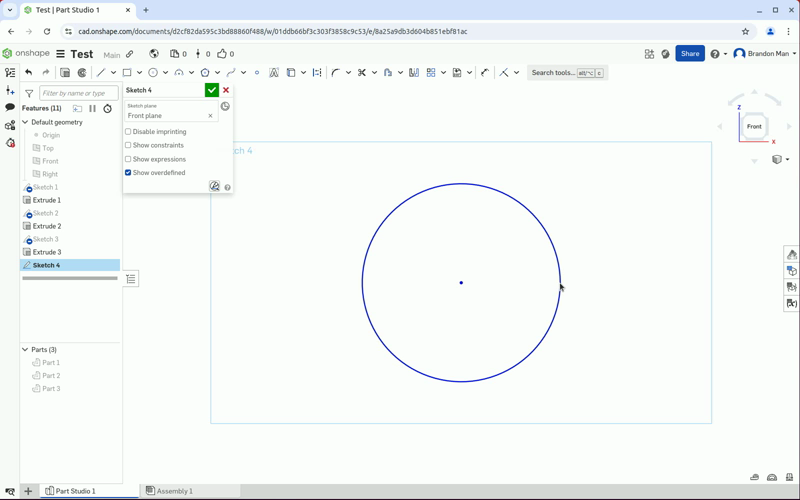
key_down(shift)
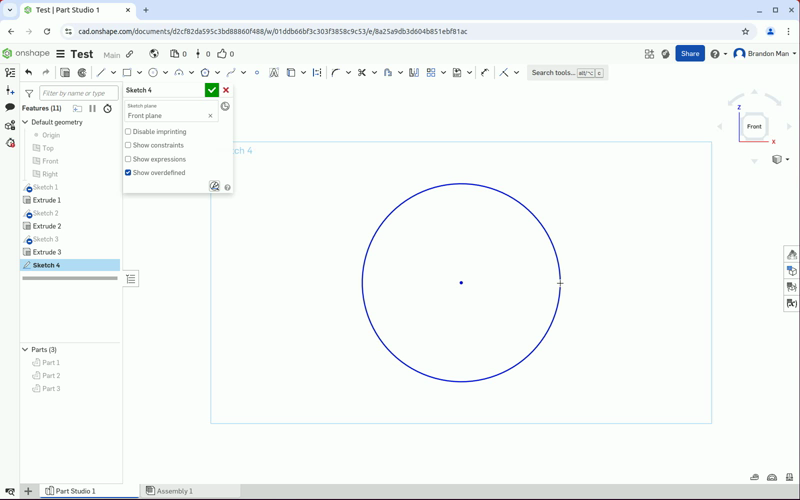
mouse_move(461, 282)
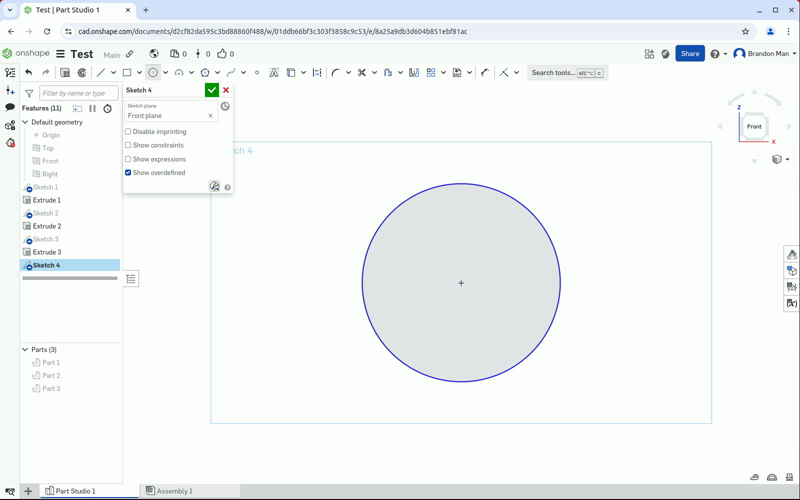
click(461, 282)
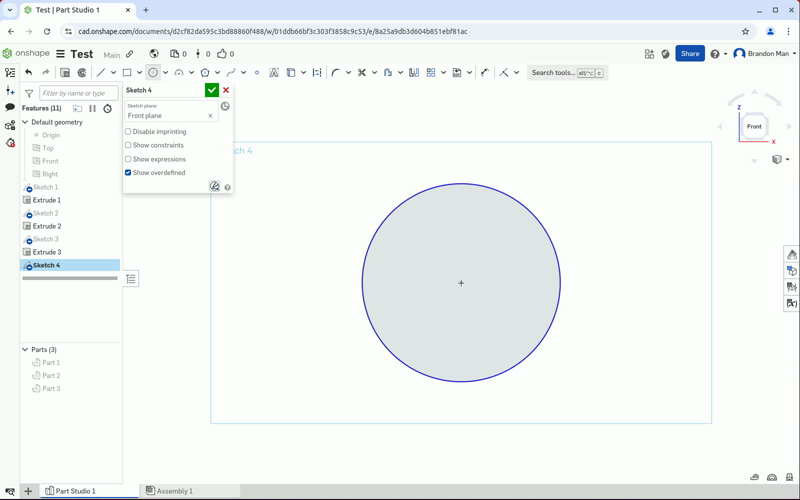
key_up(shift)
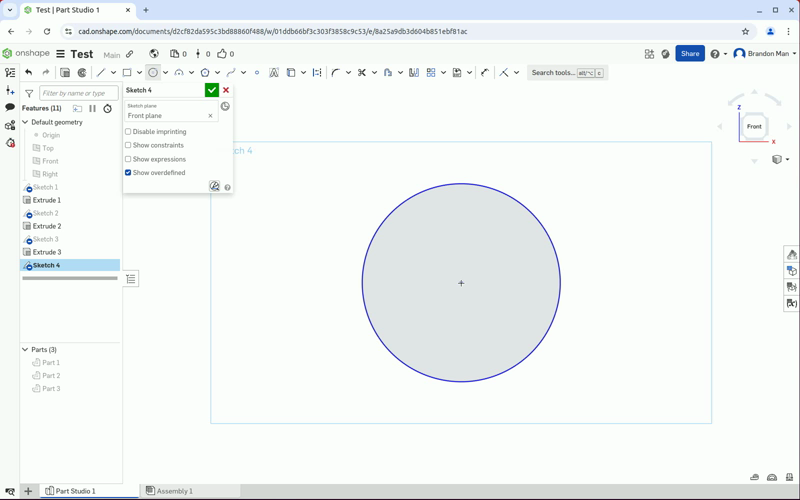
mouse_move(539, 282)
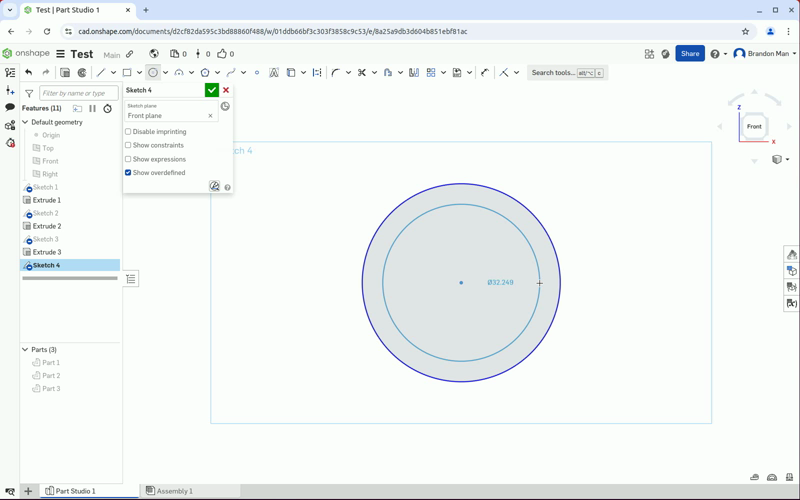
click(539, 282)
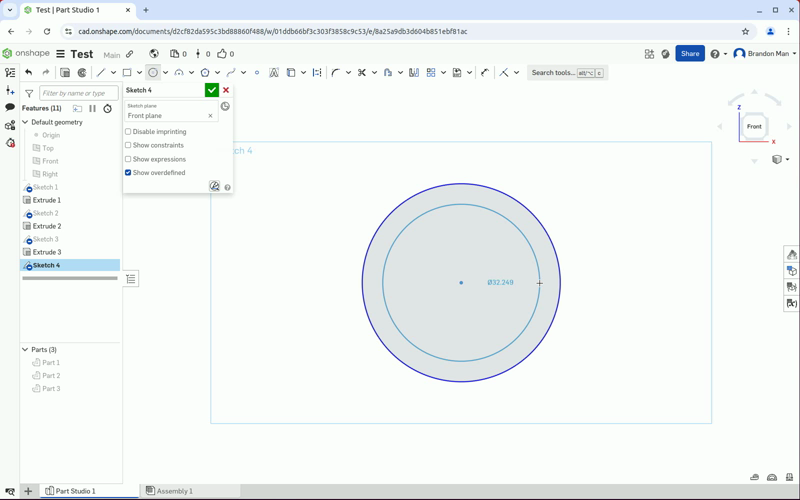
key(esc)
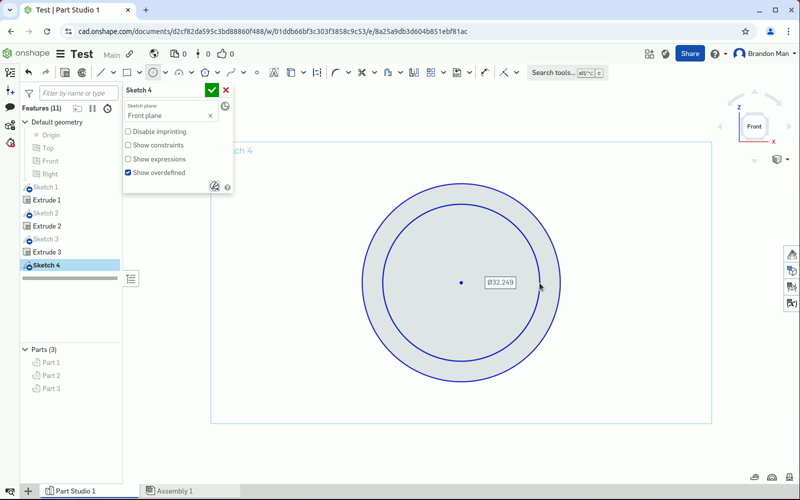
mouse_move(414, 358)
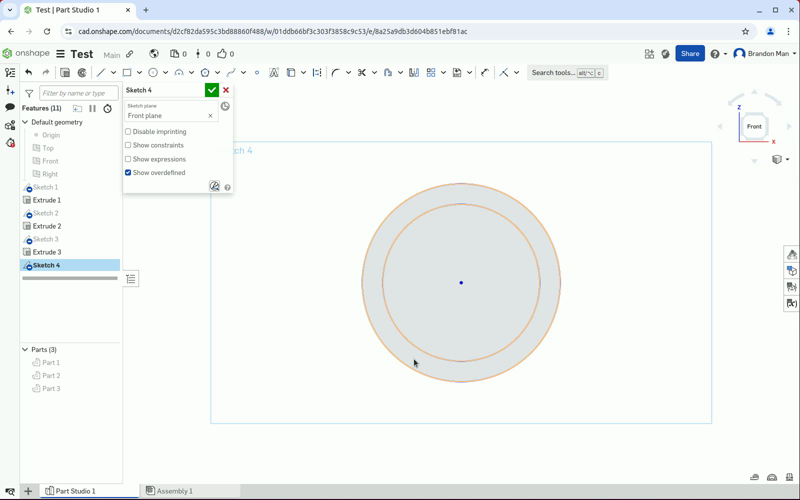
click(414, 358)
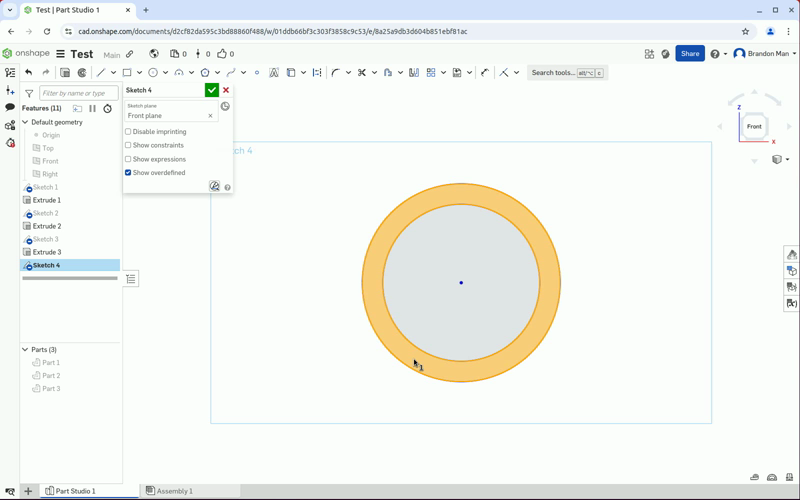
mouse_move(73, 352)
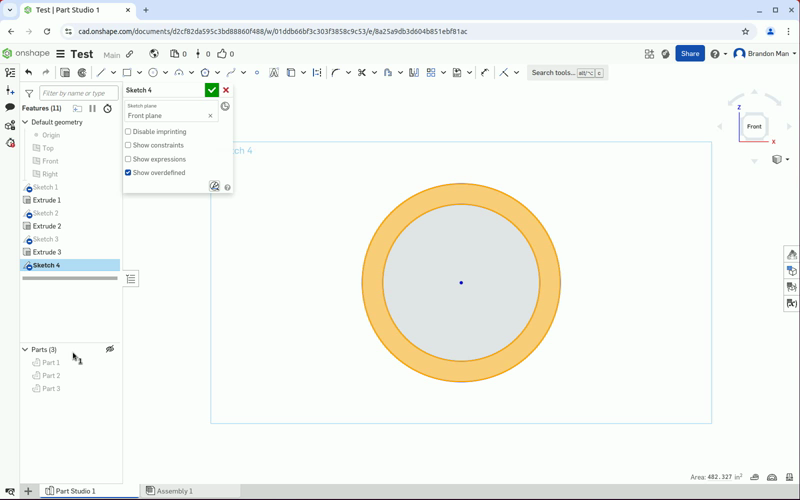
key(shift+y)
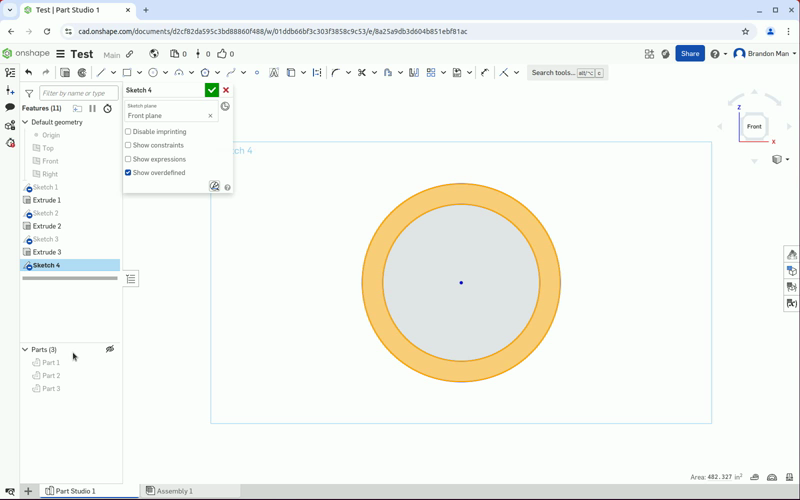
key(shift+e)
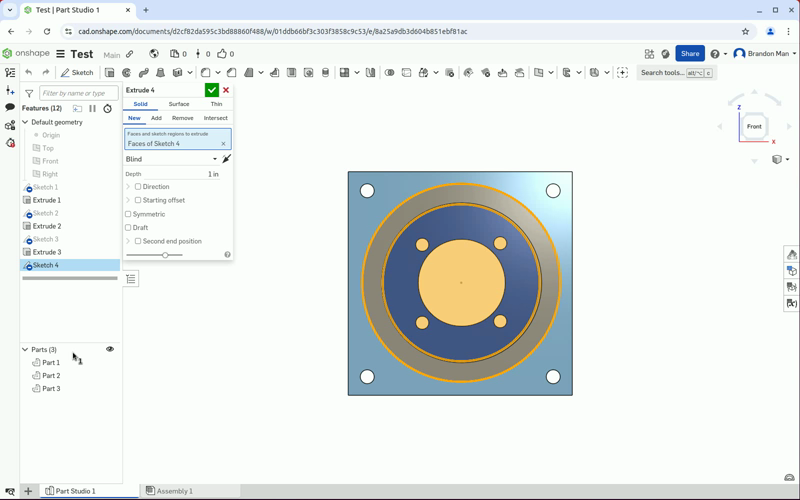
mouse_move(143, 106)
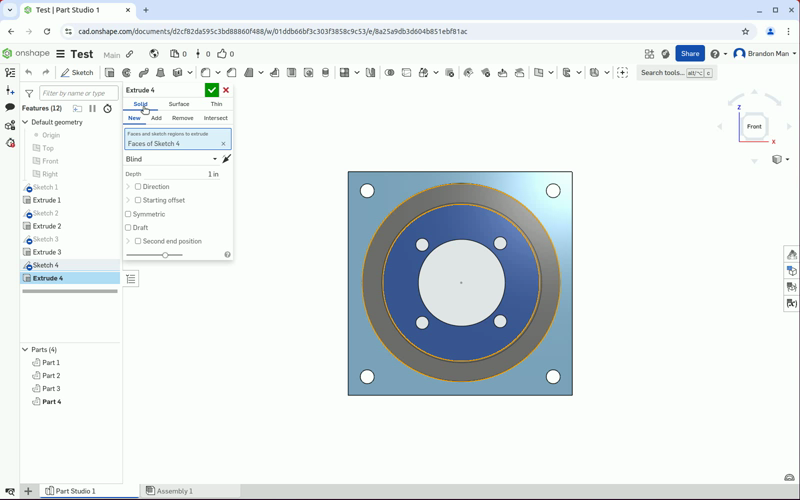
click(143, 106)
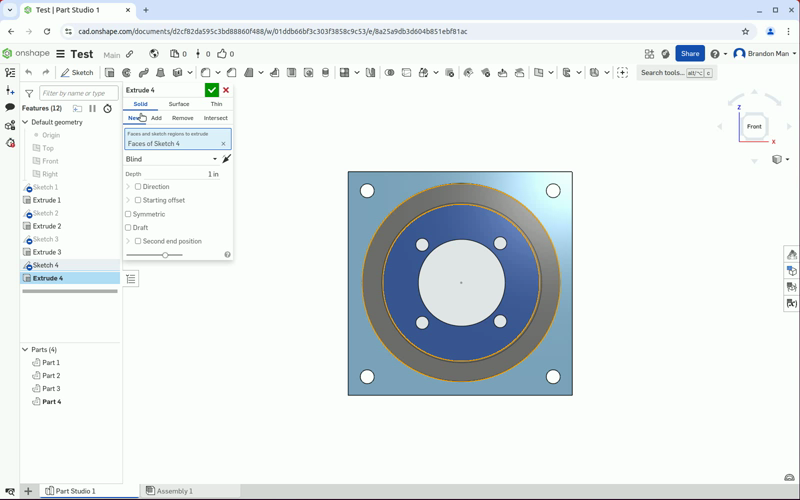
mouse_move(137, 120)
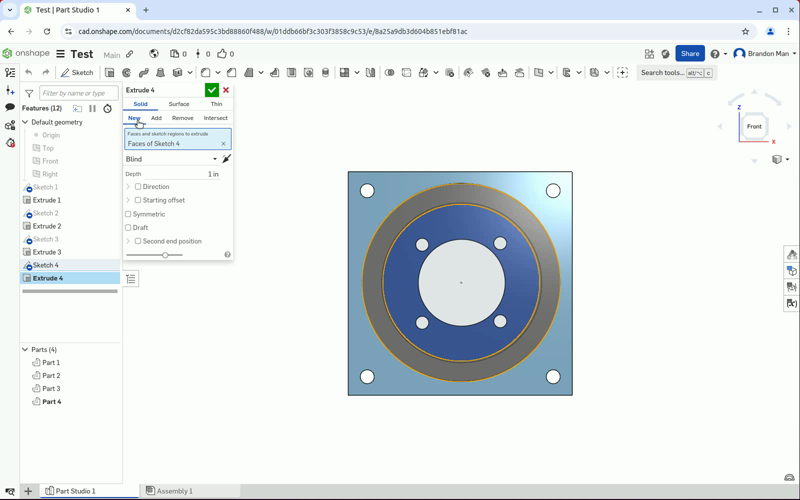
click(137, 120)
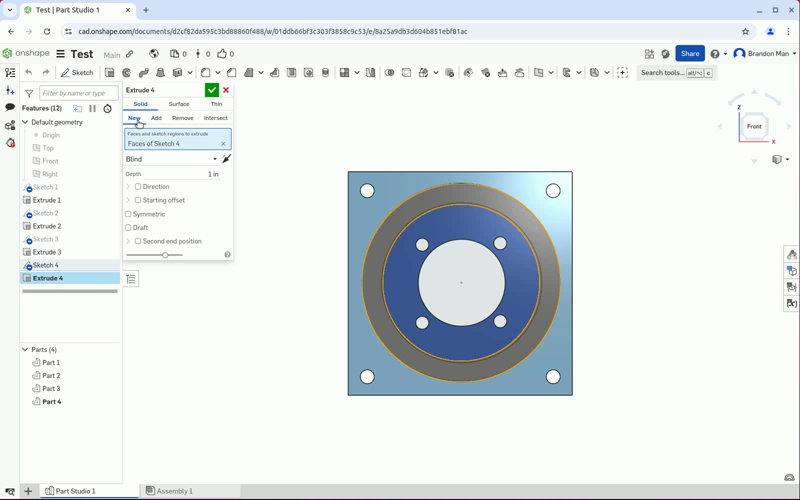
key(tab, 4)
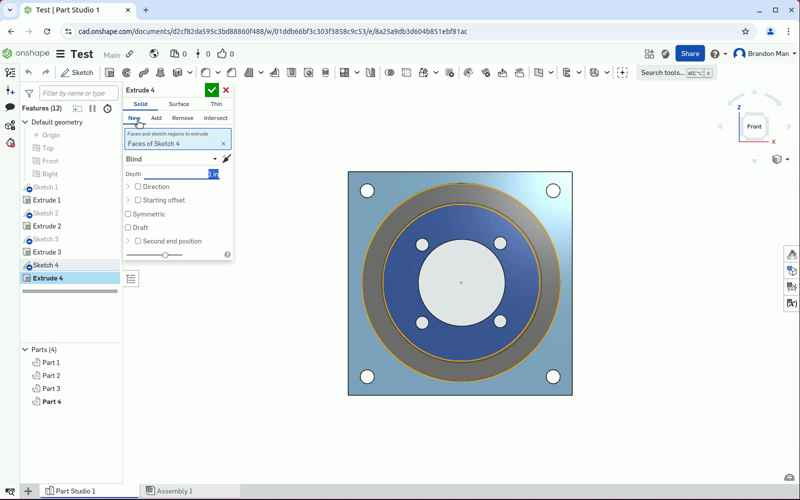
text(4.092)
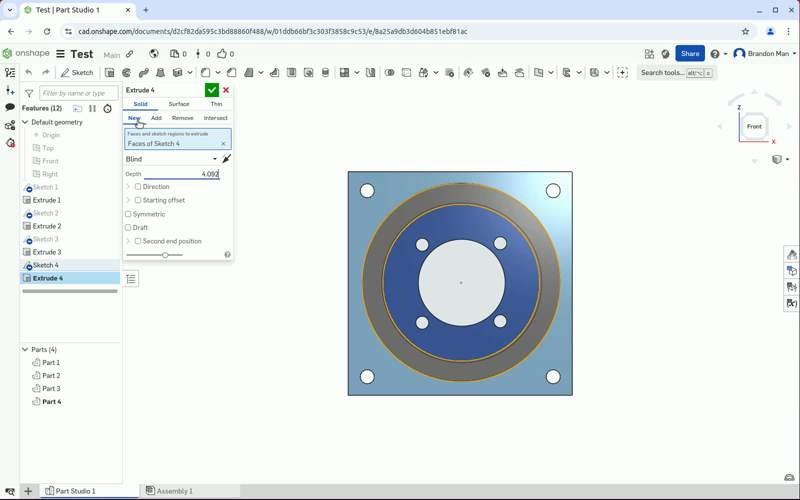
key(enter)
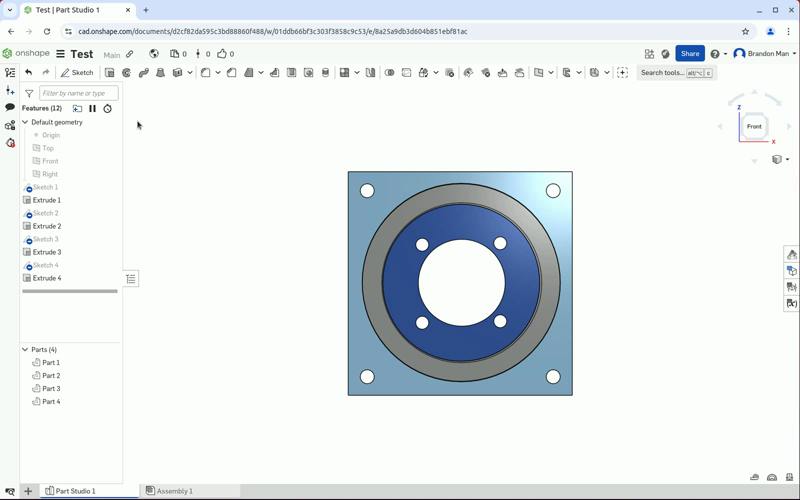
key(shift+h)
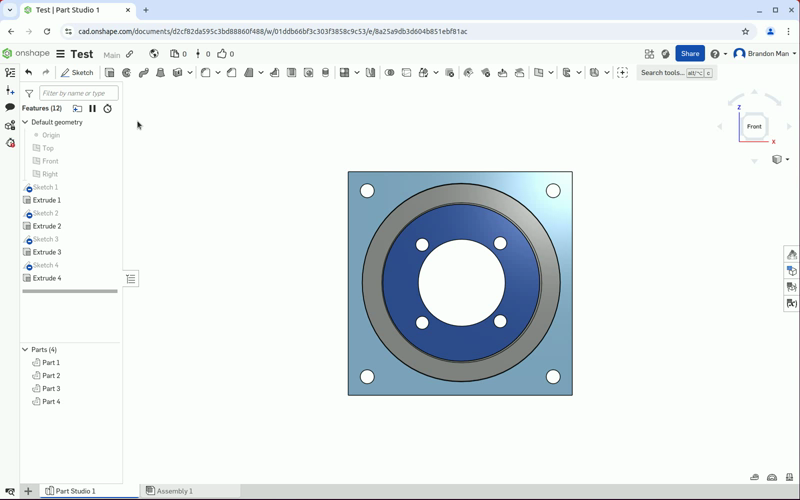
key(shift+h)
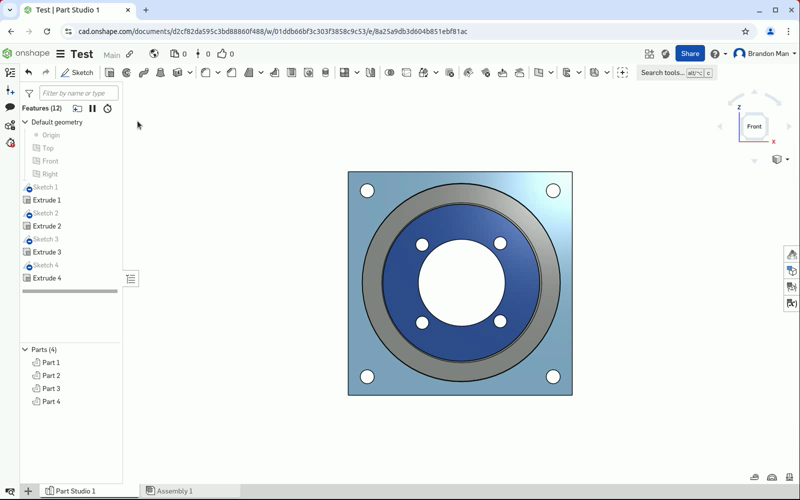
key(shift+7)
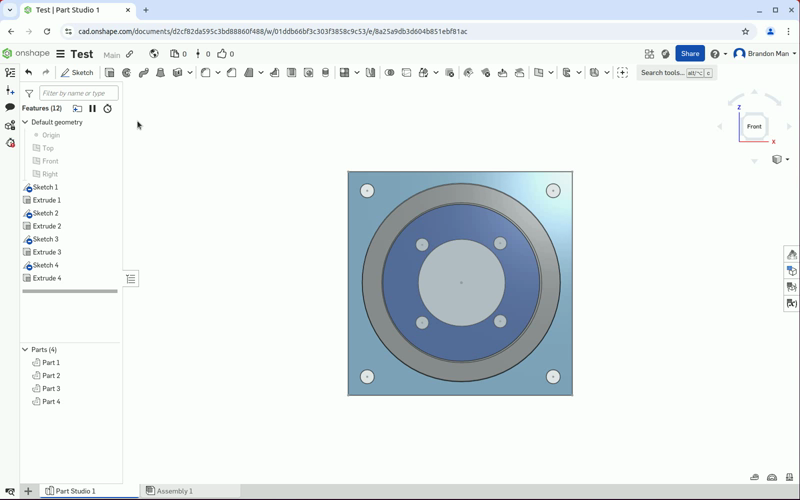
key(left, 2)
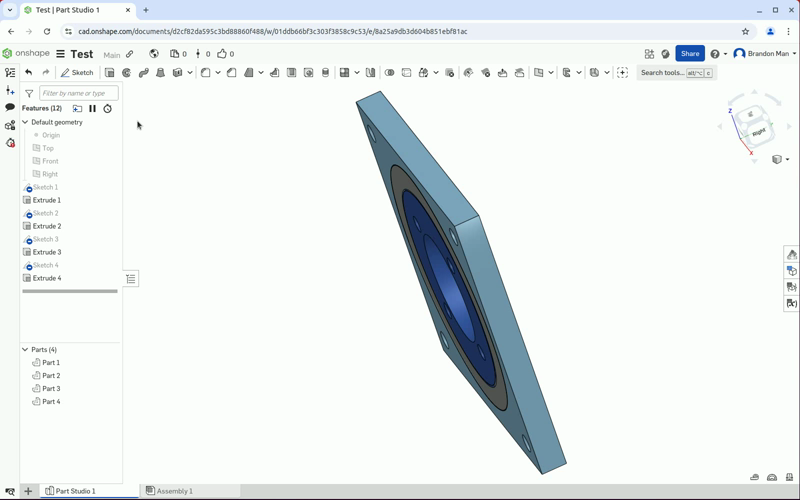
key(down, 2)
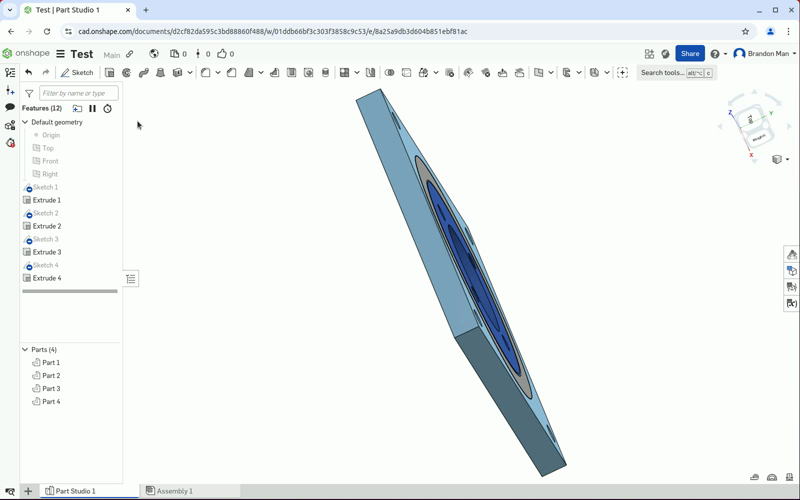
key(up, 2)
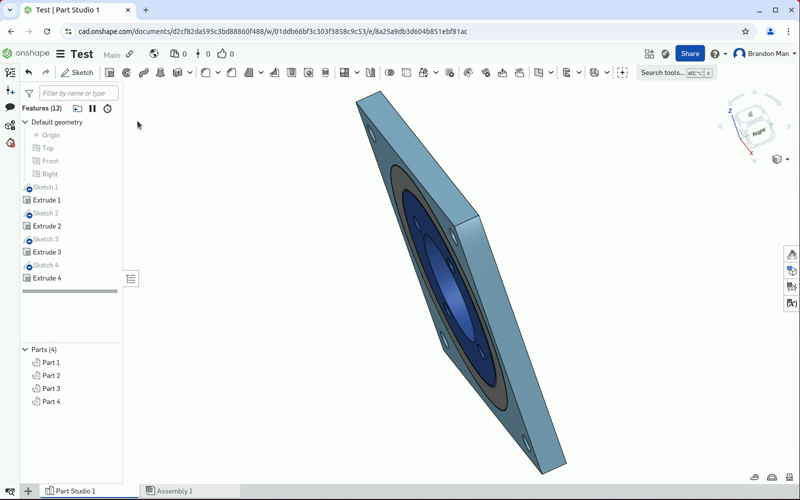
key(right, 2)
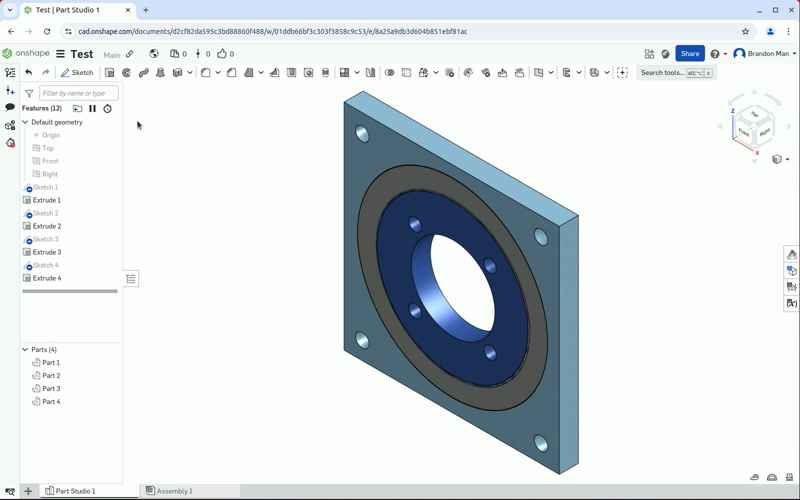
mouse_move(73, 189)
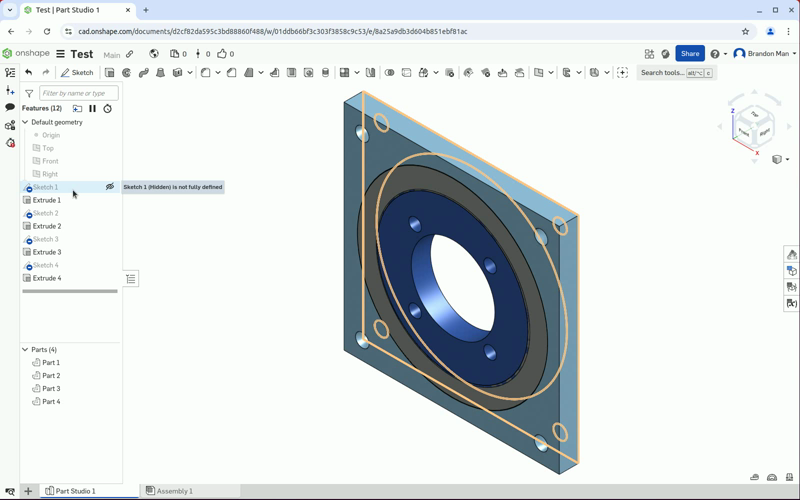
click(73, 189)